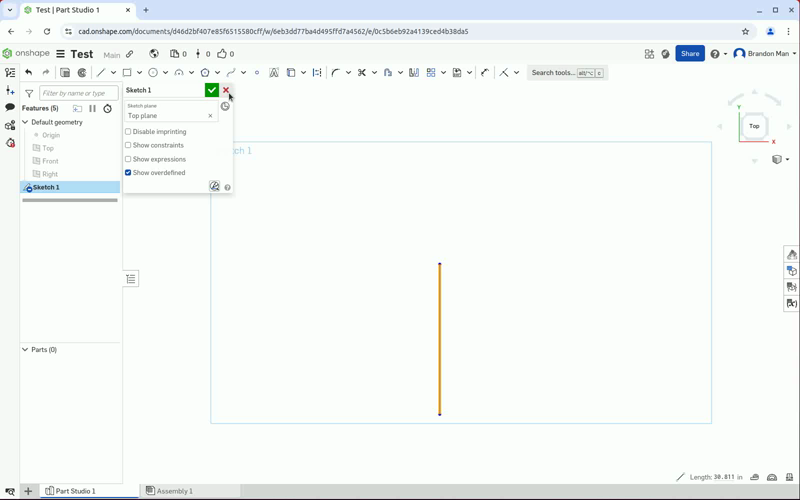
key(shift+h)
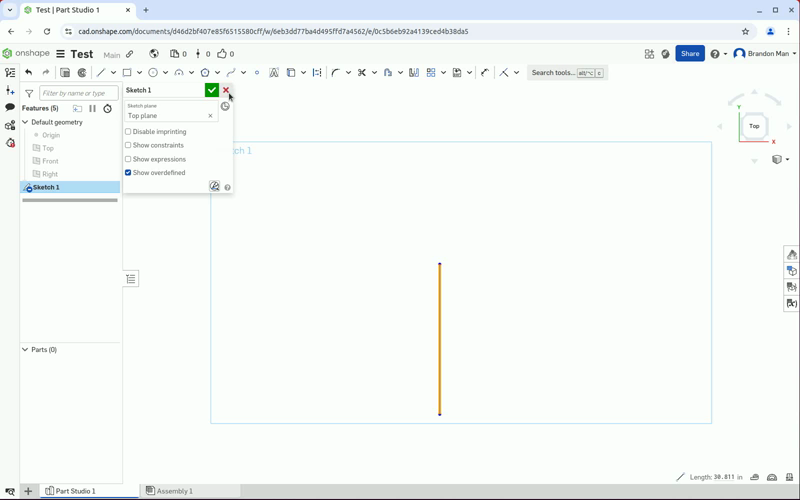
key(shift+s)
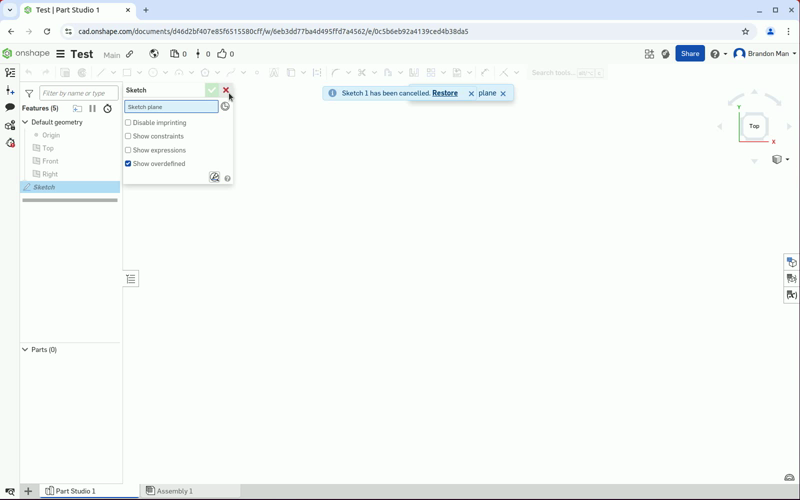
mouse_move(73, 150)
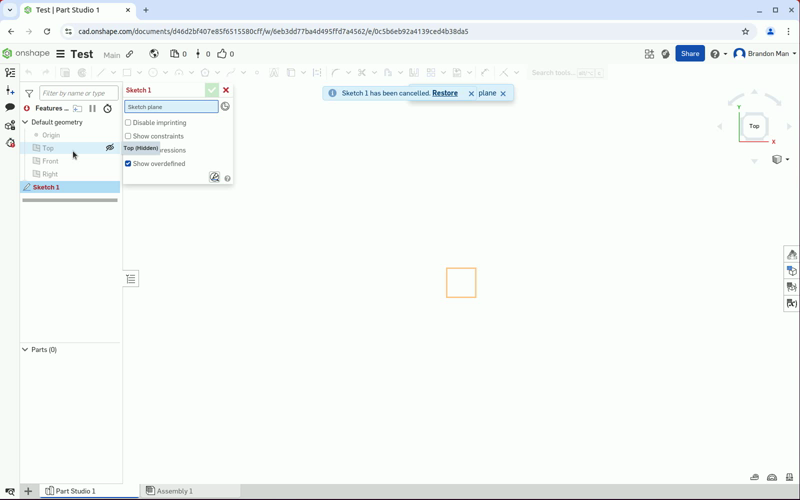
click(73, 150)
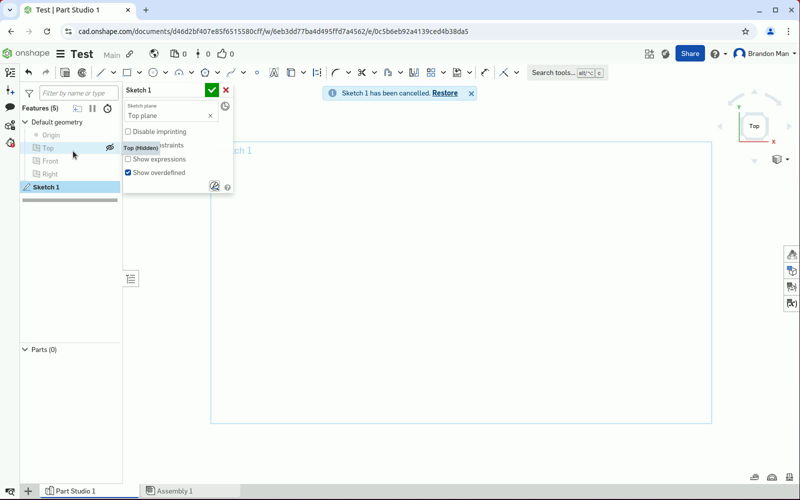
mouse_move(73, 352)
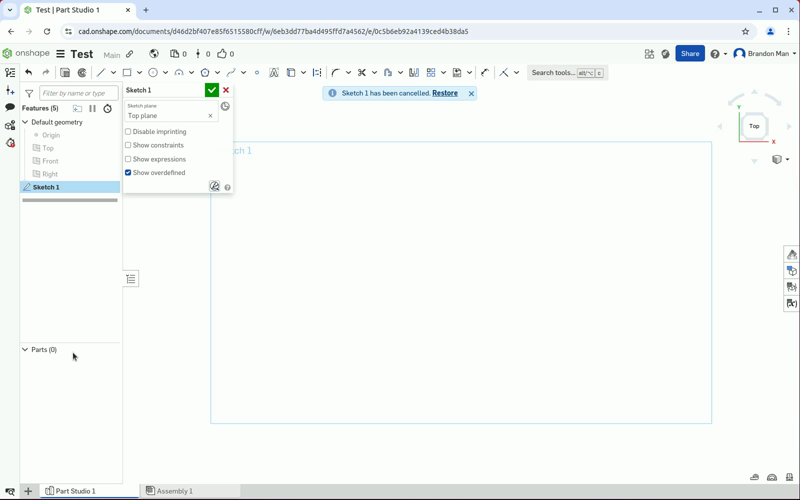
key(y)
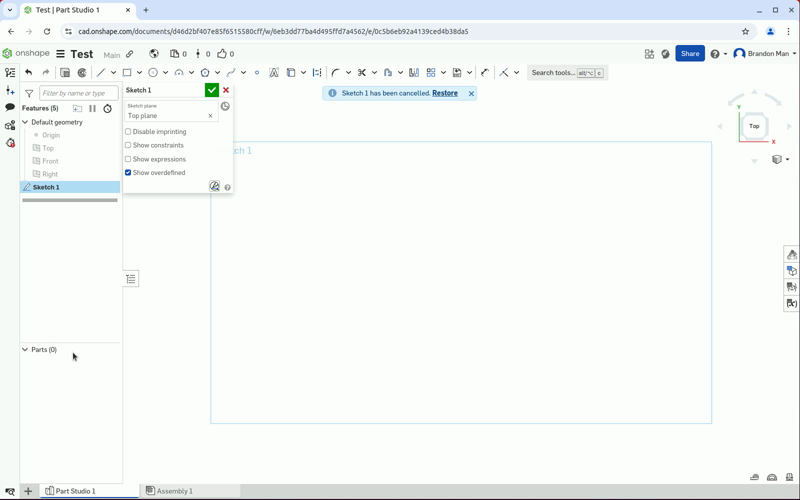
key(l)
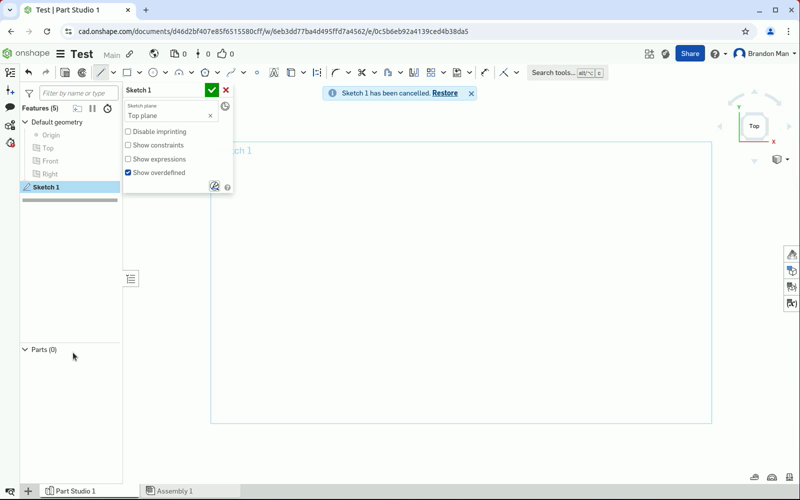
key_down(shift)
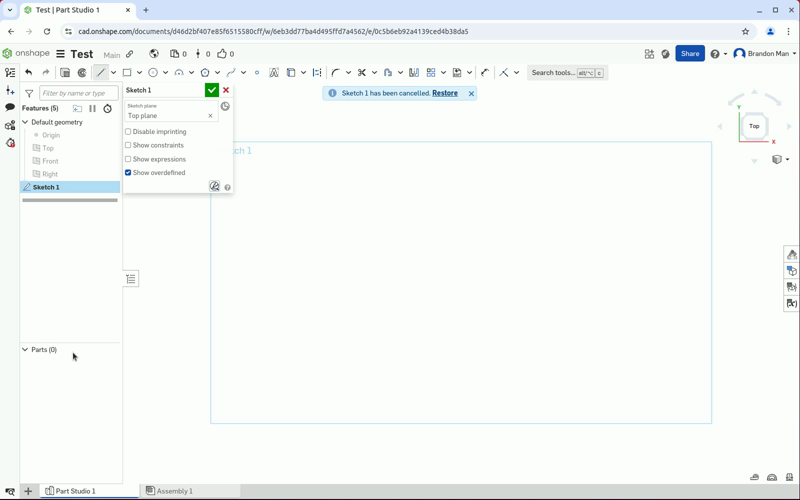
mouse_move(398, 333)
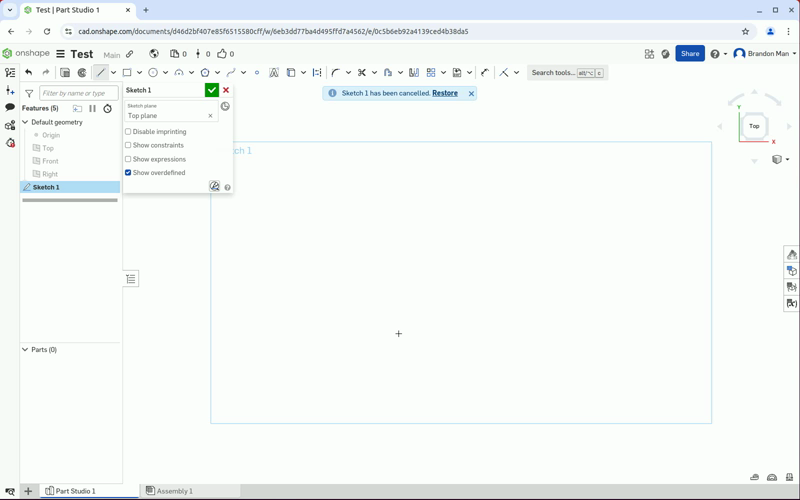
click(398, 333)
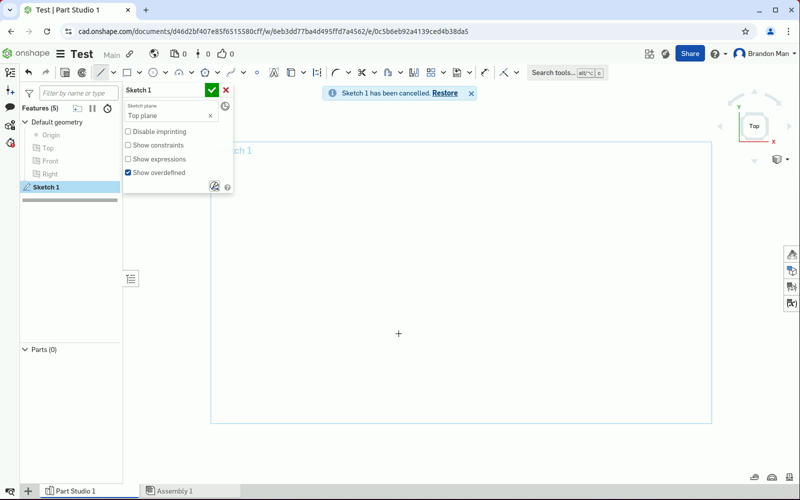
key_up(shift)
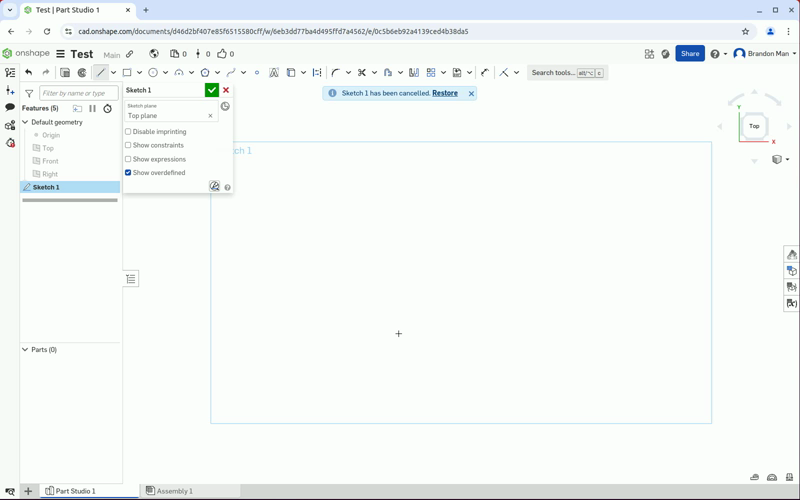
key_down(shift)
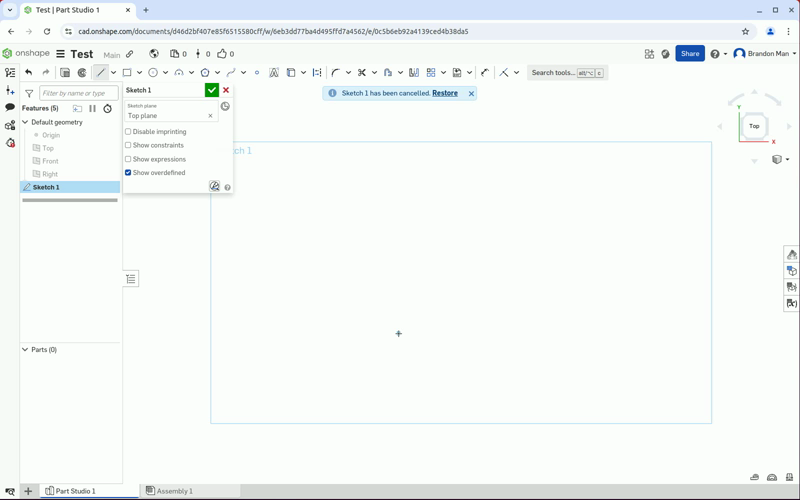
mouse_move(428, 333)
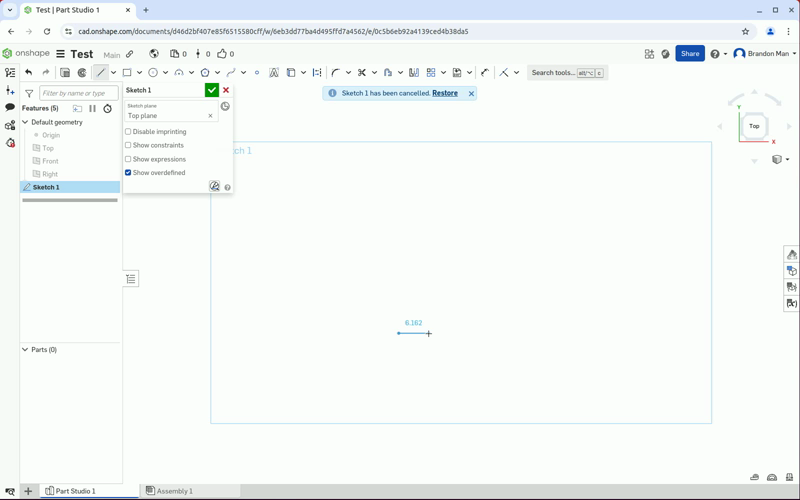
mouse_move(429, 333)
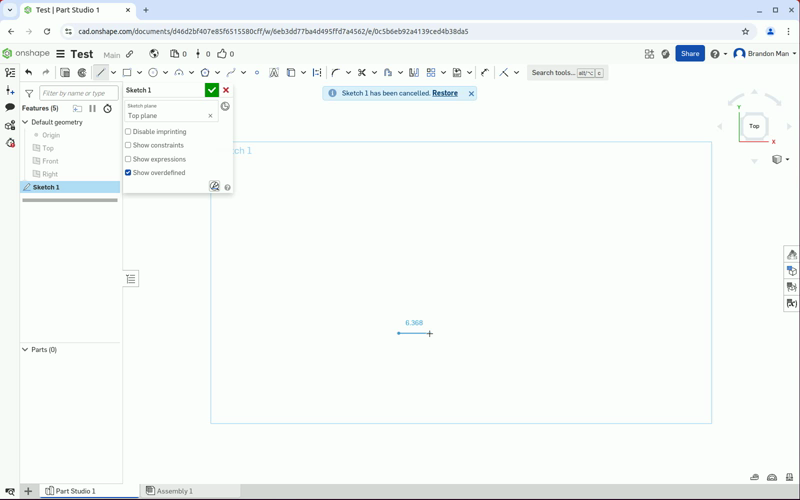
click(429, 333)
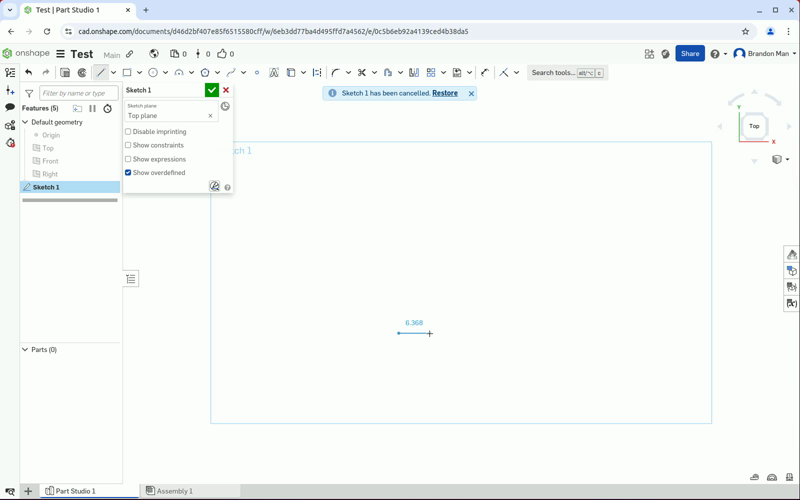
key_up(shift)
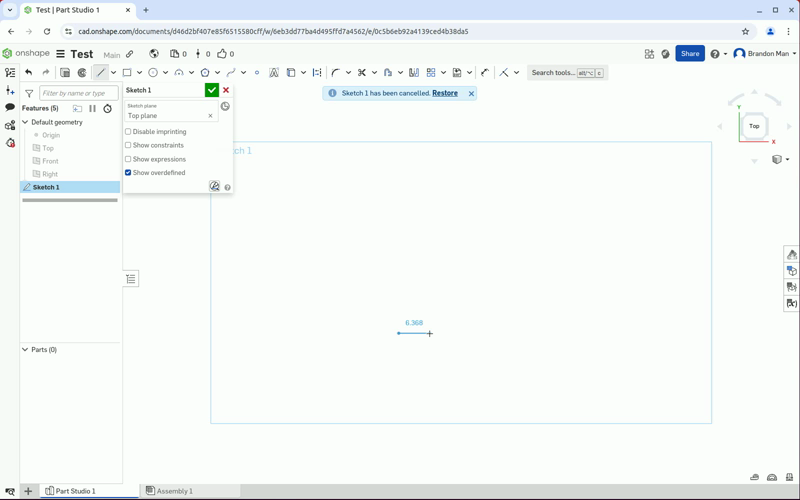
key_down(shift)
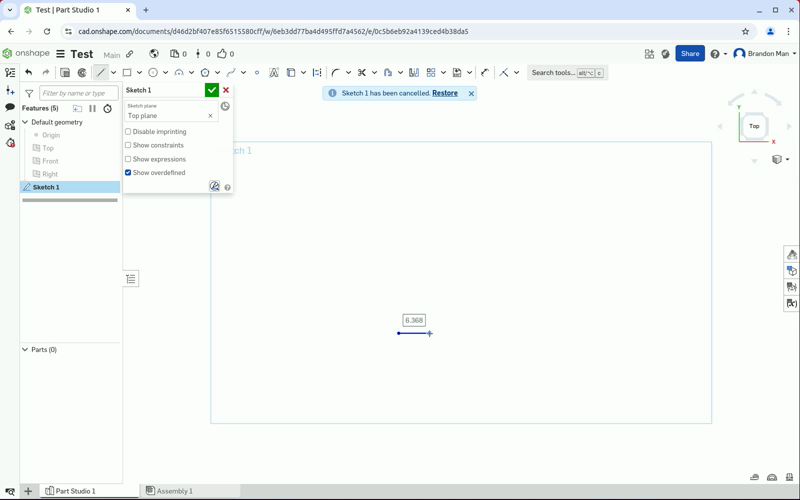
mouse_move(459, 333)
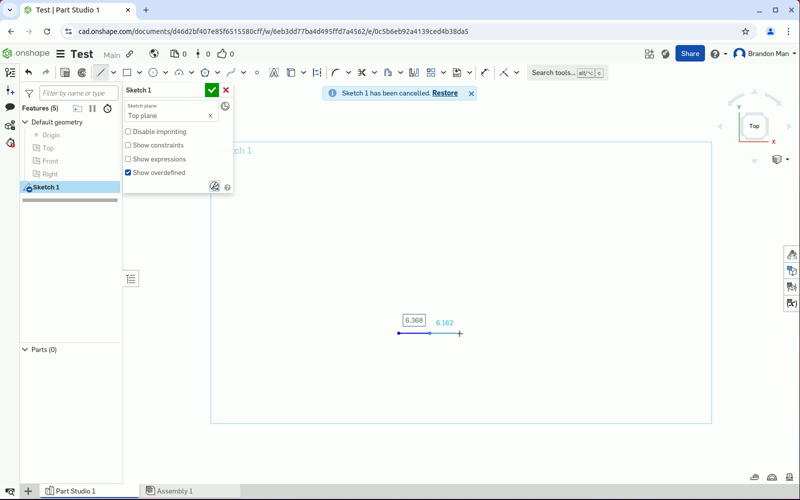
mouse_move(429, 307)
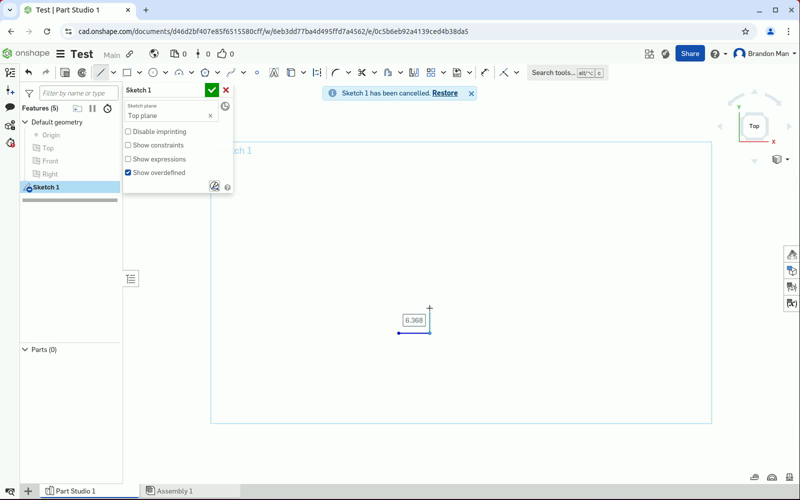
click(429, 307)
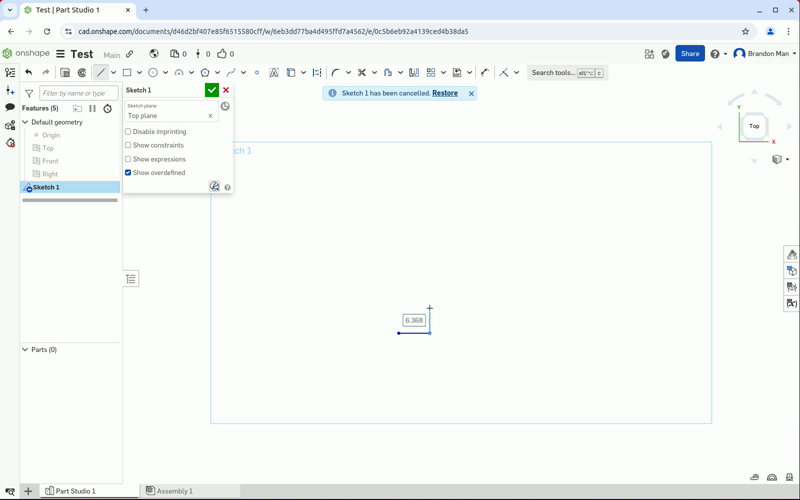
key_up(shift)
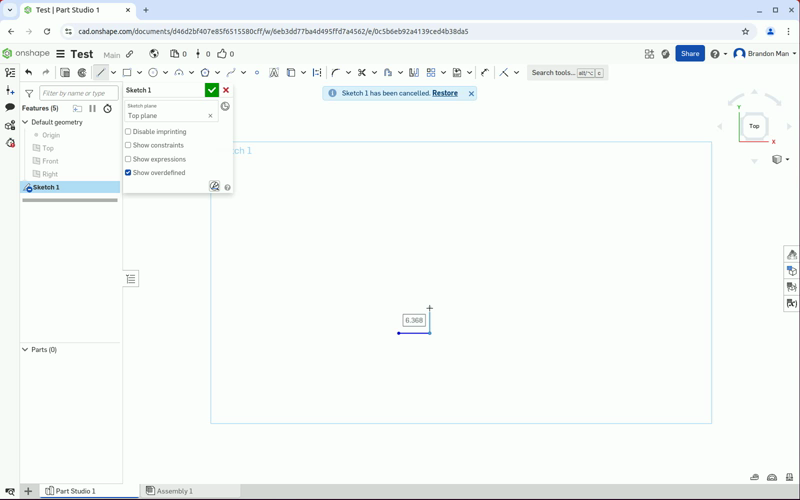
key_down(shift)
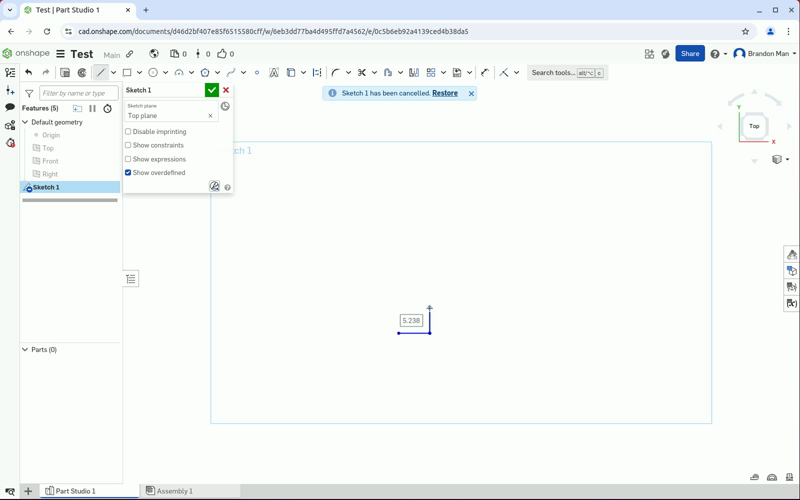
mouse_move(459, 307)
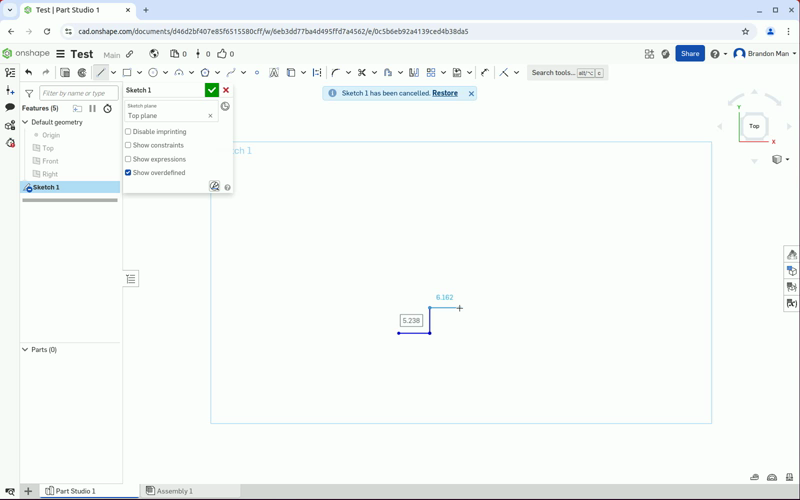
mouse_move(398, 307)
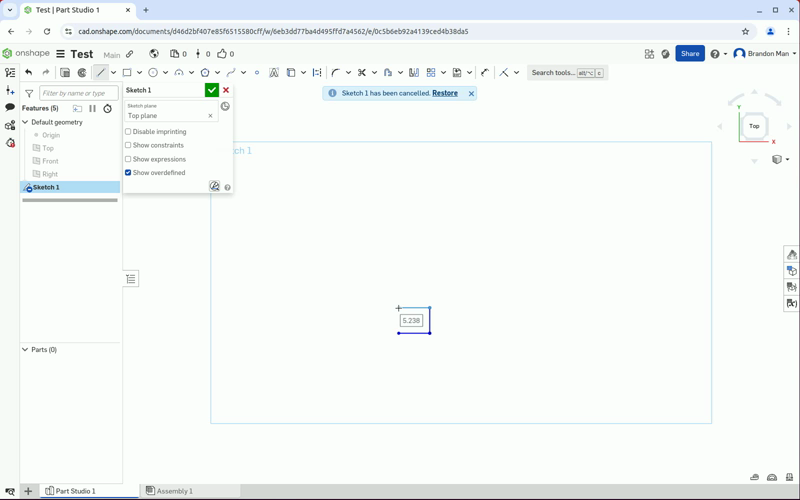
click(398, 307)
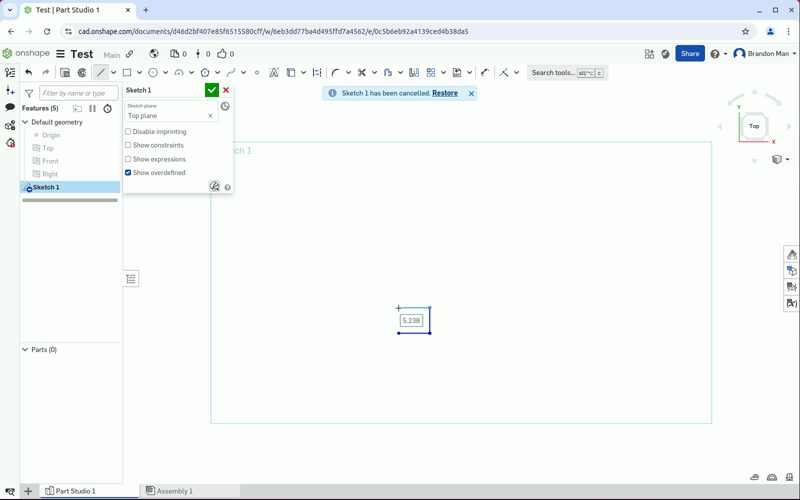
key_up(shift)
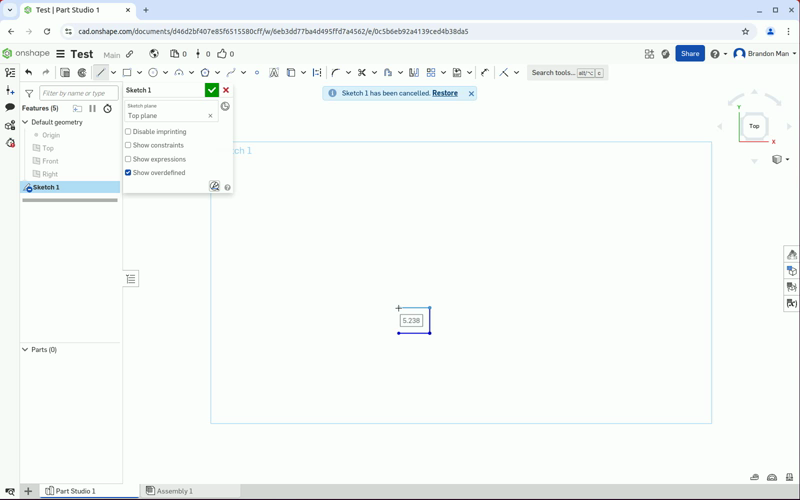
key(esc)
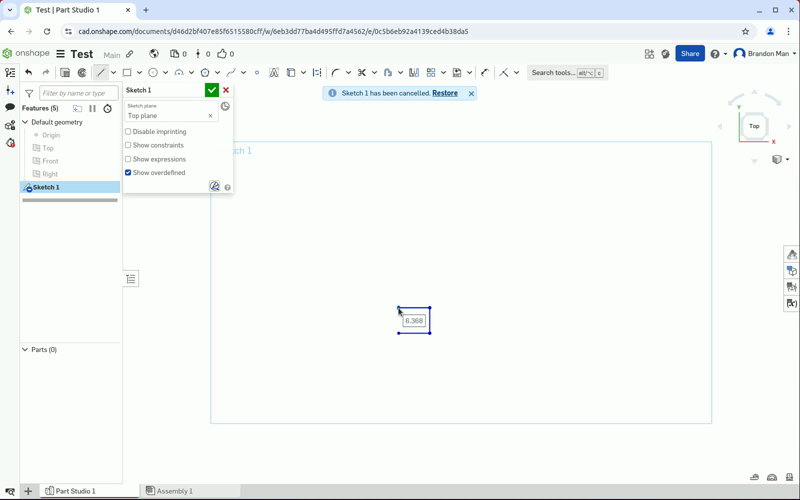
key(a)
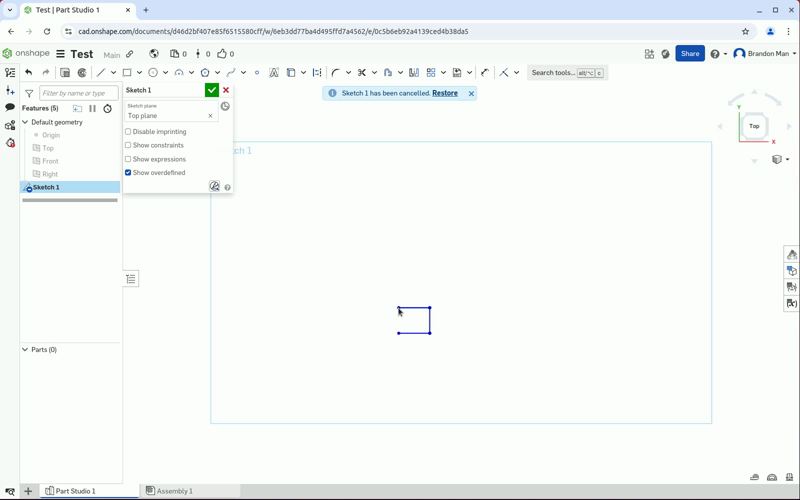
mouse_move(398, 307)
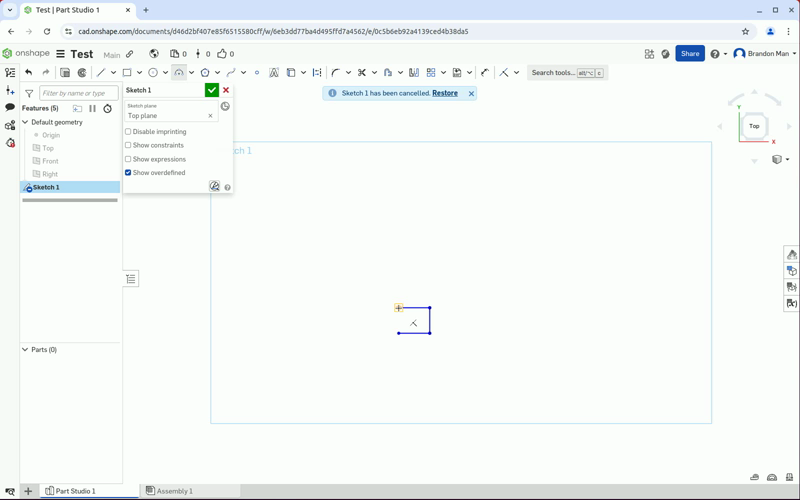
click(398, 307)
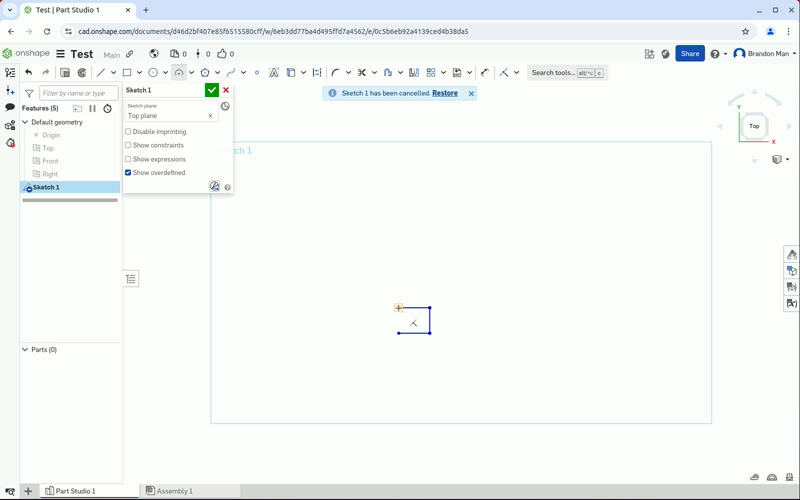
key_down(shift)
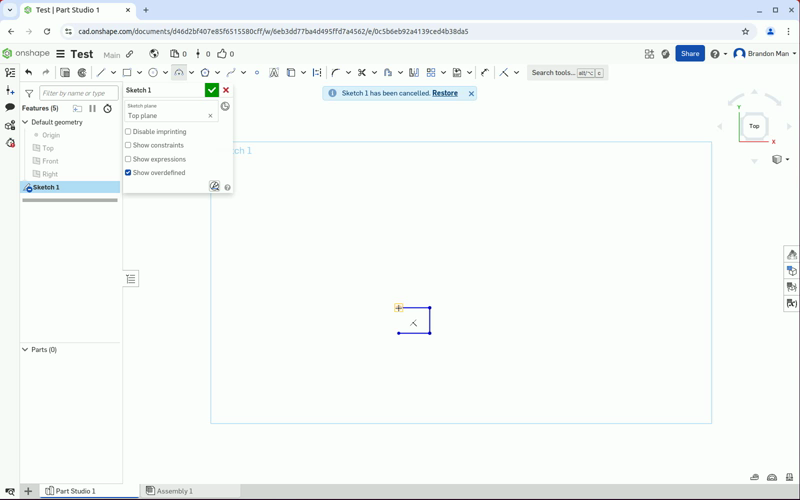
mouse_move(398, 258)
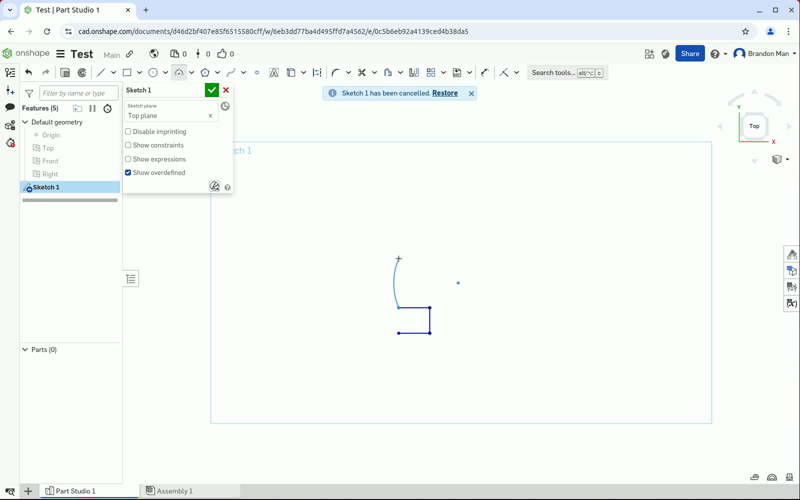
click(398, 258)
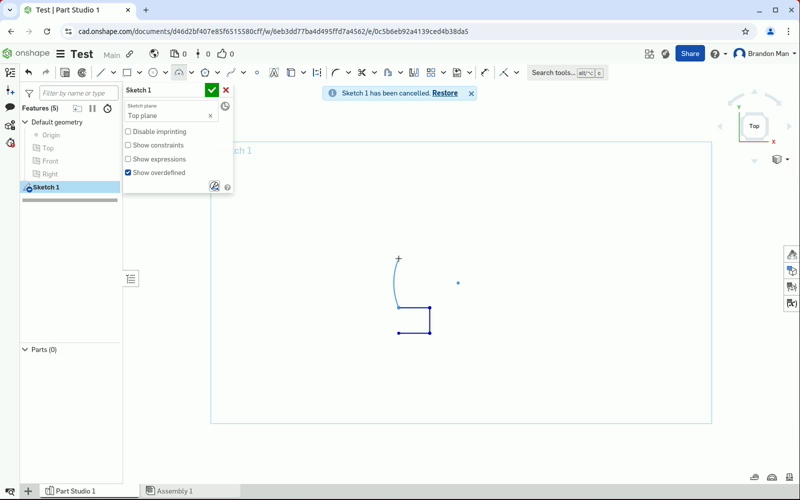
mouse_move(374, 282)
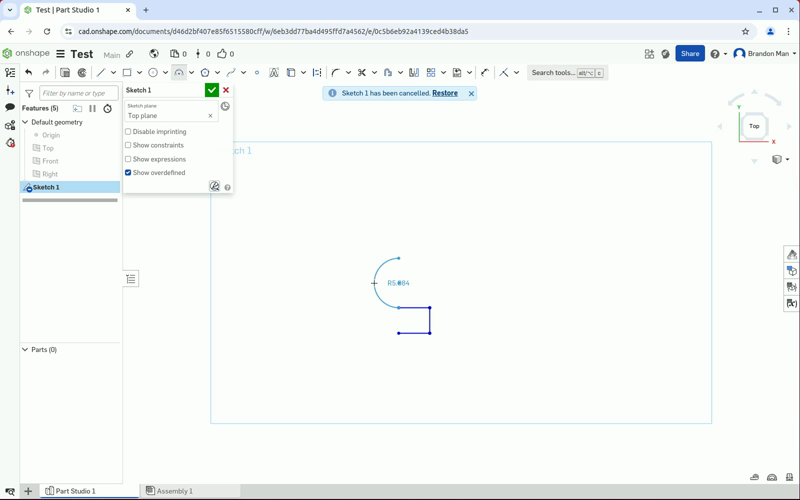
click(374, 282)
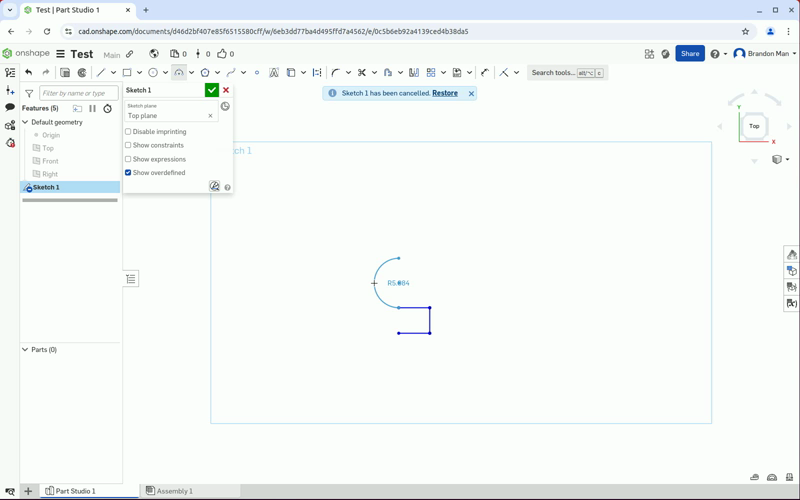
key_up(shift)
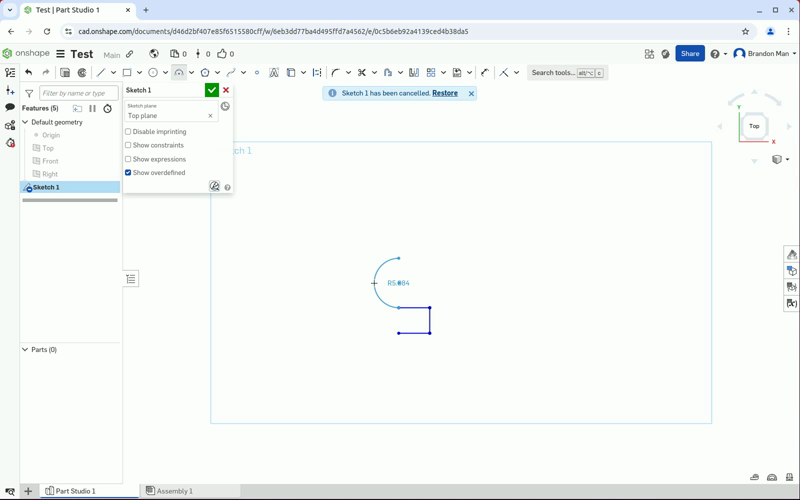
key(esc)
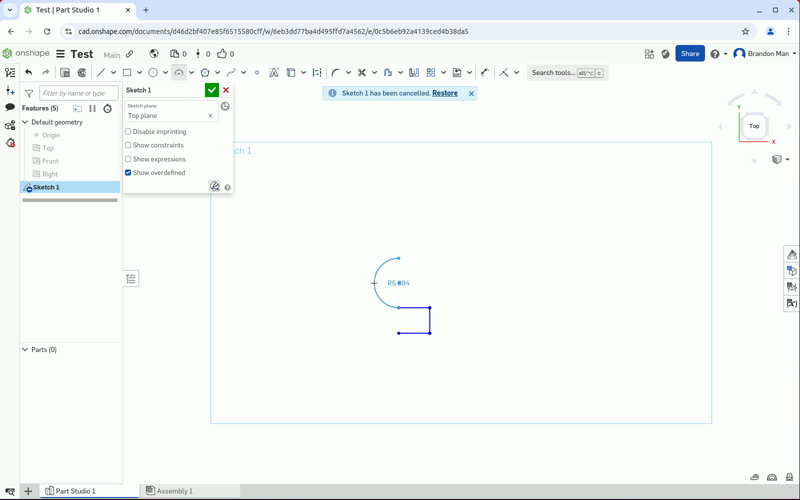
key(l)
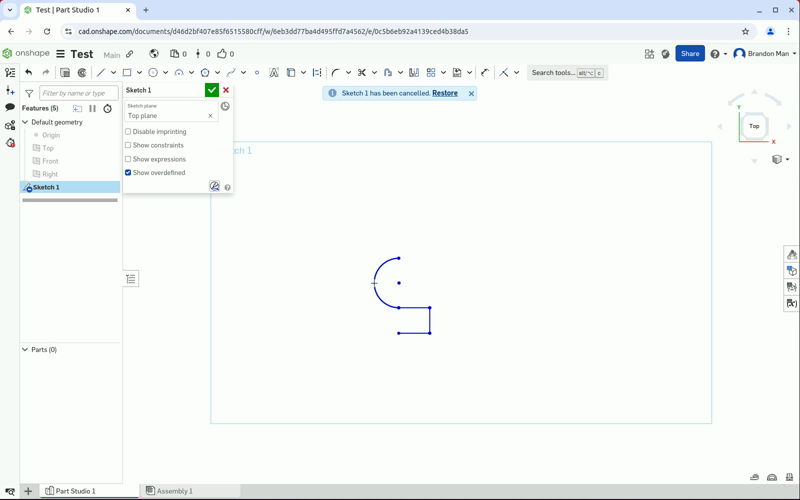
mouse_move(398, 258)
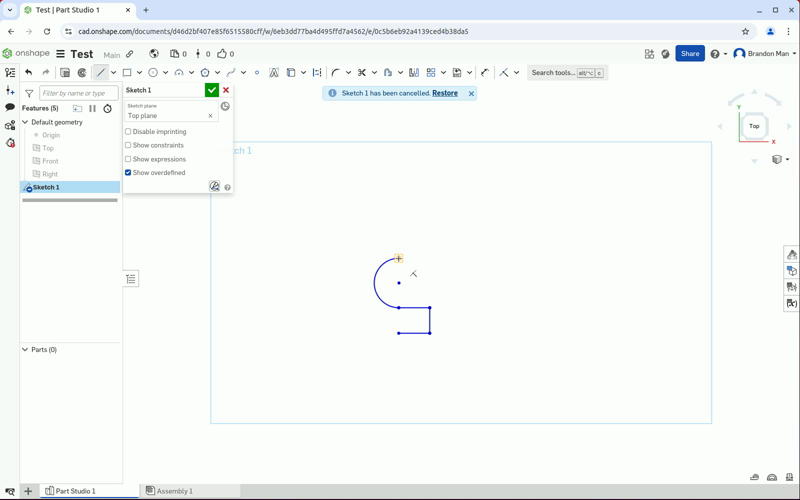
click(398, 258)
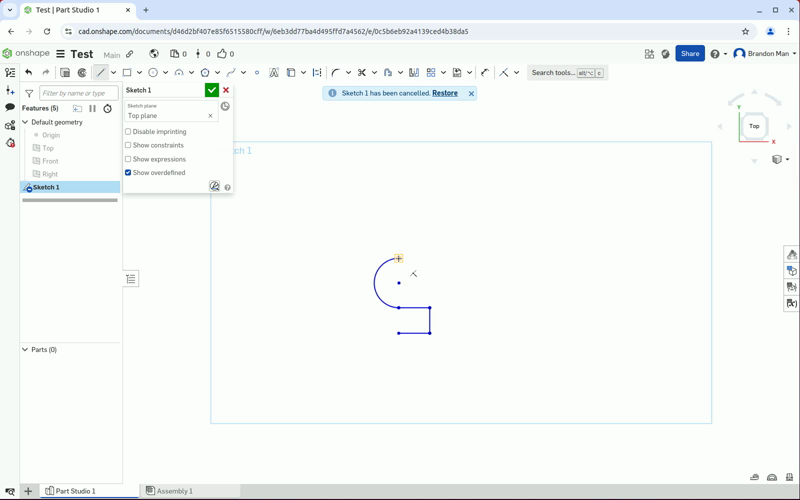
key_down(shift)
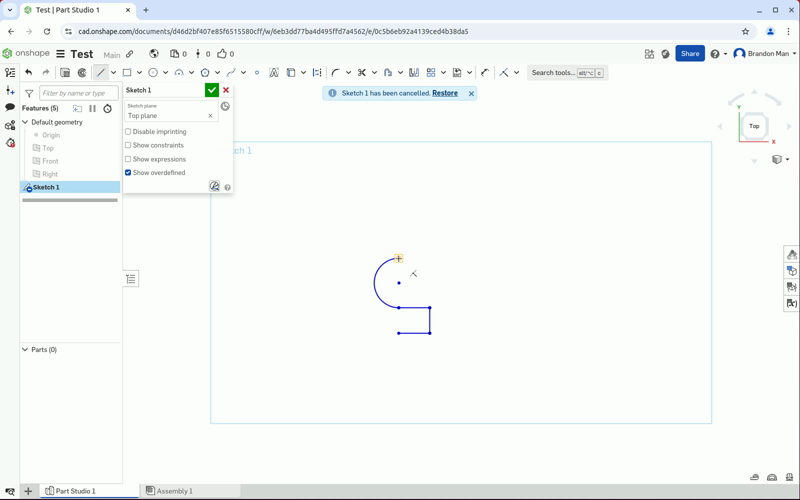
mouse_move(484, 258)
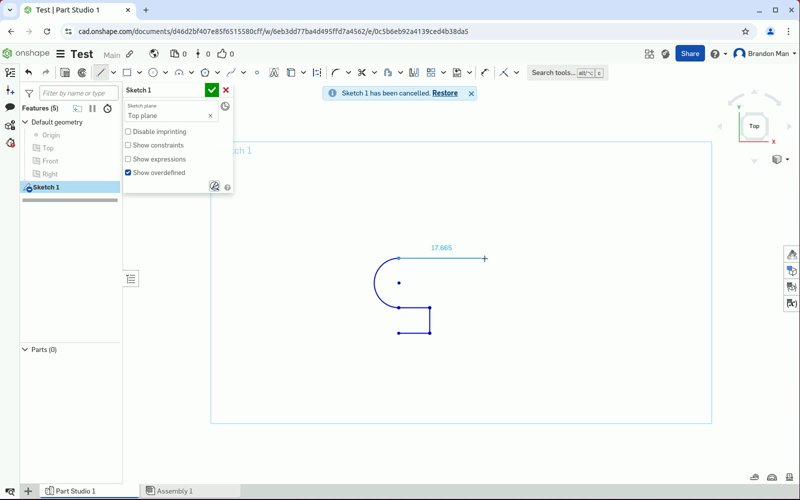
click(484, 258)
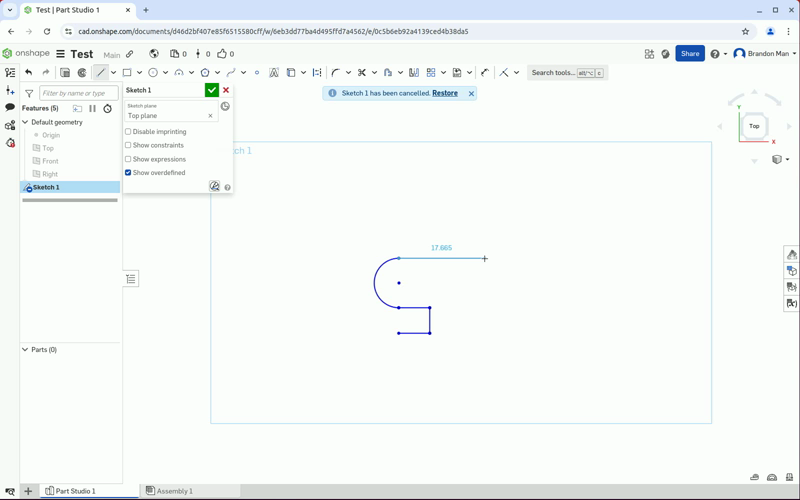
key_up(shift)
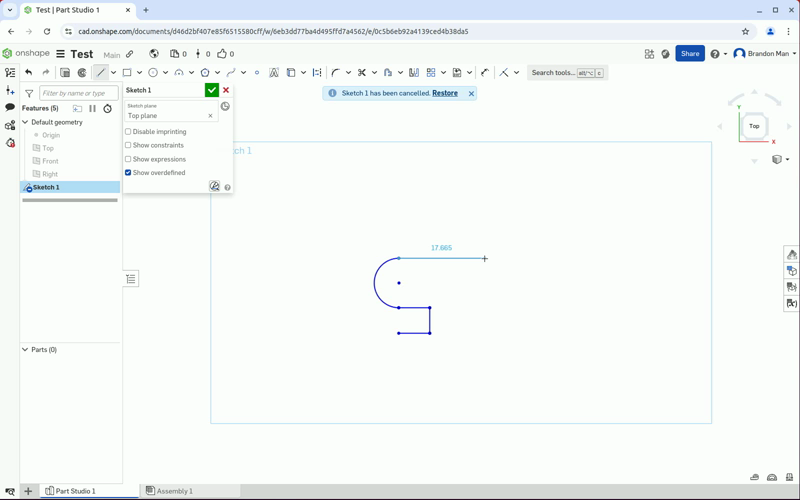
key_down(shift)
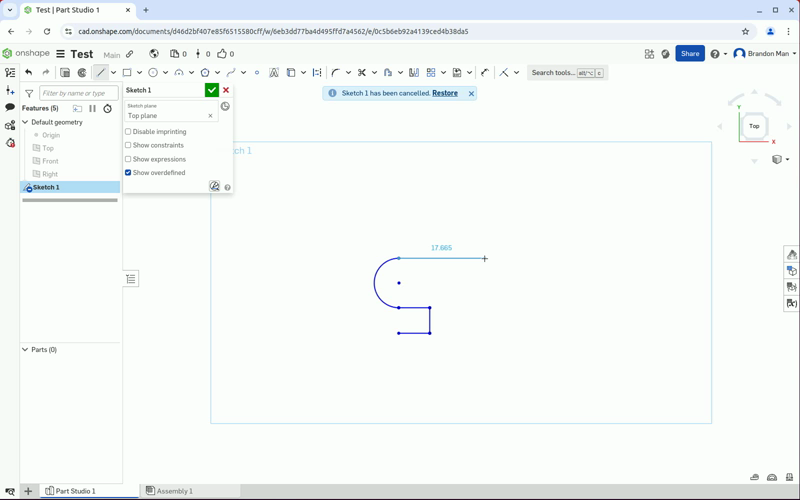
mouse_move(514, 258)
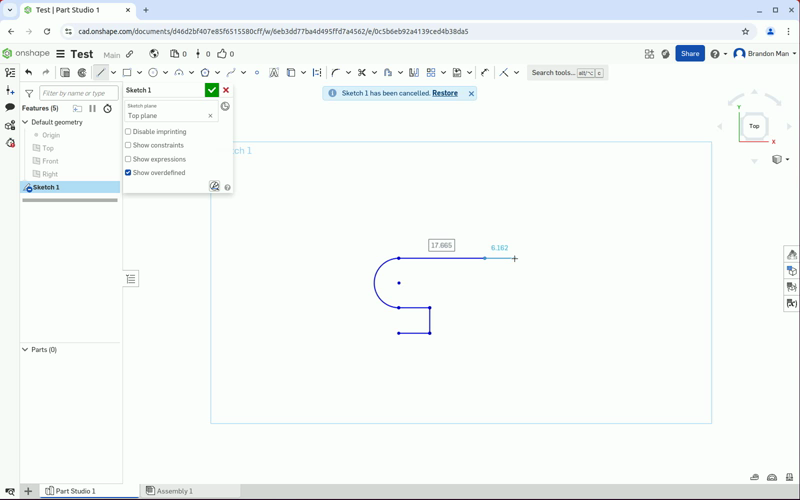
mouse_move(523, 258)
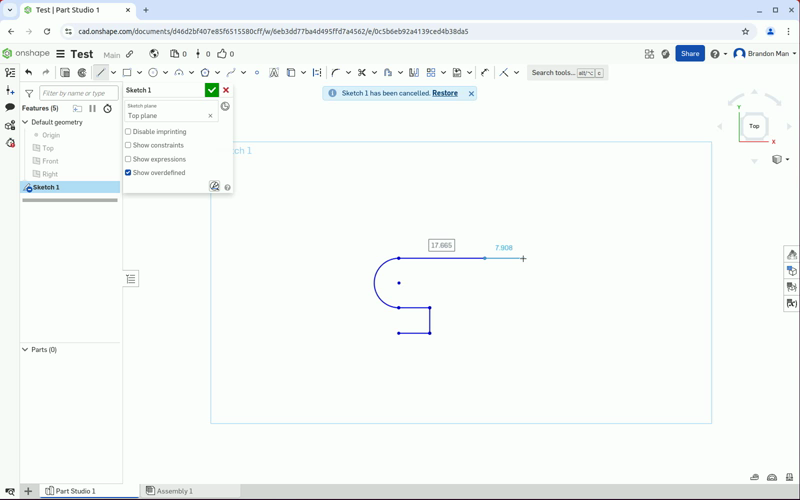
click(523, 258)
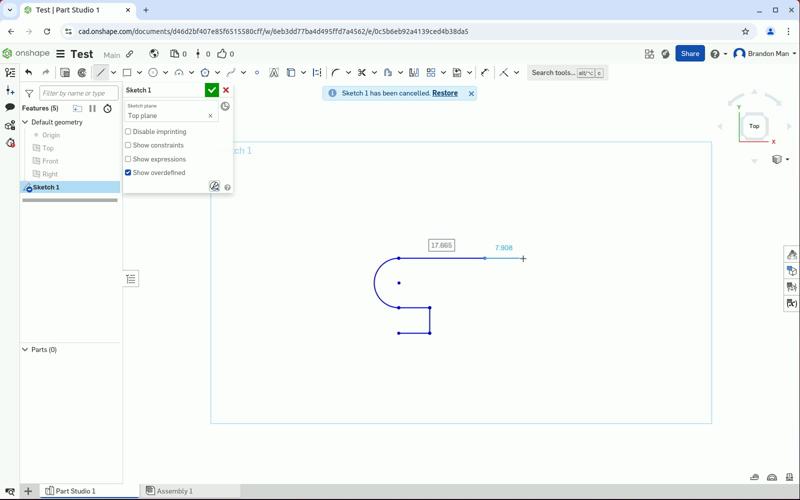
key_up(shift)
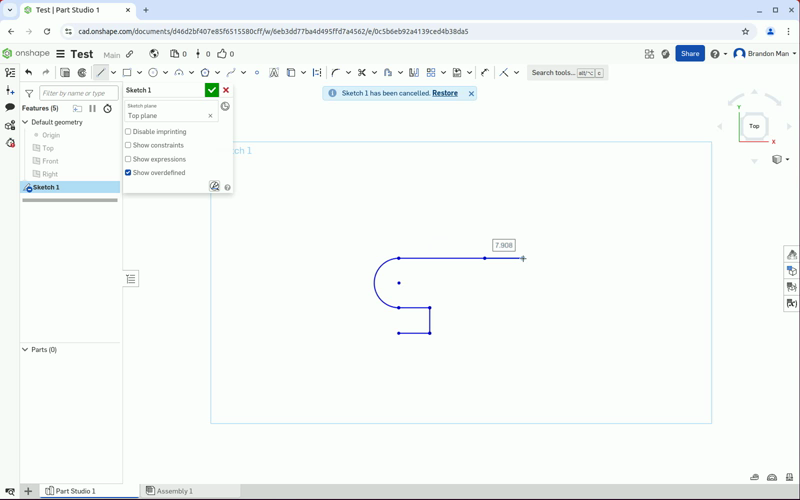
key(esc)
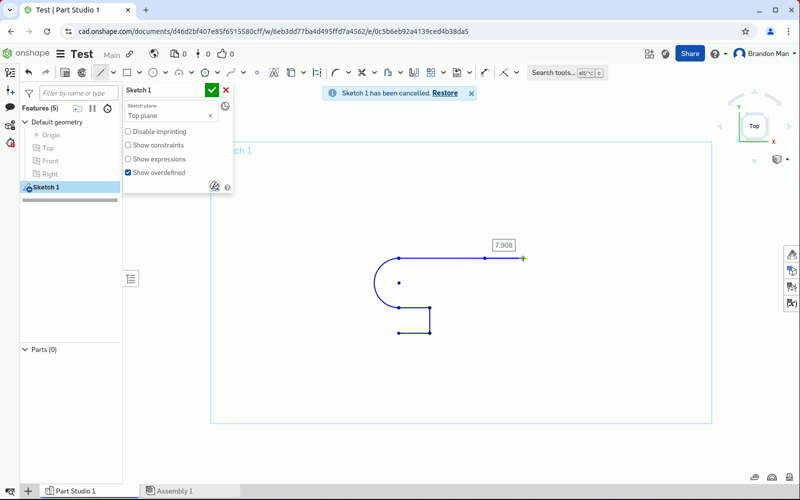
key(a)
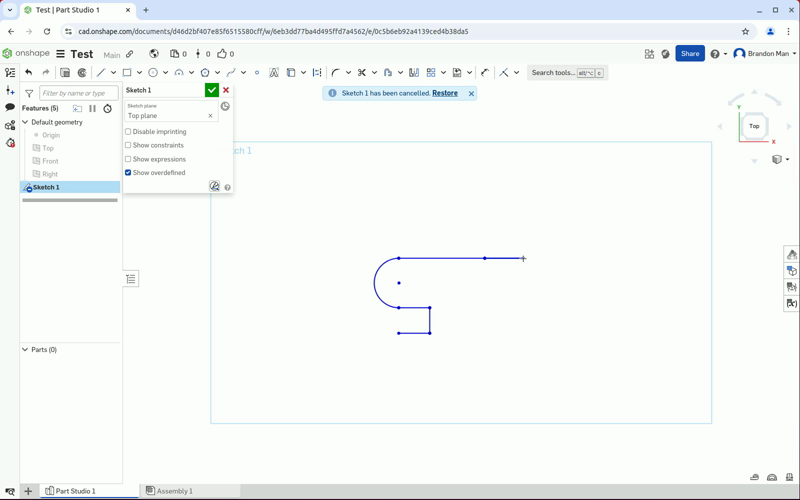
mouse_move(523, 258)
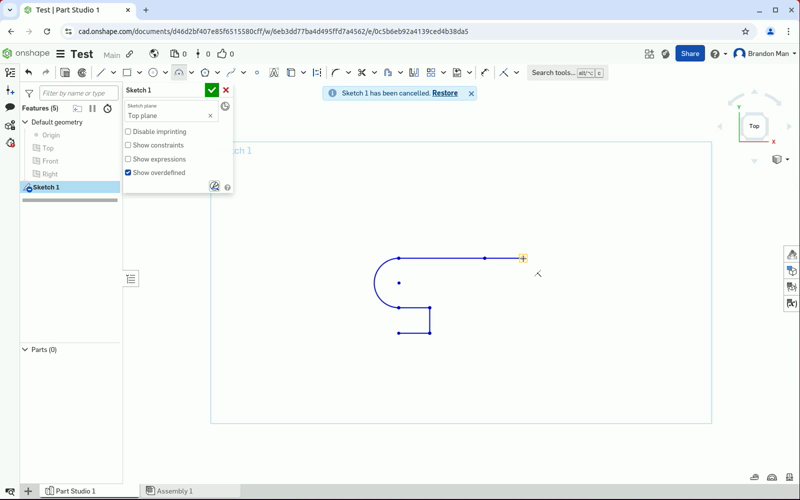
click(523, 258)
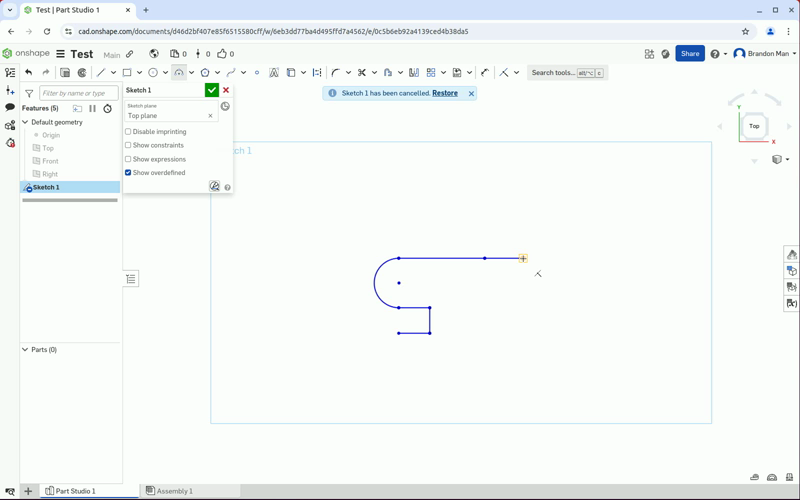
key_down(shift)
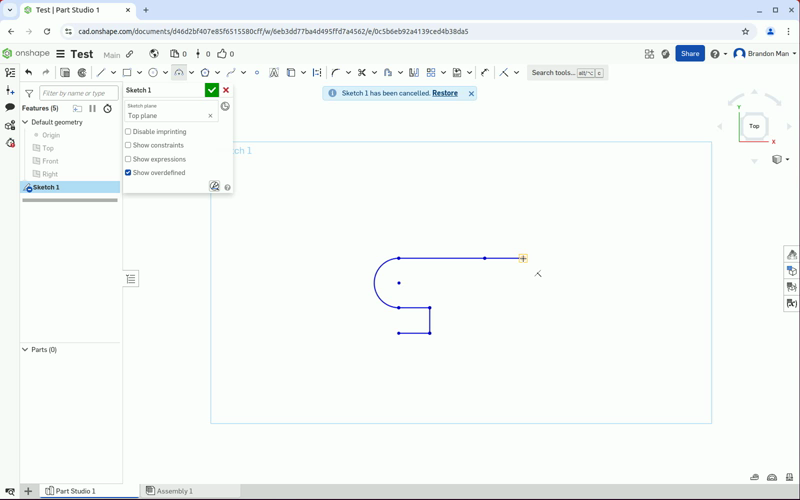
mouse_move(523, 307)
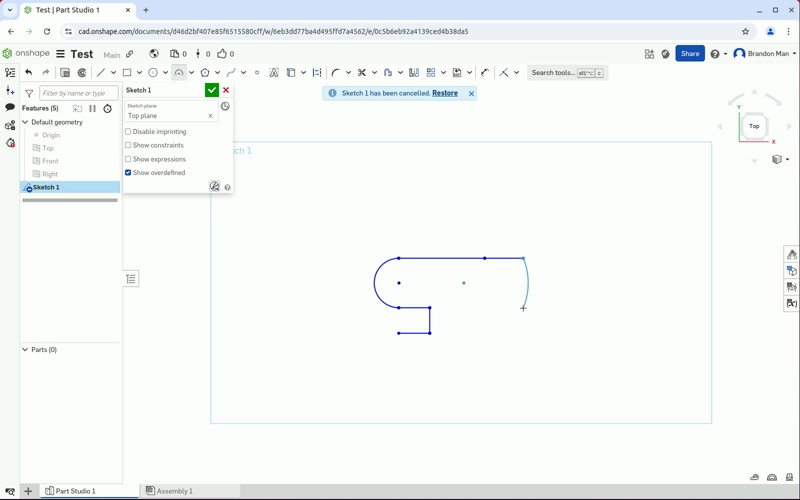
click(523, 307)
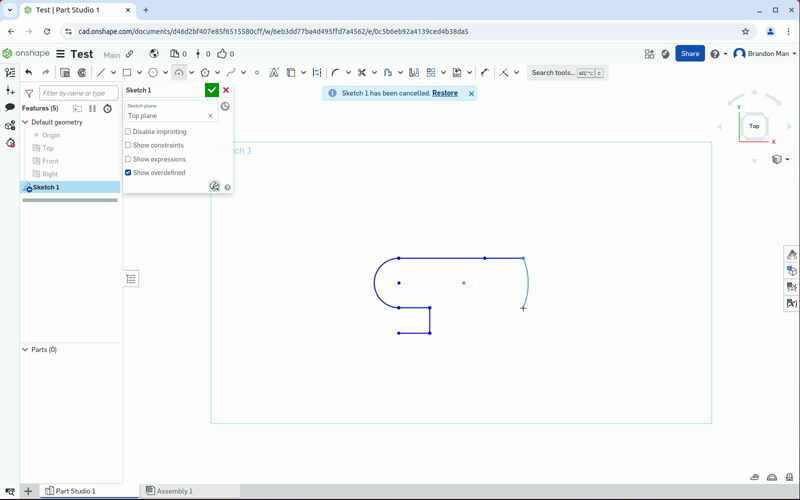
mouse_move(547, 282)
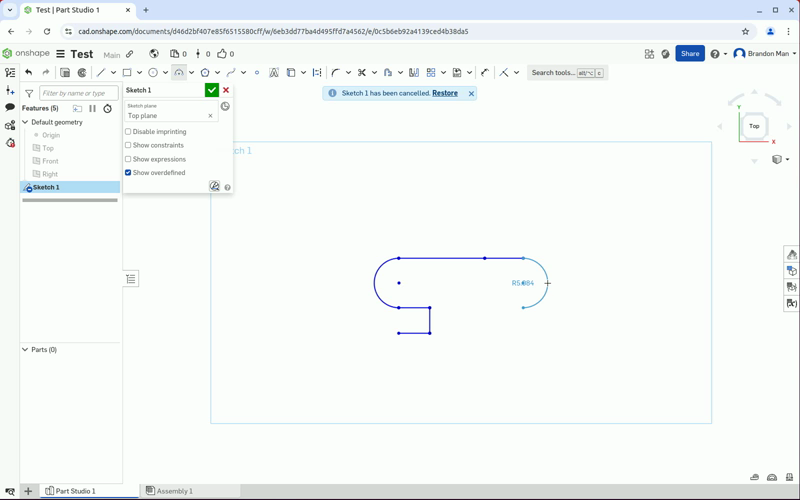
click(547, 282)
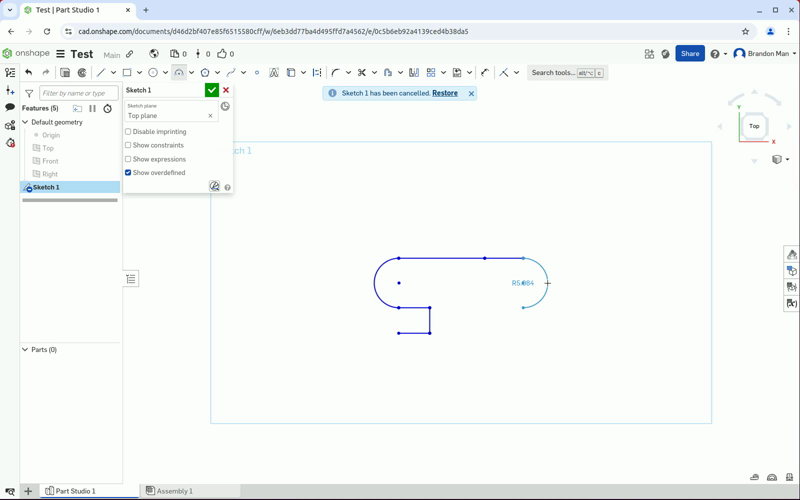
key_up(shift)
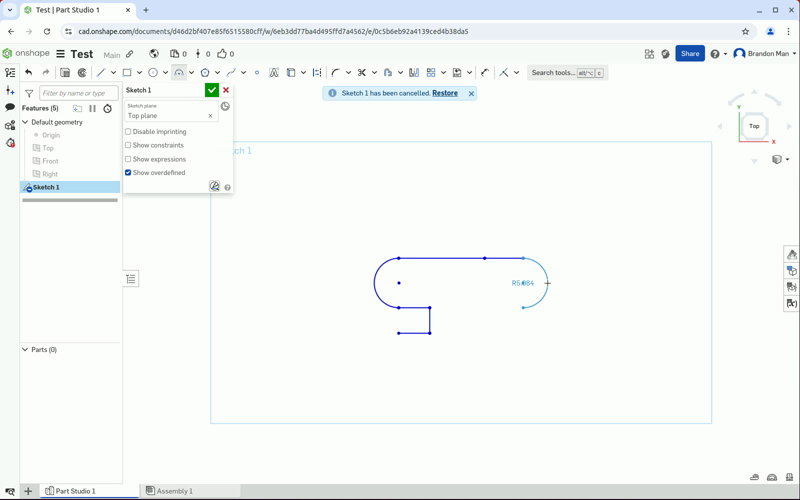
key(esc)
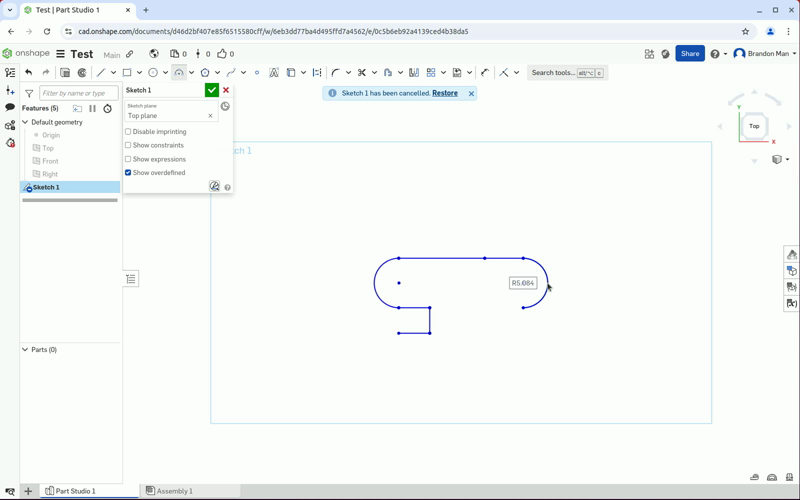
key(l)
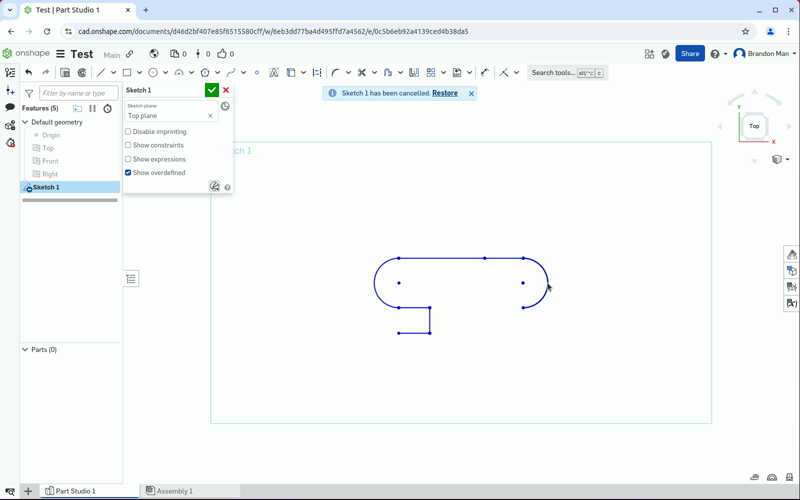
mouse_move(523, 307)
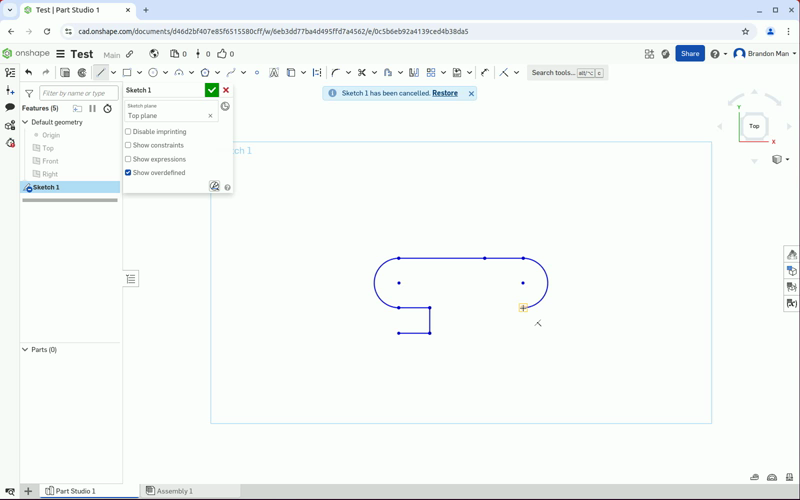
click(523, 307)
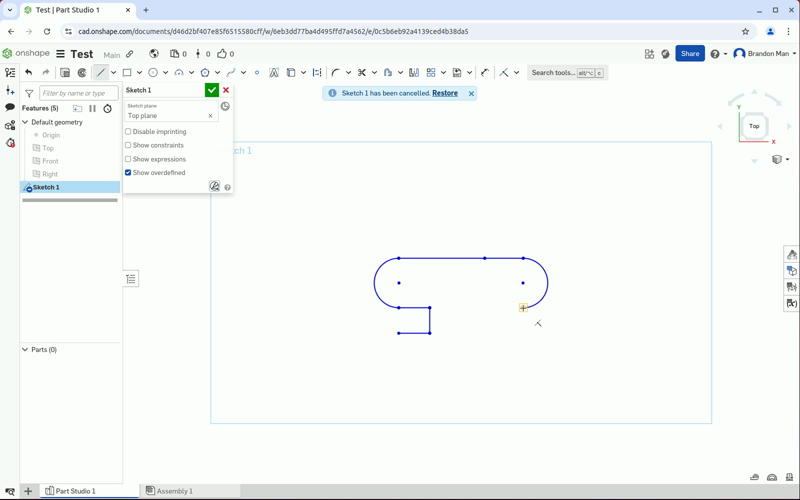
key_down(shift)
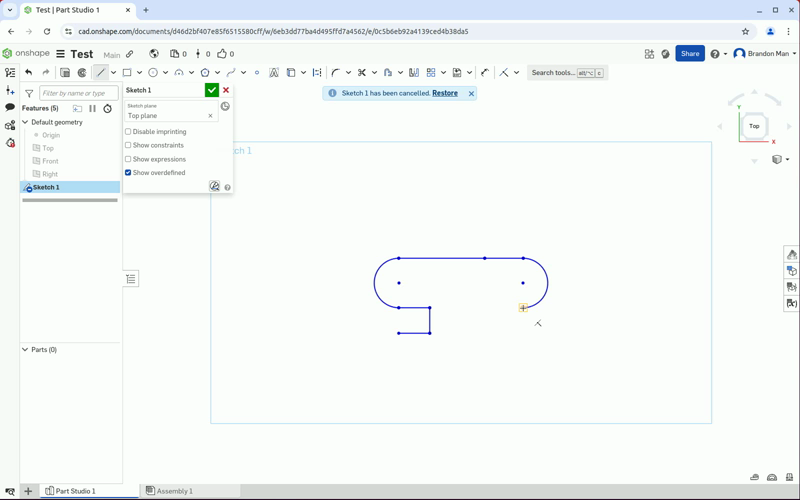
mouse_move(553, 307)
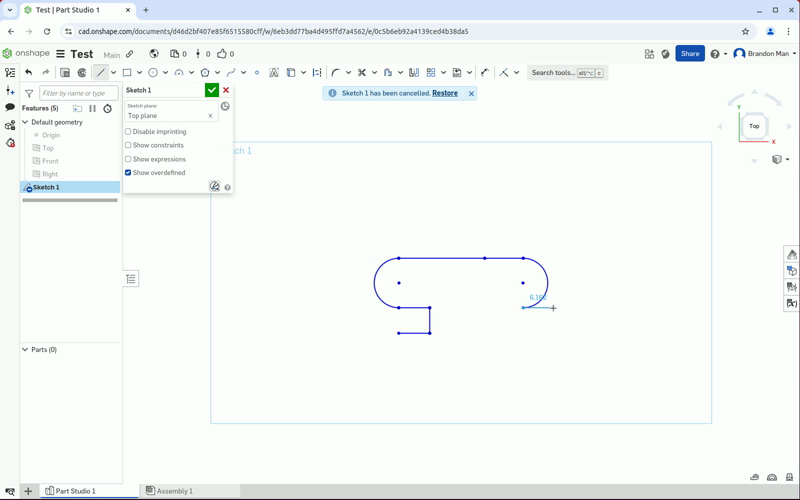
mouse_move(492, 307)
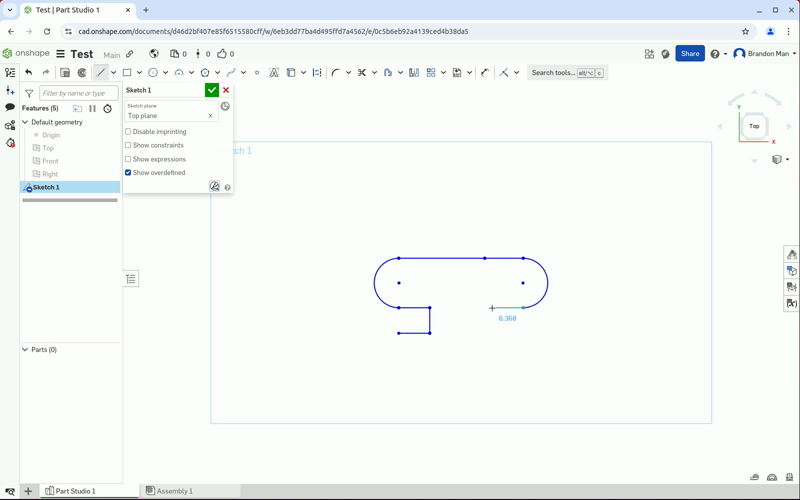
click(492, 307)
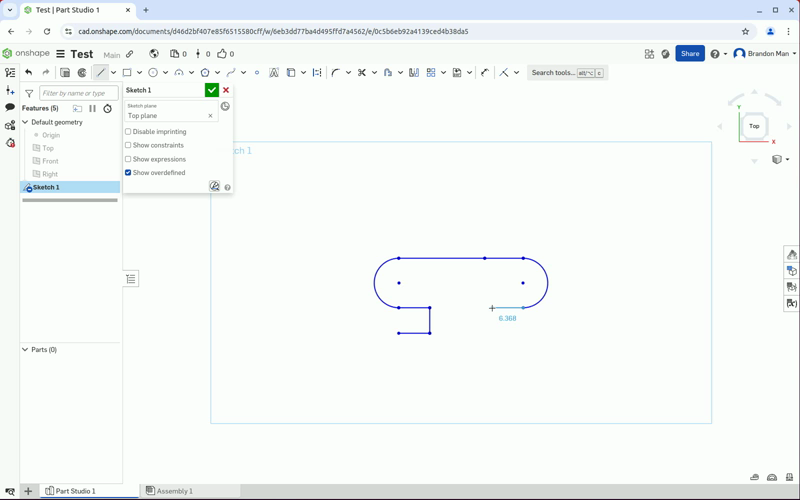
key_up(shift)
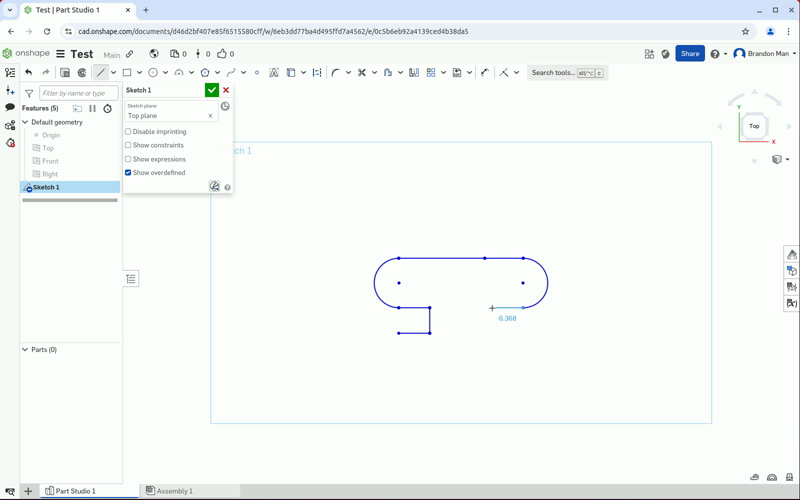
key_down(shift)
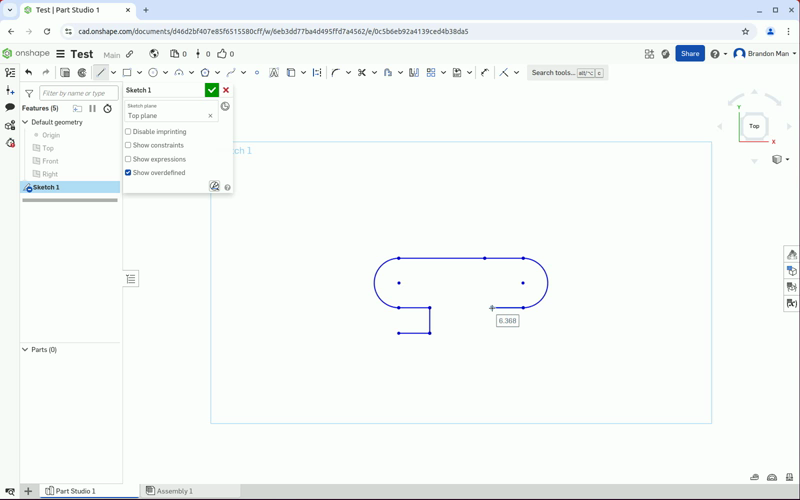
mouse_move(522, 307)
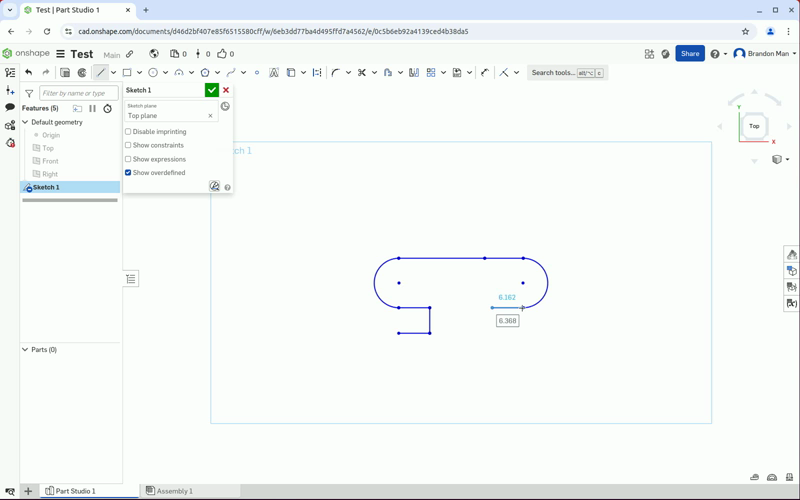
mouse_move(492, 333)
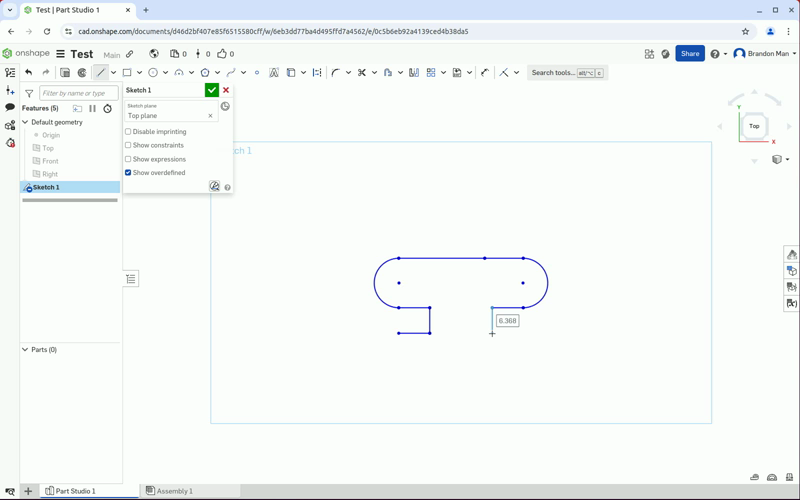
click(492, 333)
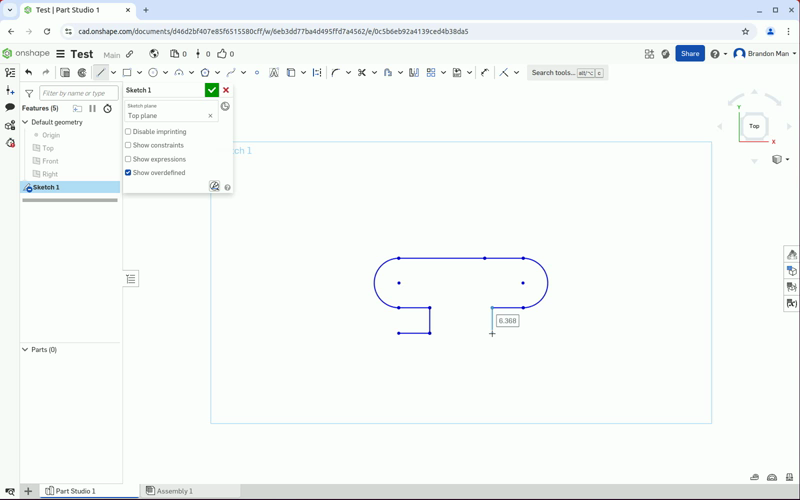
key_up(shift)
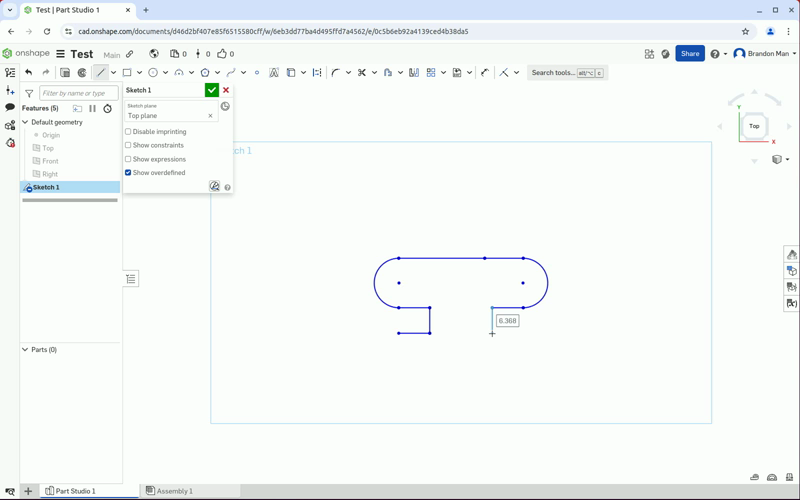
key_down(shift)
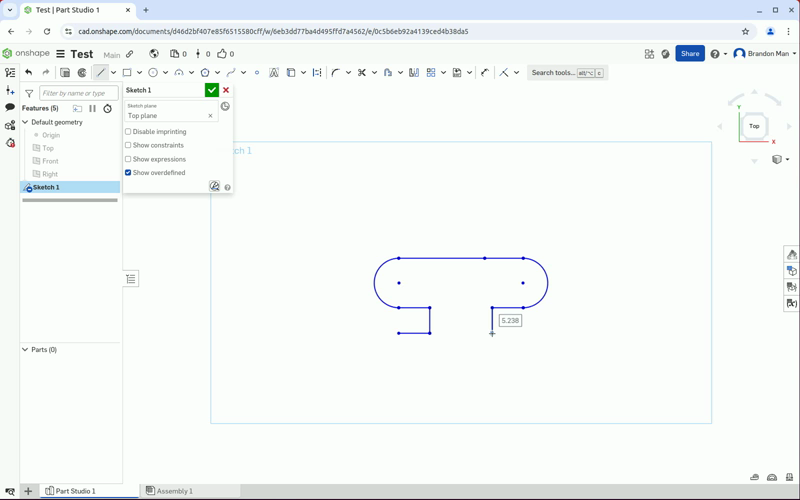
mouse_move(522, 333)
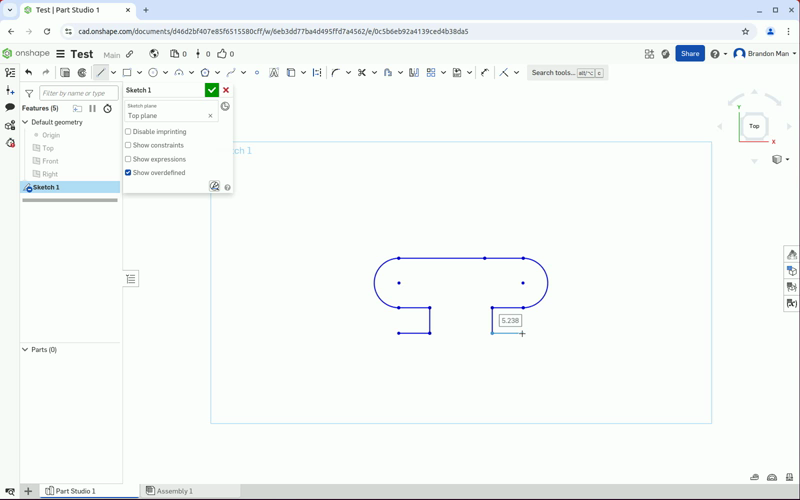
mouse_move(523, 333)
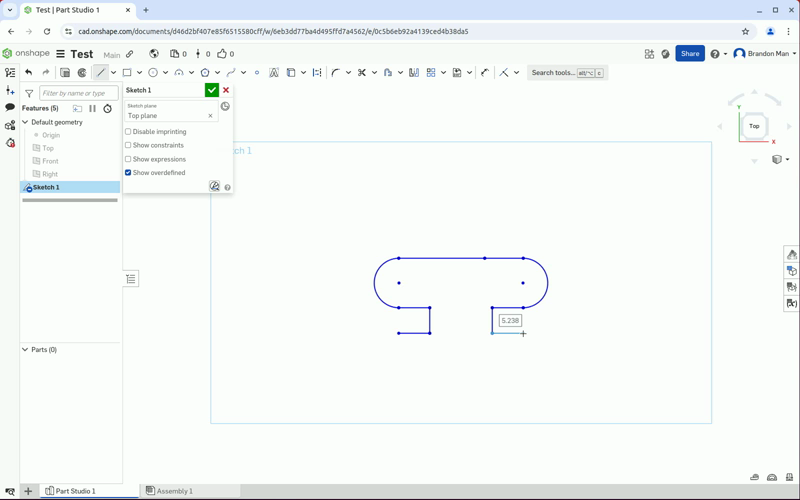
click(523, 333)
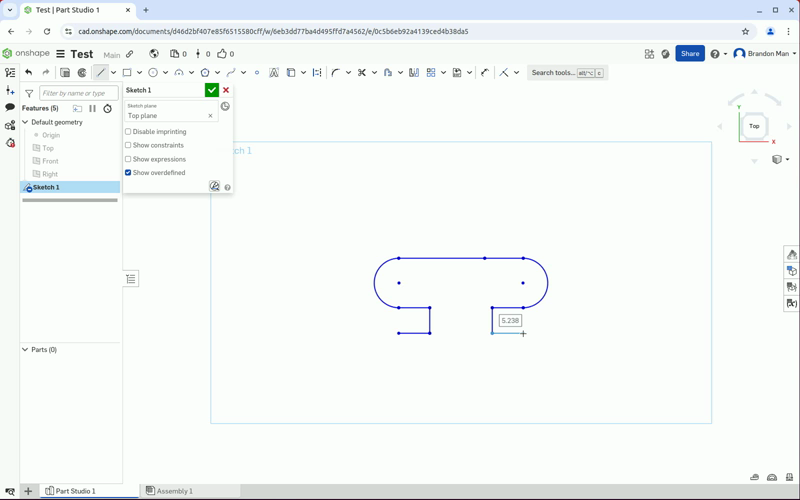
key_up(shift)
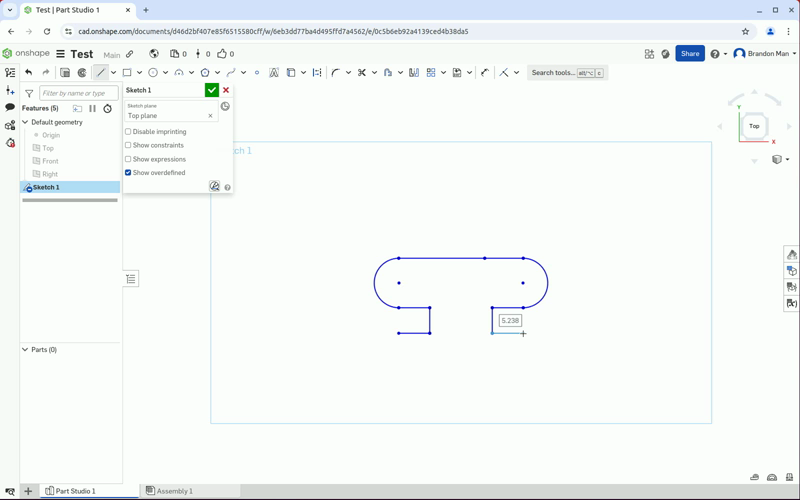
key(esc)
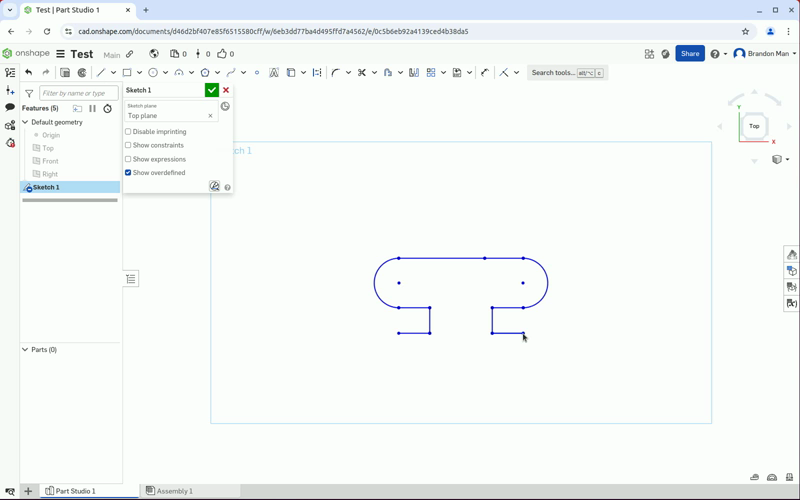
key(a)
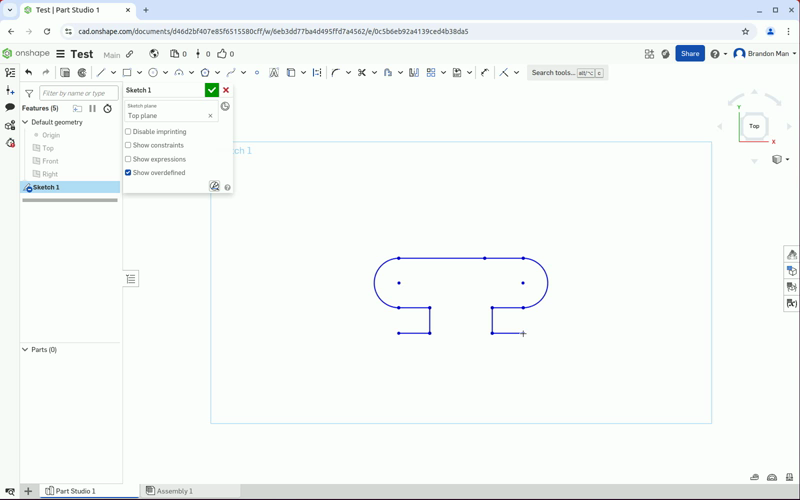
mouse_move(523, 333)
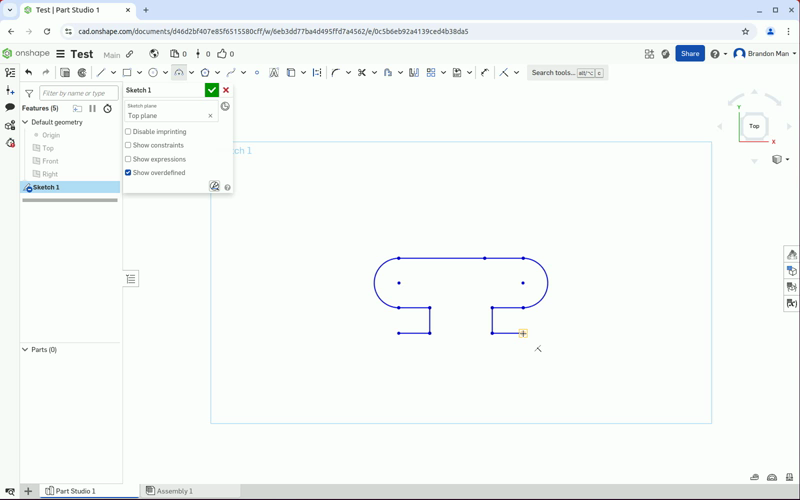
click(523, 333)
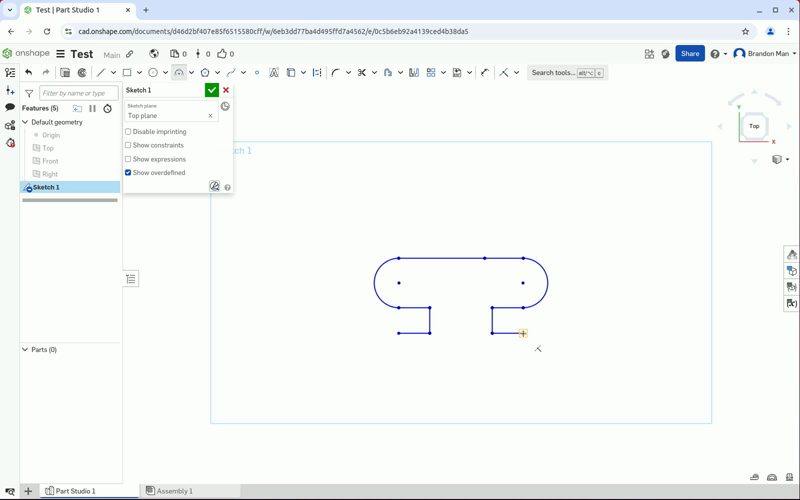
key_down(shift)
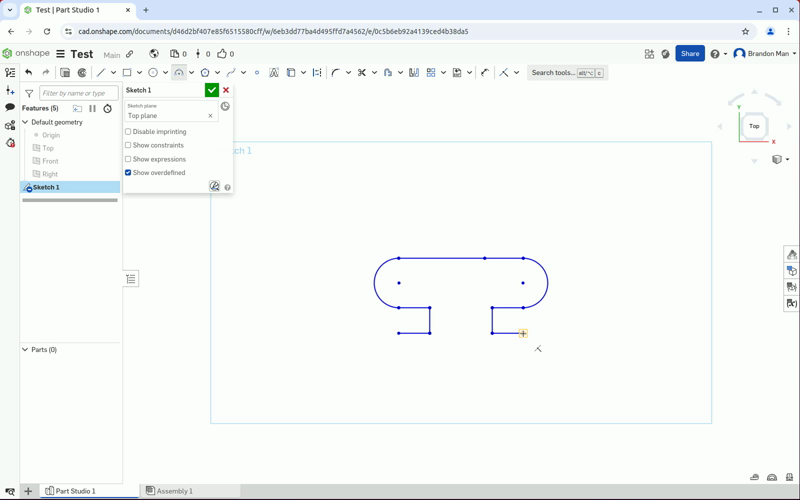
mouse_move(523, 234)
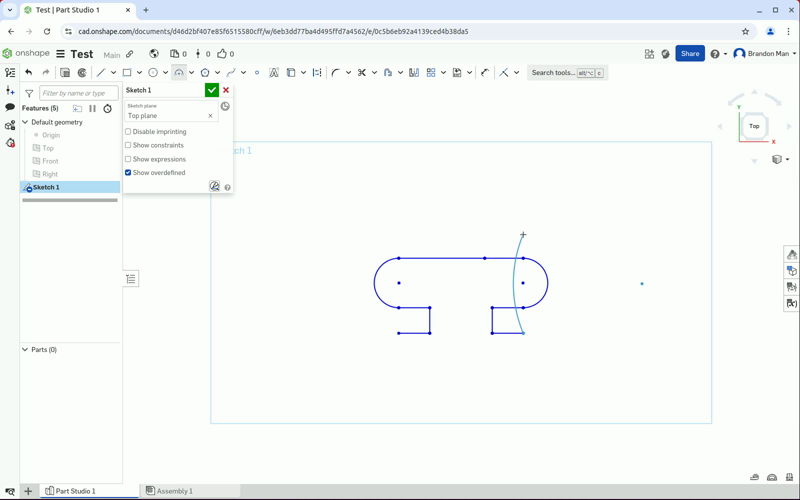
click(523, 234)
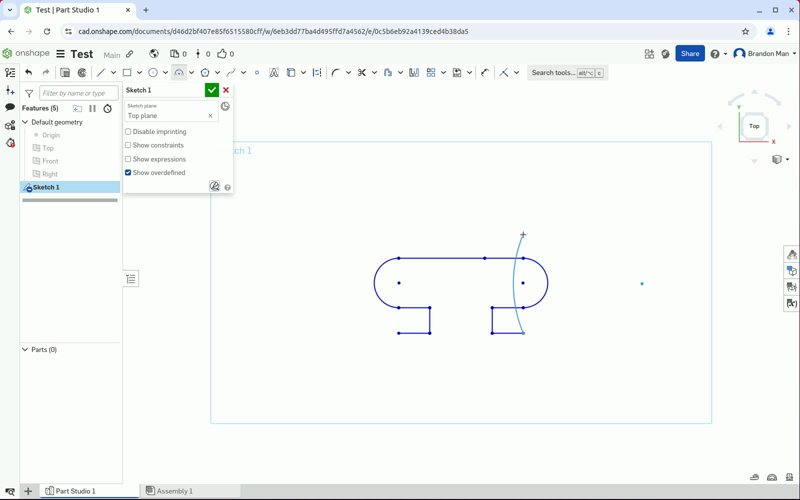
mouse_move(572, 283)
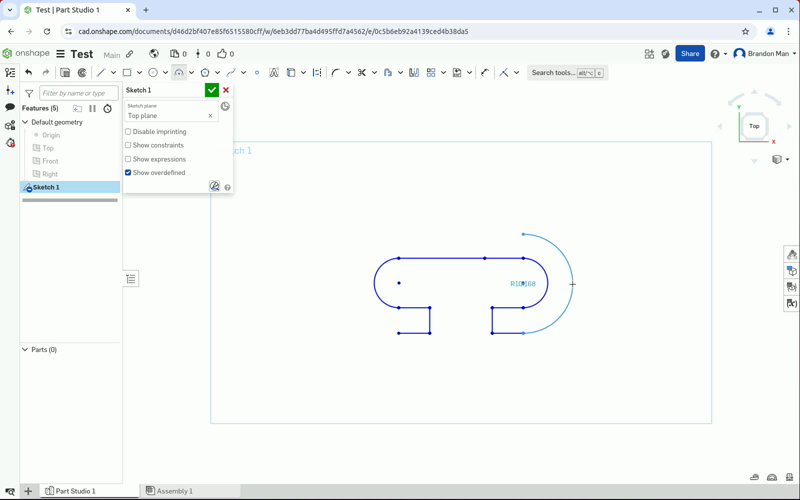
click(572, 283)
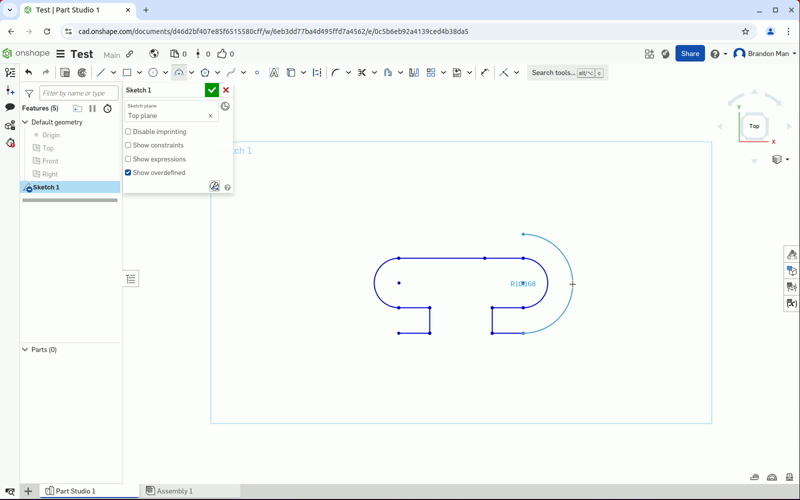
key_up(shift)
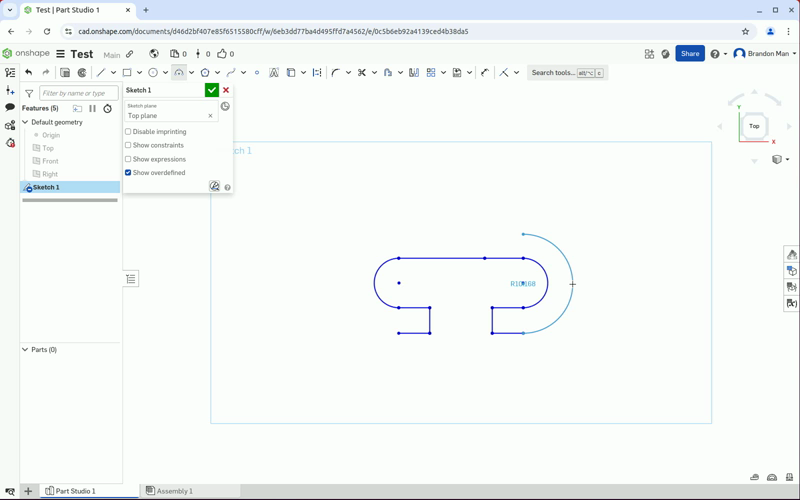
key(esc)
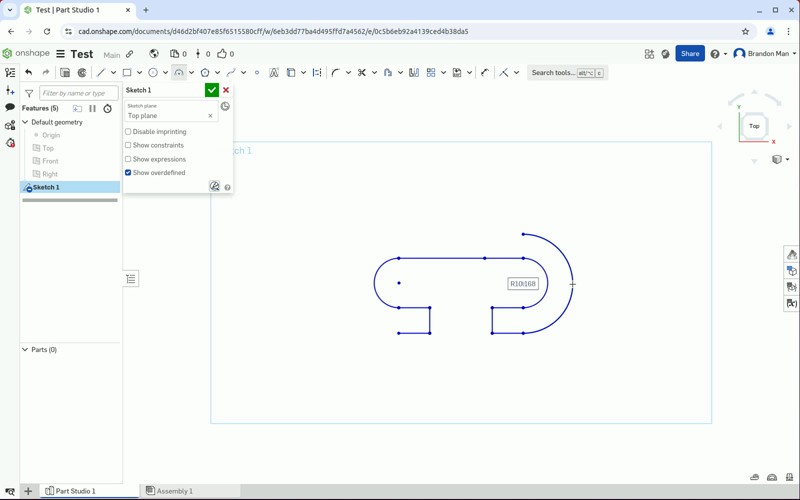
key(l)
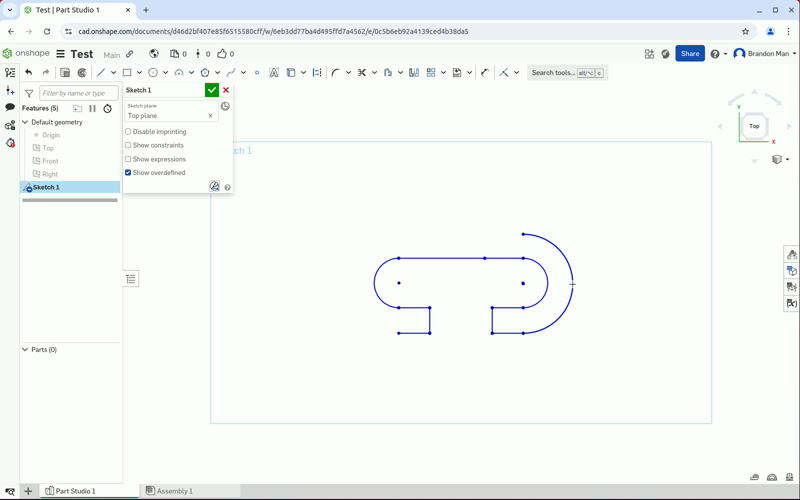
mouse_move(523, 234)
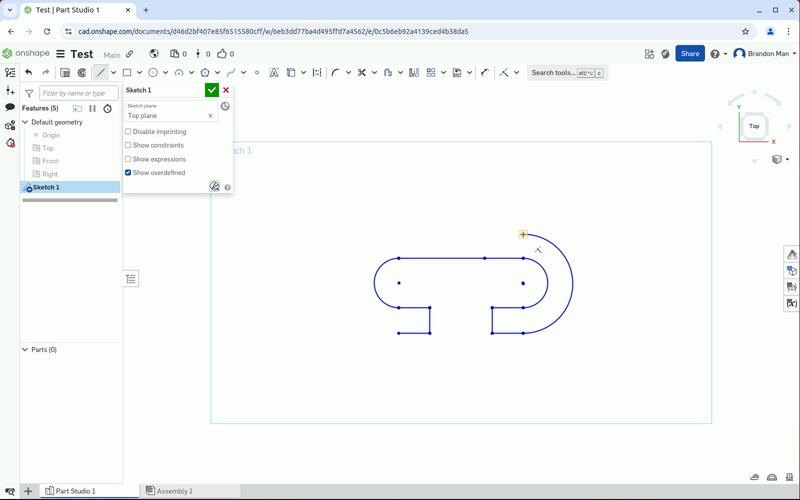
click(523, 234)
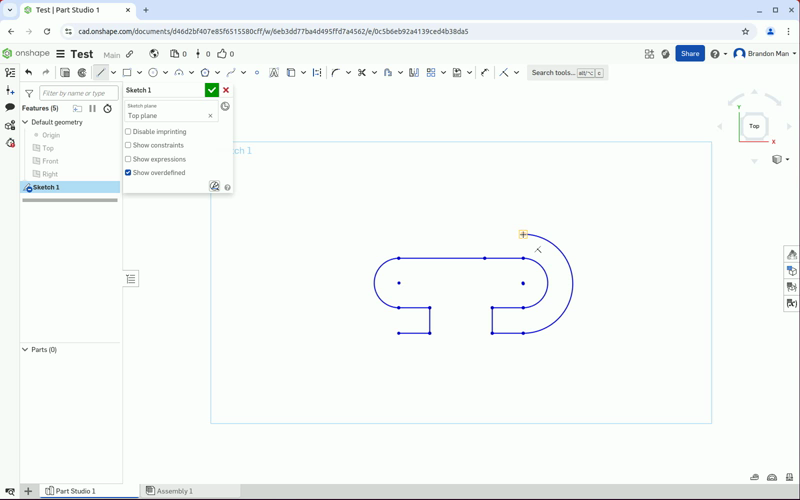
key_down(shift)
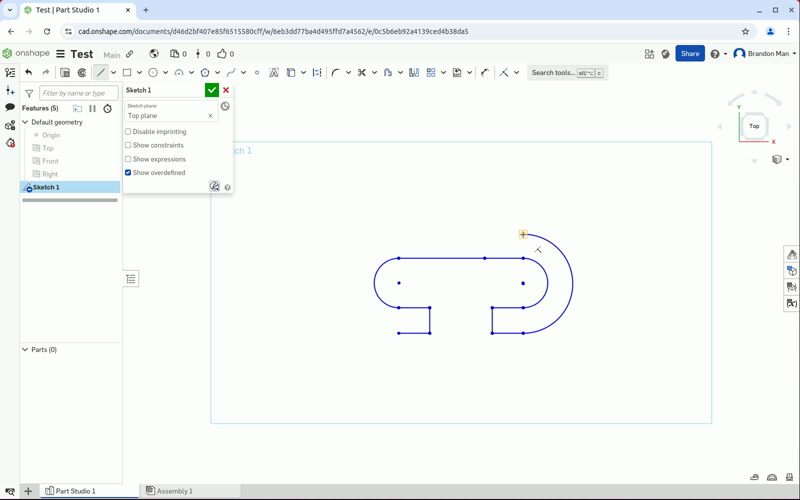
mouse_move(553, 234)
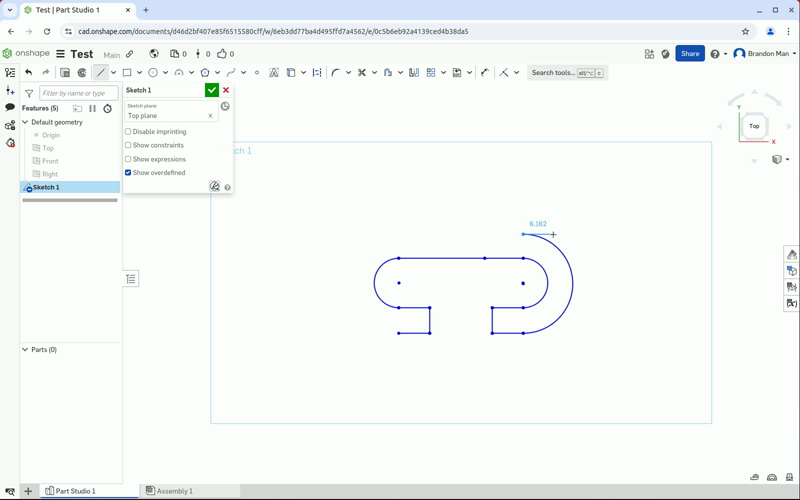
mouse_move(470, 234)
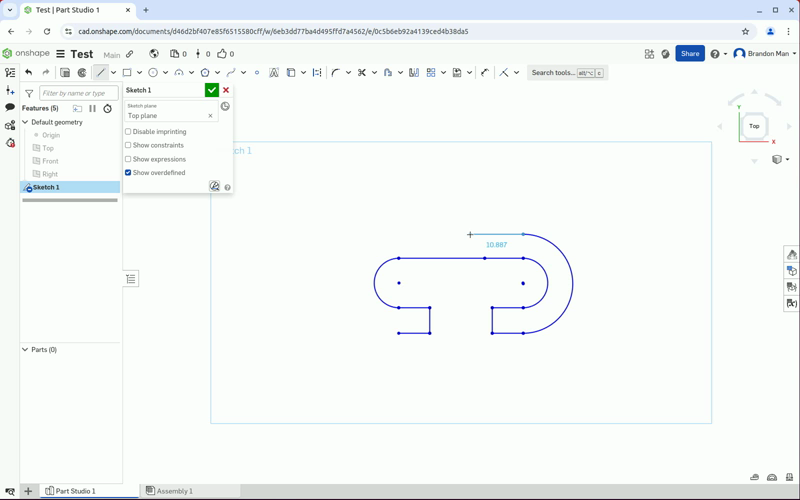
click(470, 234)
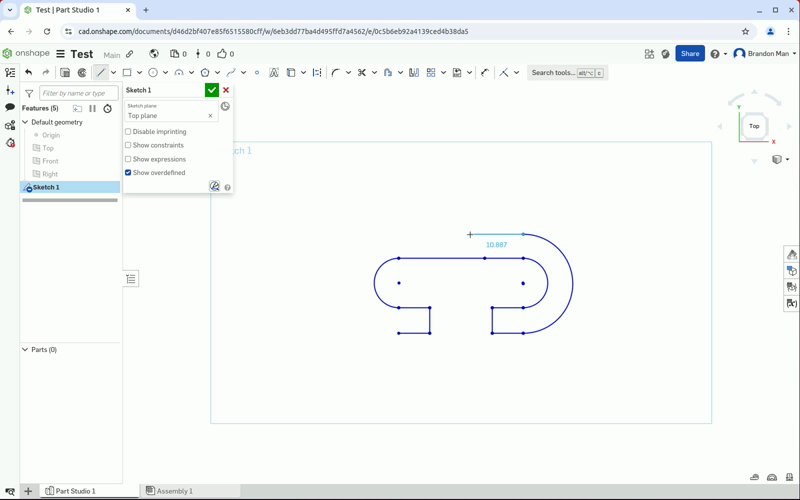
key_up(shift)
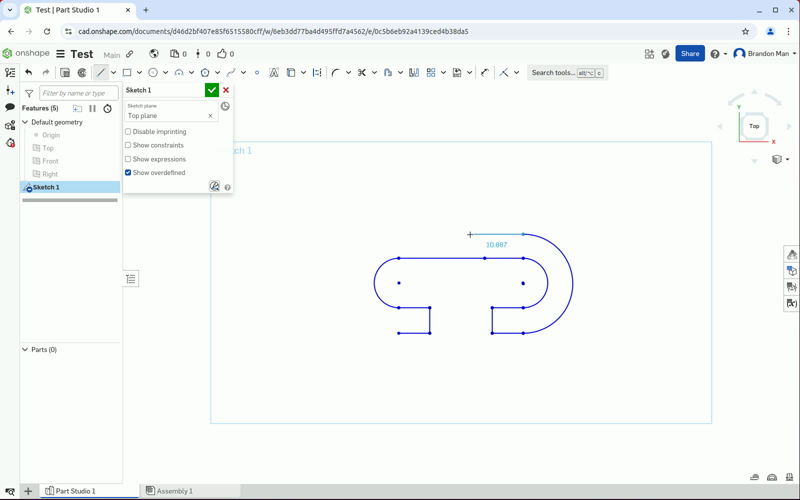
key_down(shift)
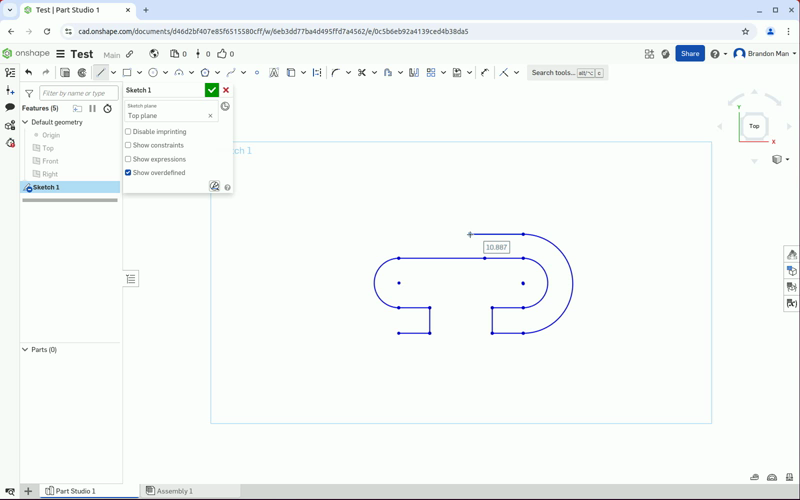
mouse_move(398, 234)
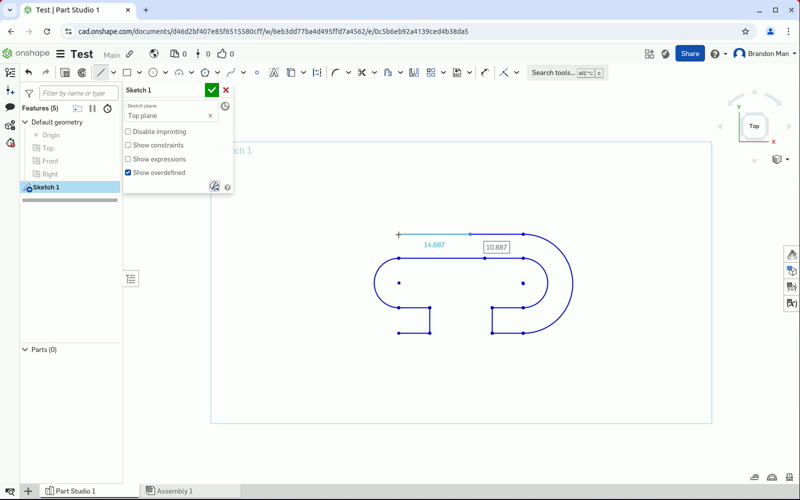
click(398, 234)
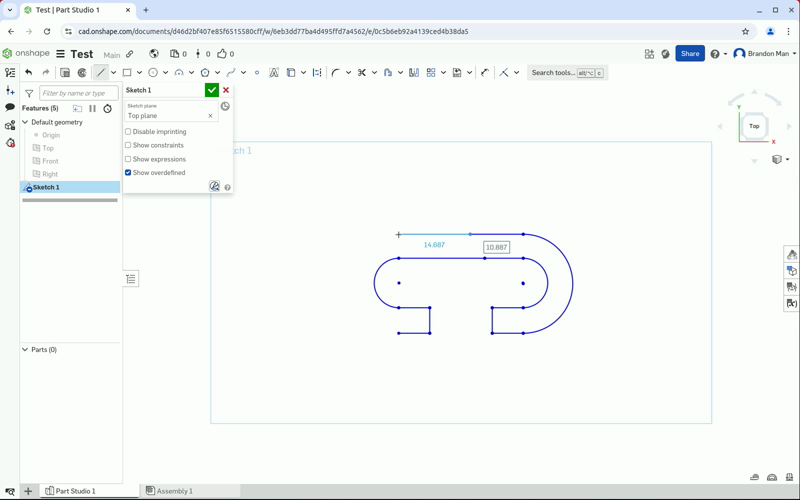
key_up(shift)
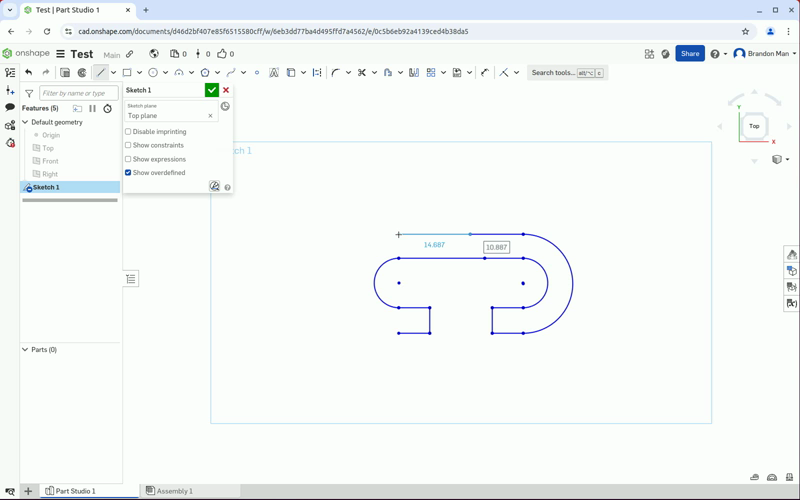
key(esc)
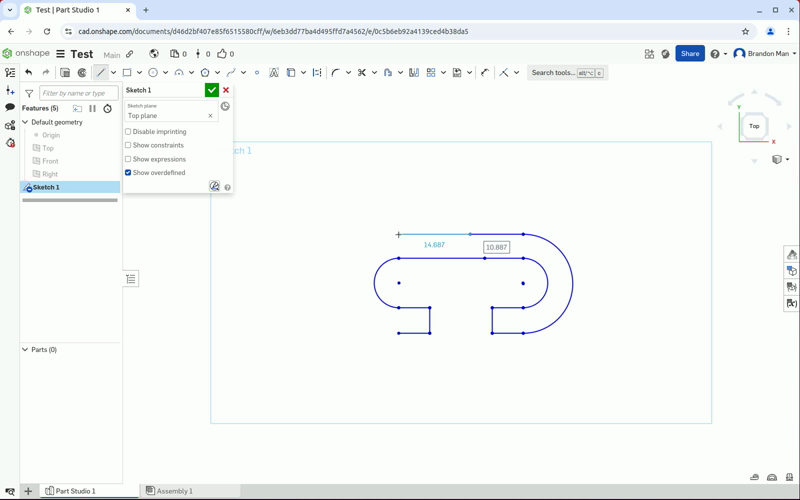
key(a)
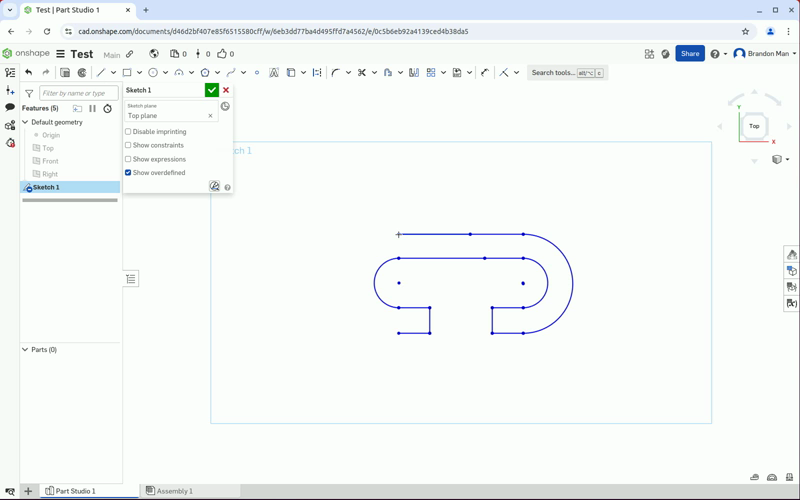
mouse_move(398, 234)
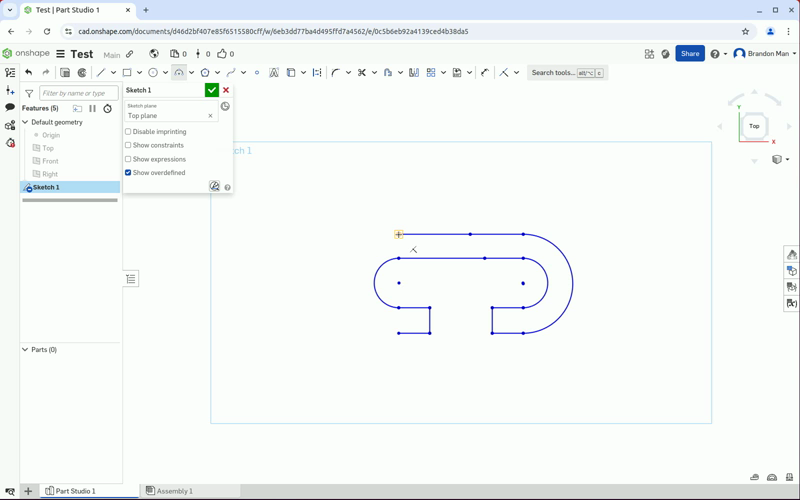
click(398, 234)
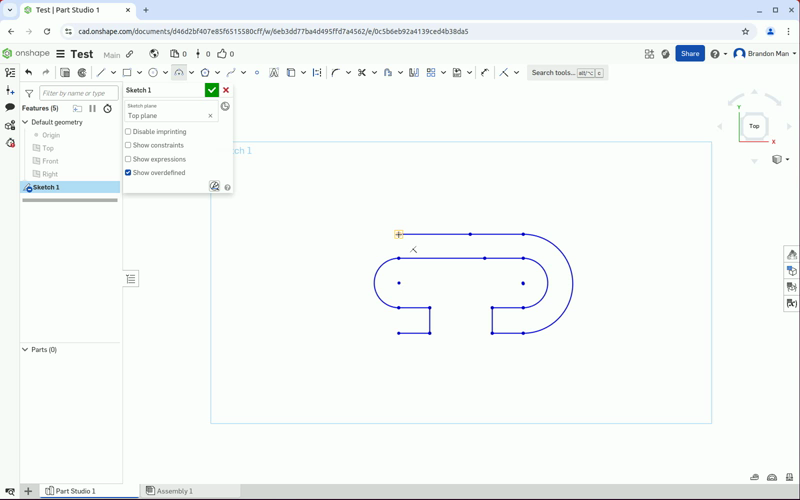
mouse_move(398, 333)
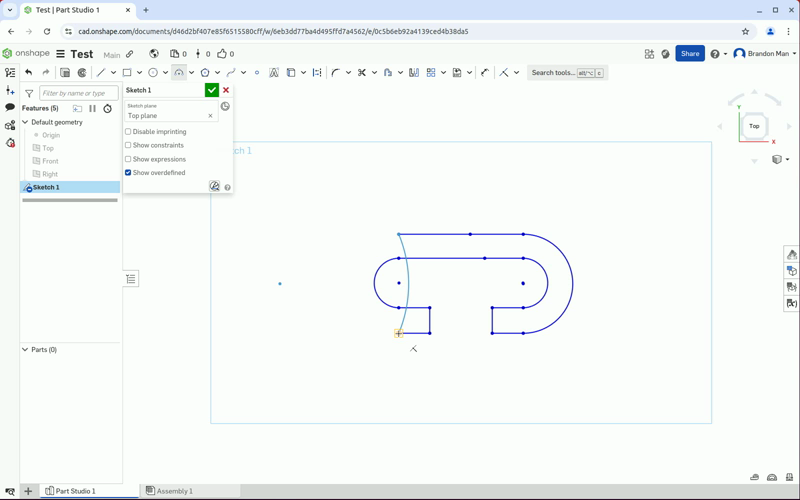
click(398, 333)
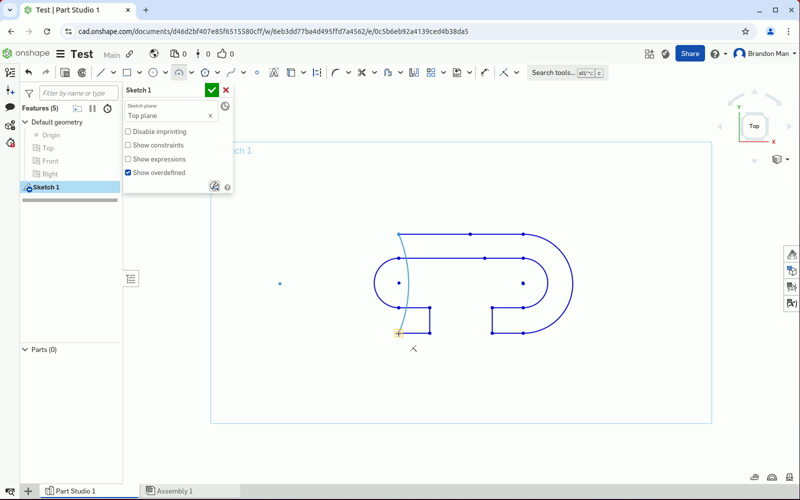
key_down(shift)
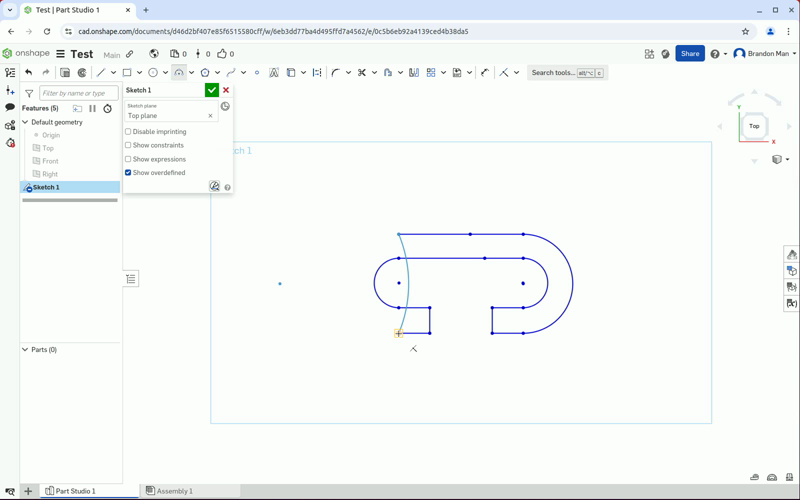
mouse_move(349, 283)
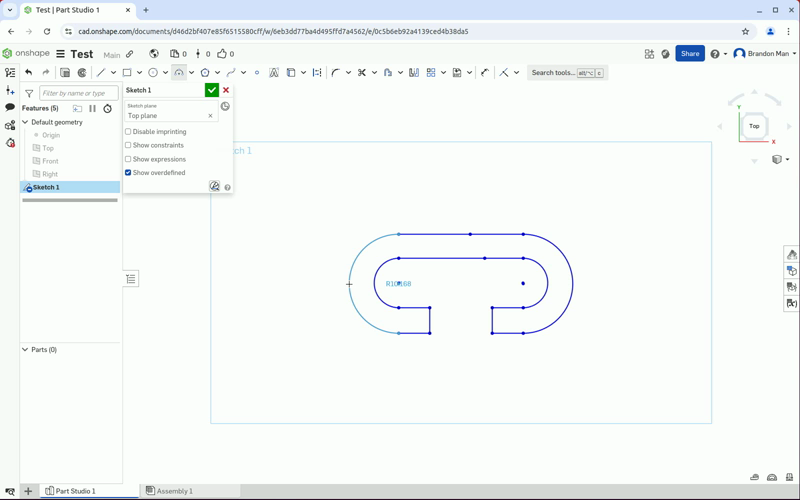
click(349, 283)
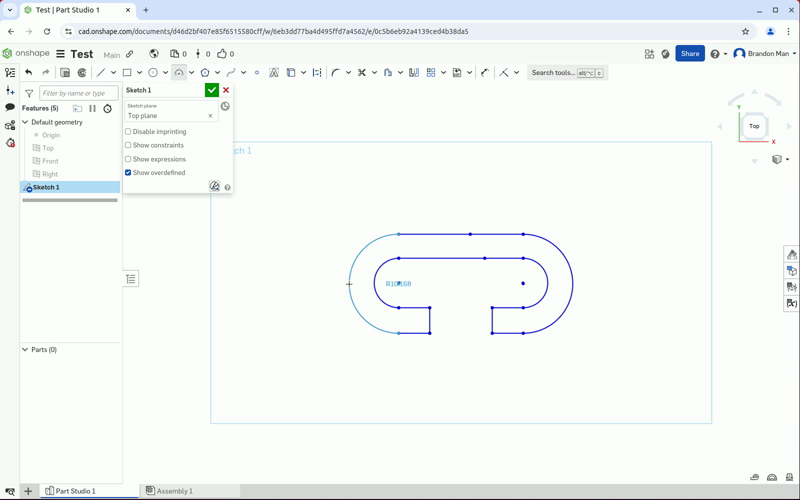
key_up(shift)
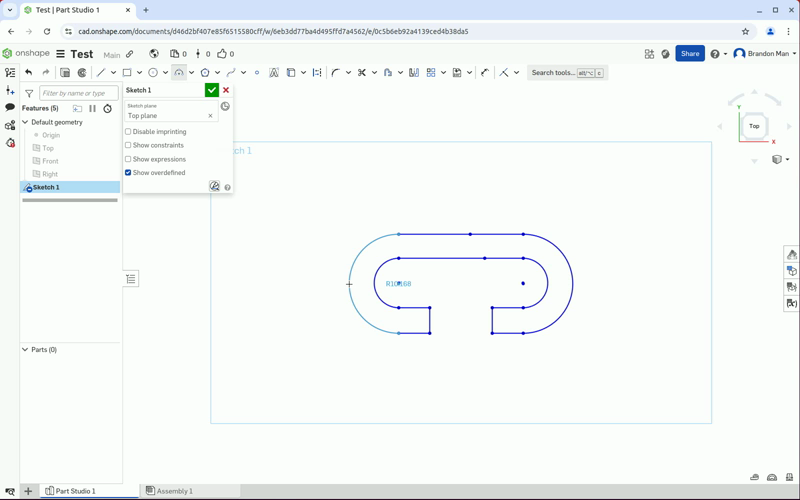
key(esc)
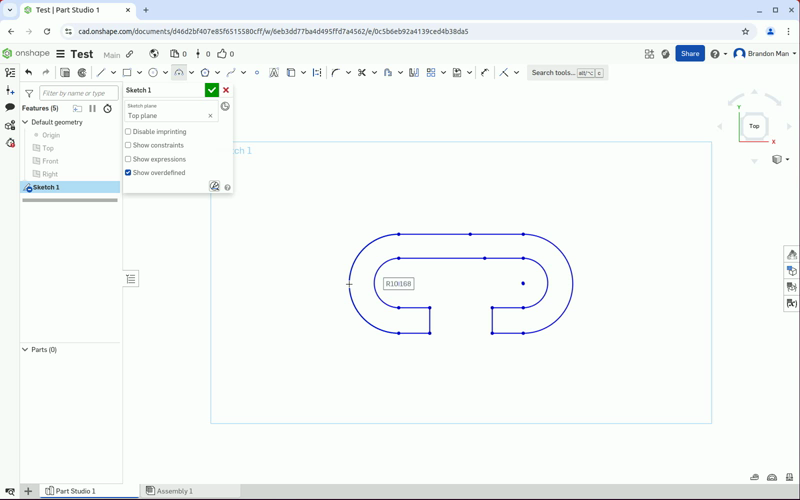
mouse_move(542, 307)
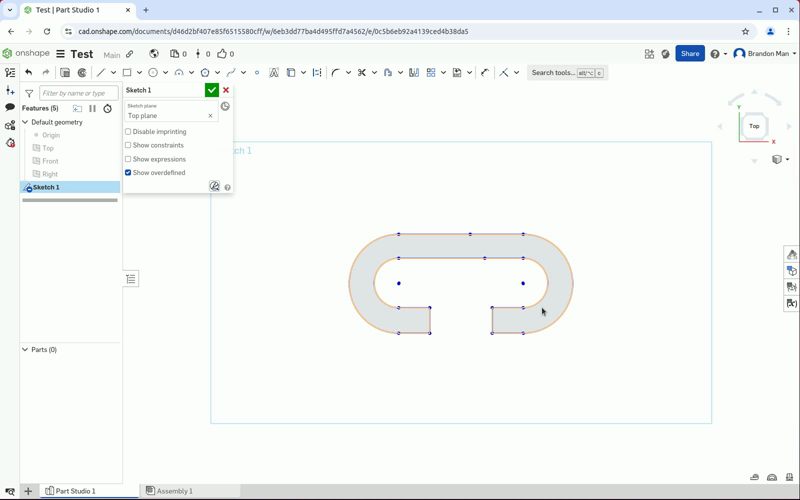
scroll(6)
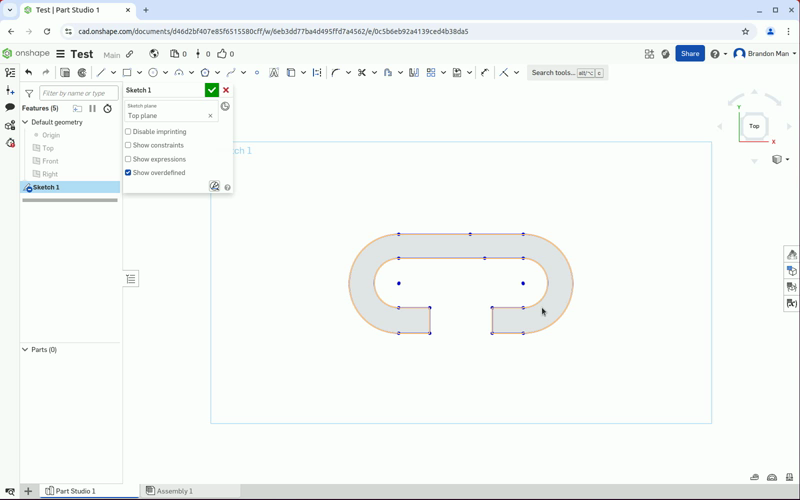
scroll(6)
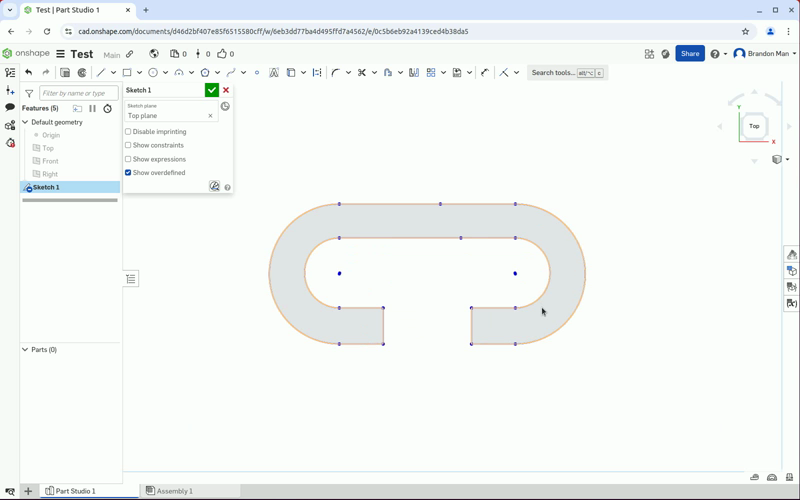
scroll(6)
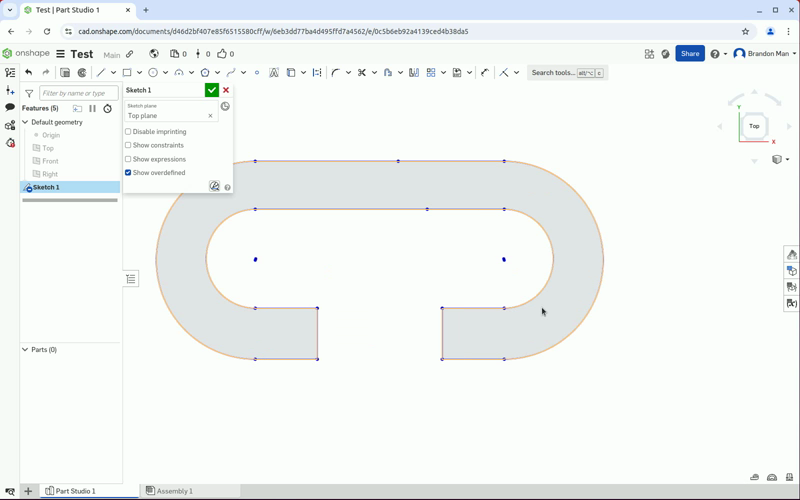
scroll(6)
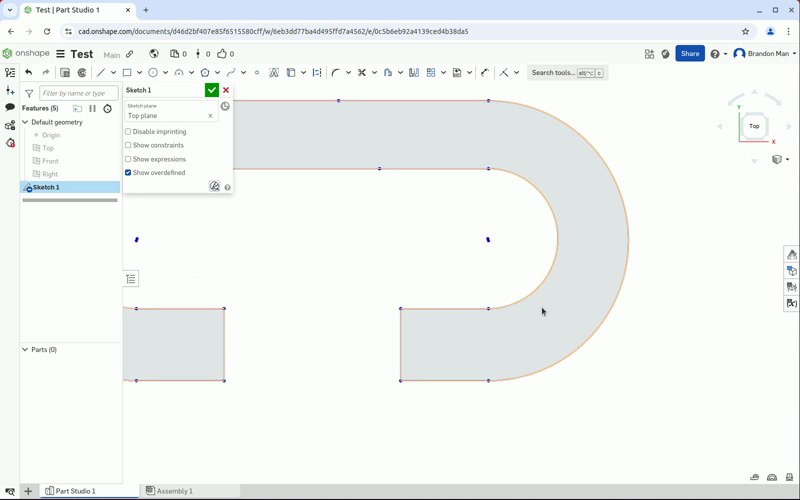
scroll(6)
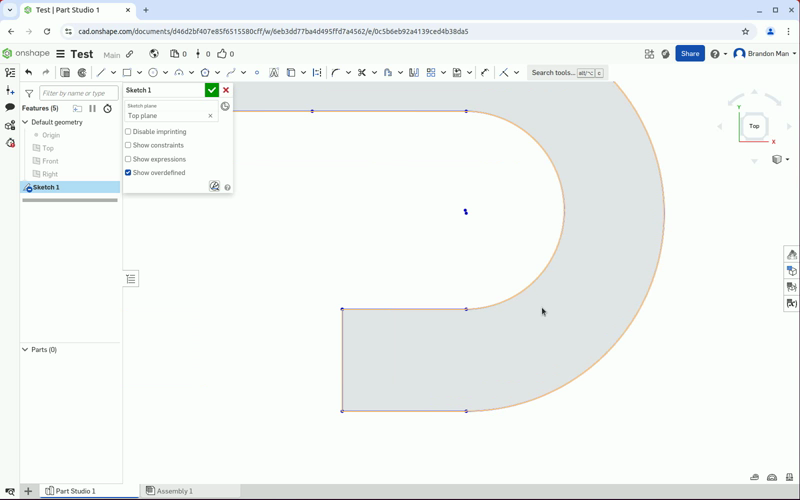
scroll(6)
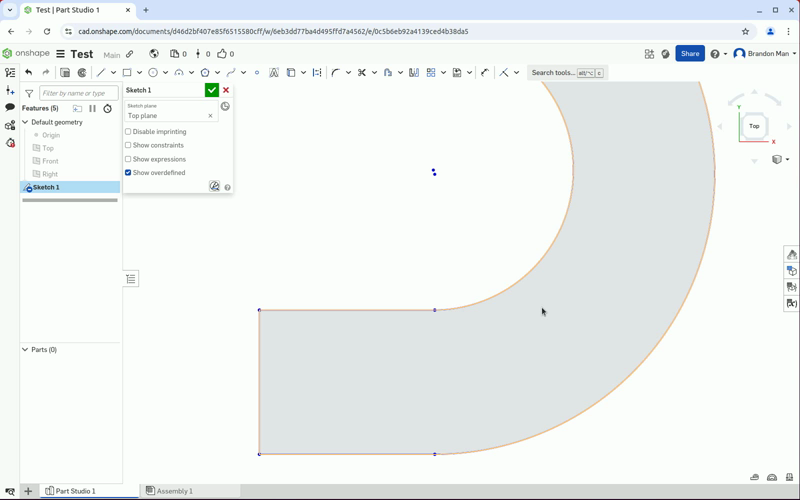
scroll(6)
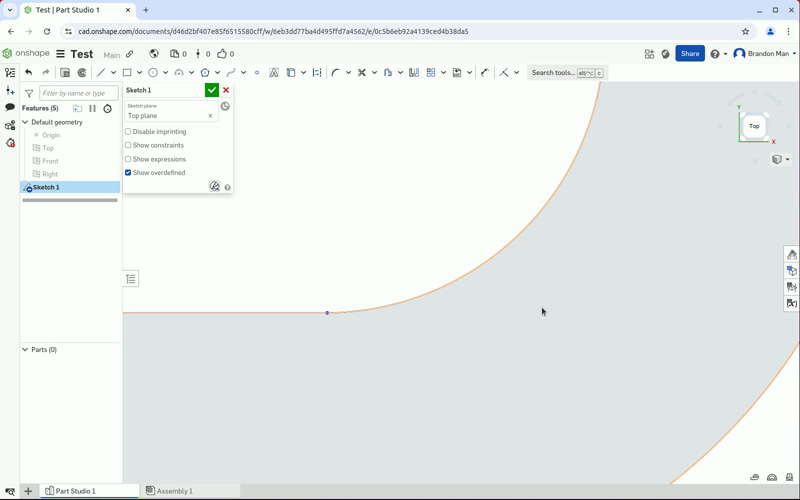
click(542, 307)
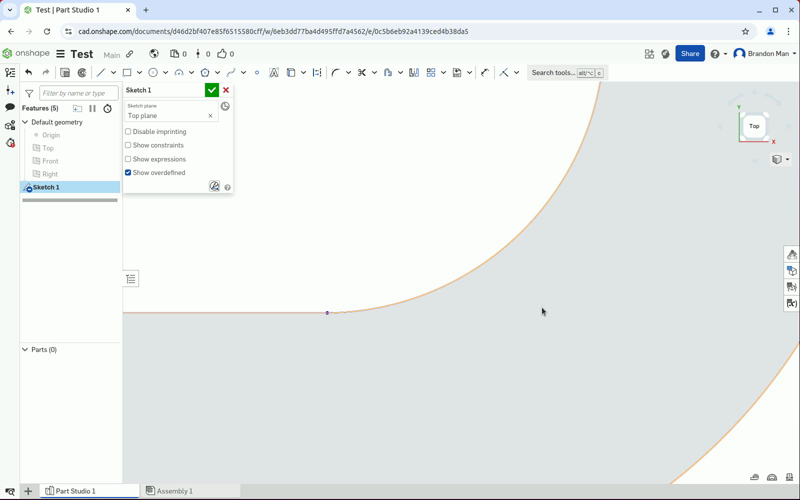
scroll(-6)
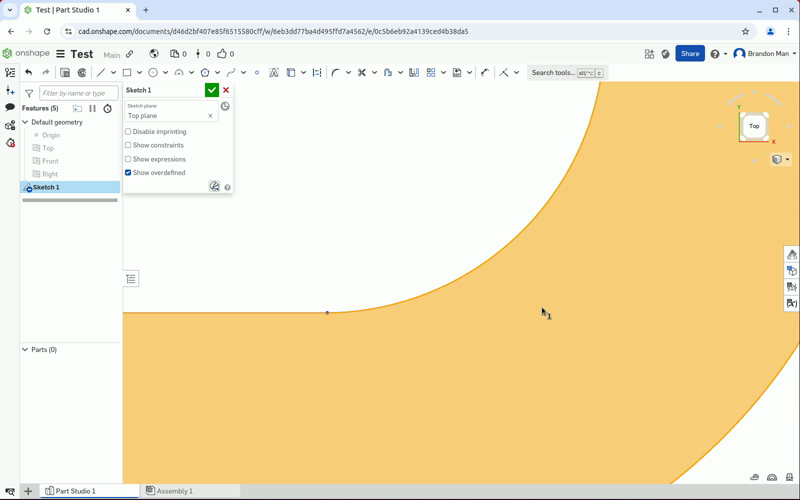
scroll(-6)
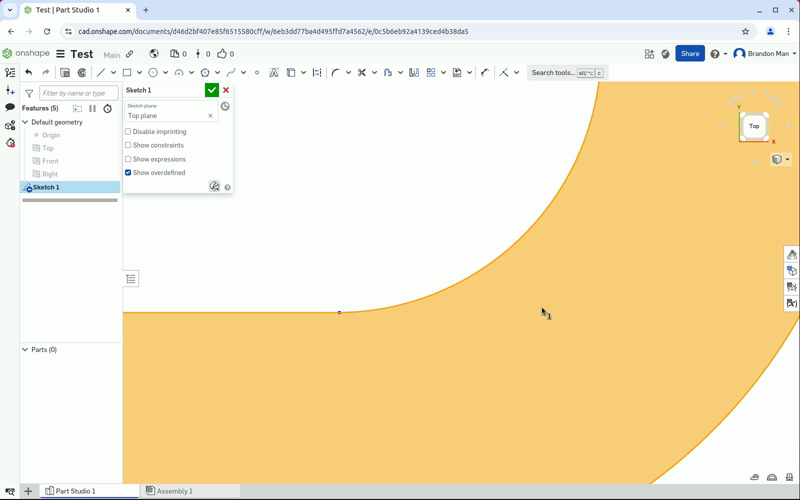
scroll(-6)
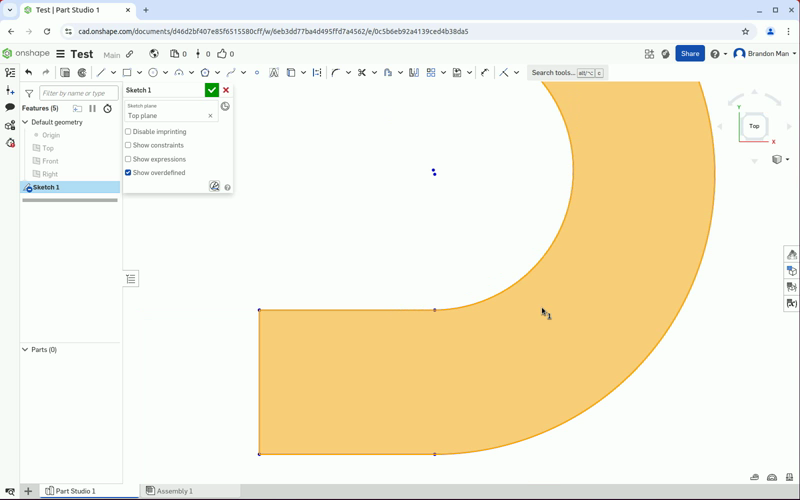
scroll(-6)
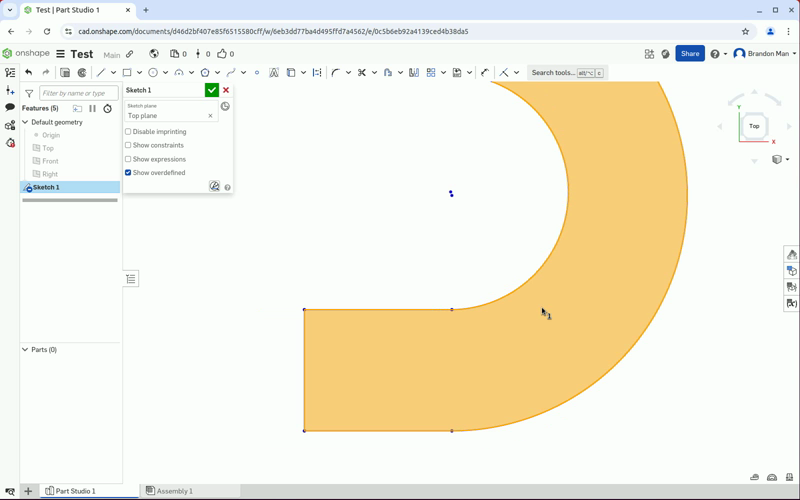
scroll(-6)
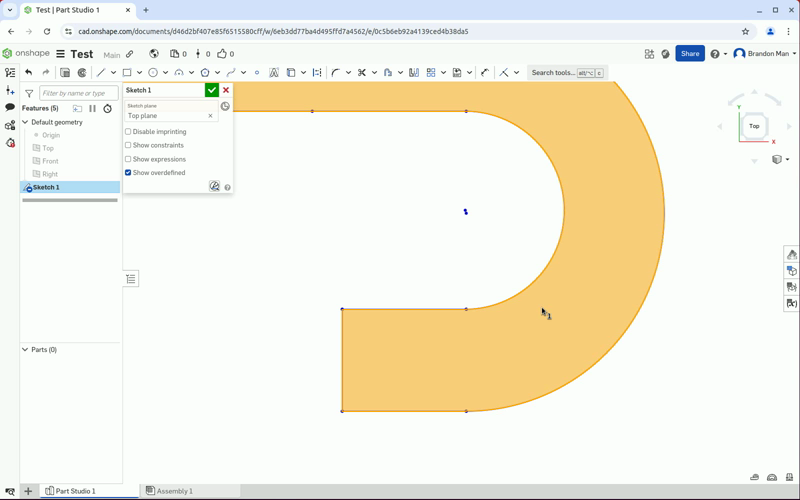
scroll(-6)
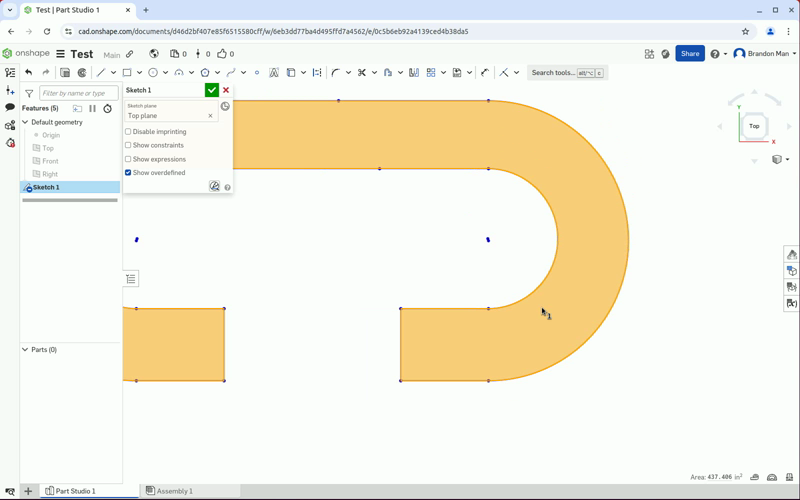
scroll(-6)
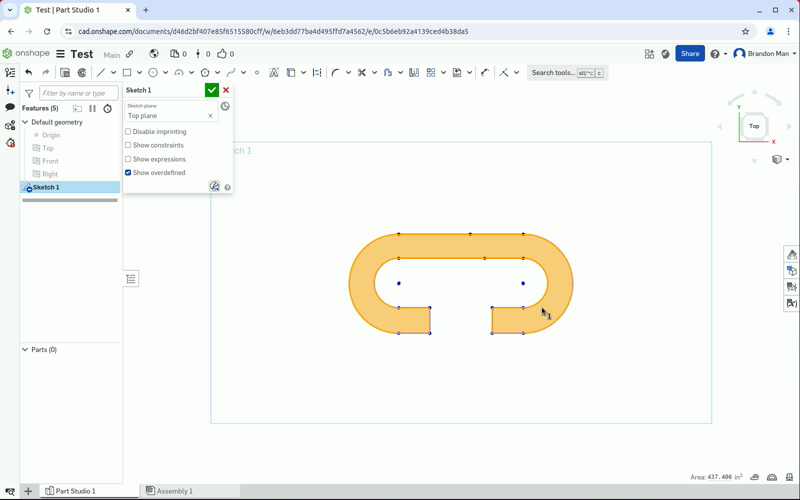
mouse_move(73, 352)
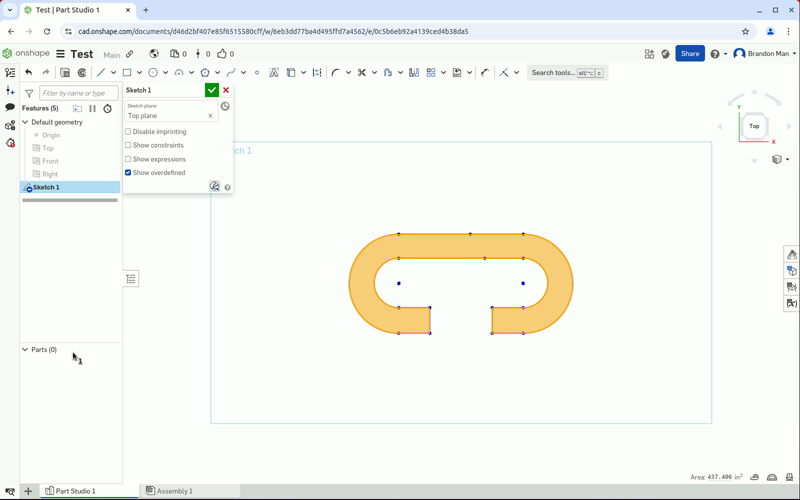
key(shift+y)
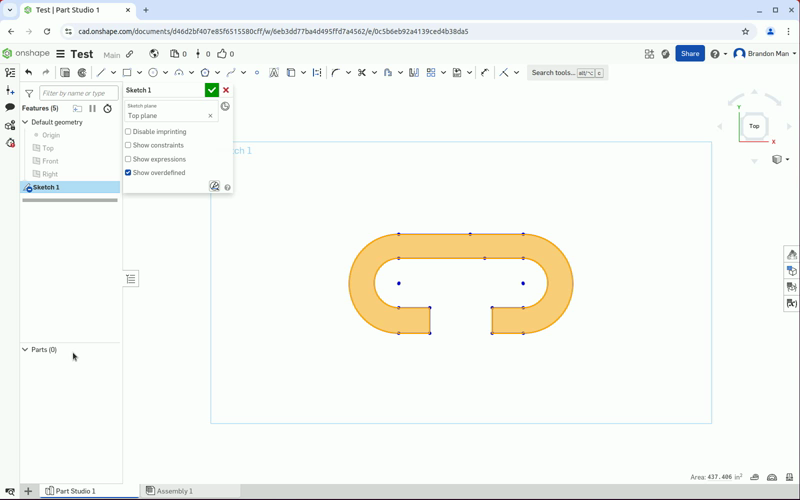
key(shift+e)
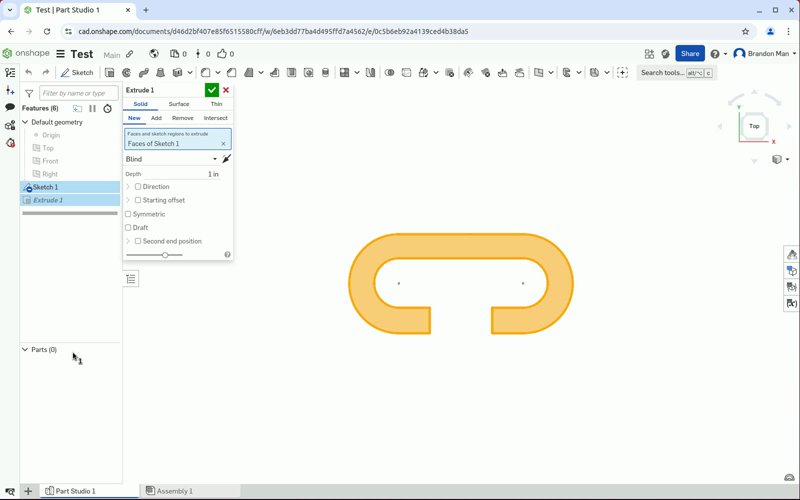
mouse_move(143, 106)
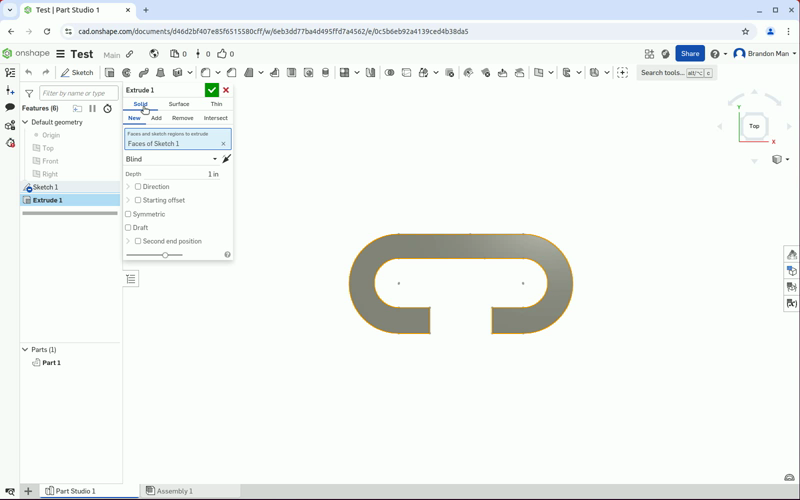
click(143, 106)
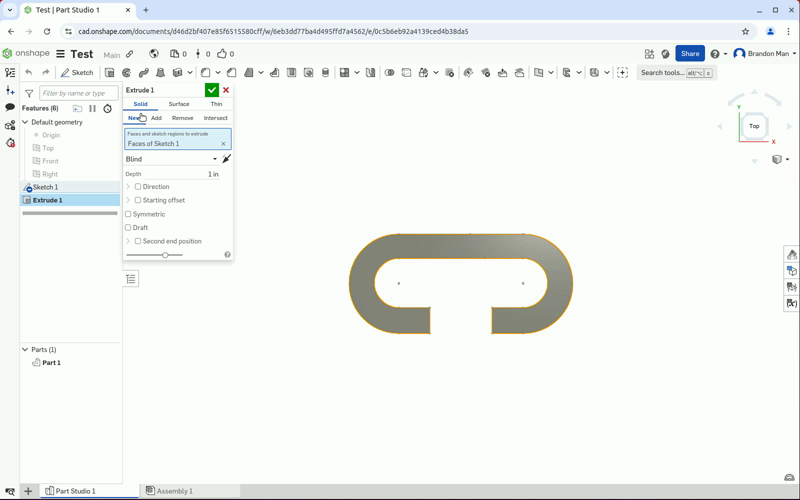
mouse_move(137, 120)
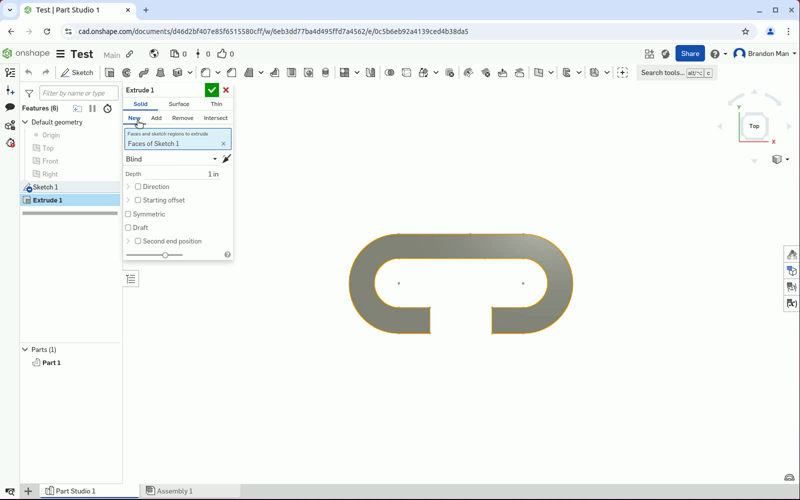
click(137, 120)
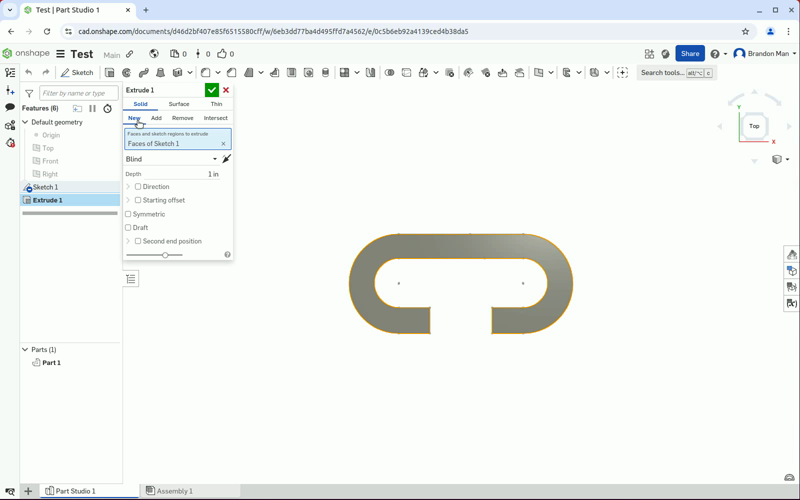
key(tab, 4)
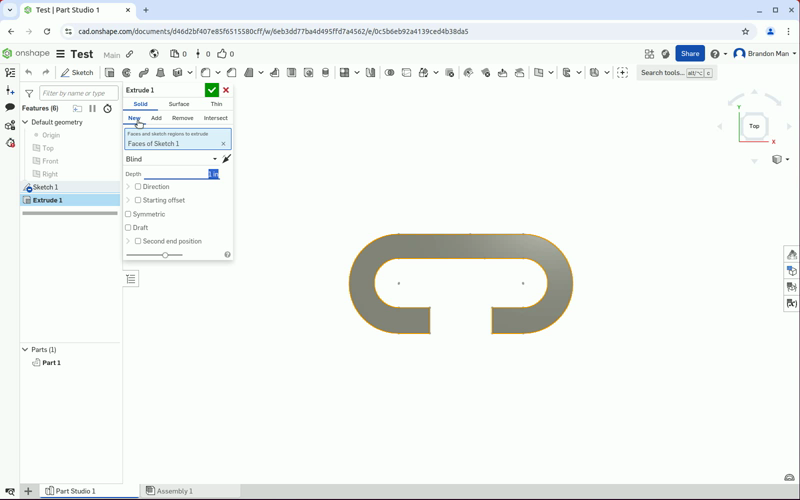
text(5.055)
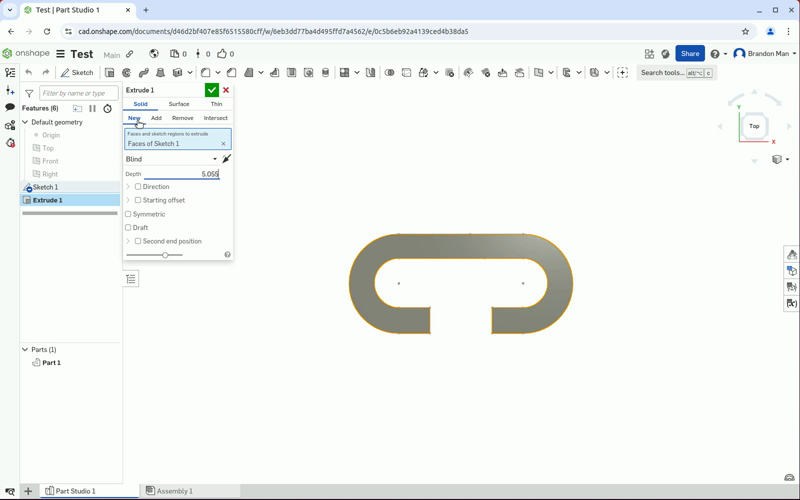
key(enter)
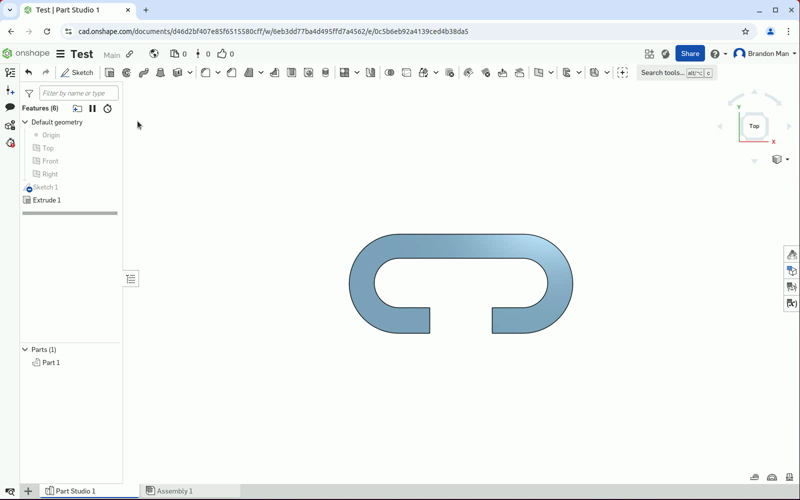
key(shift+h)
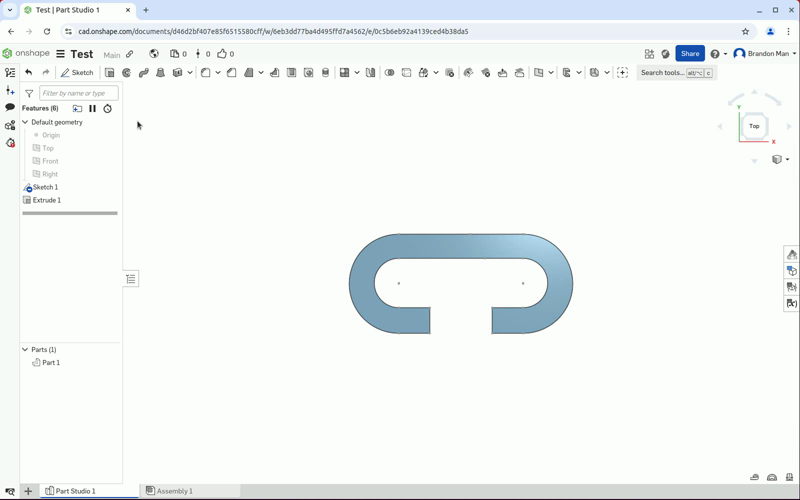
key(shift+h)
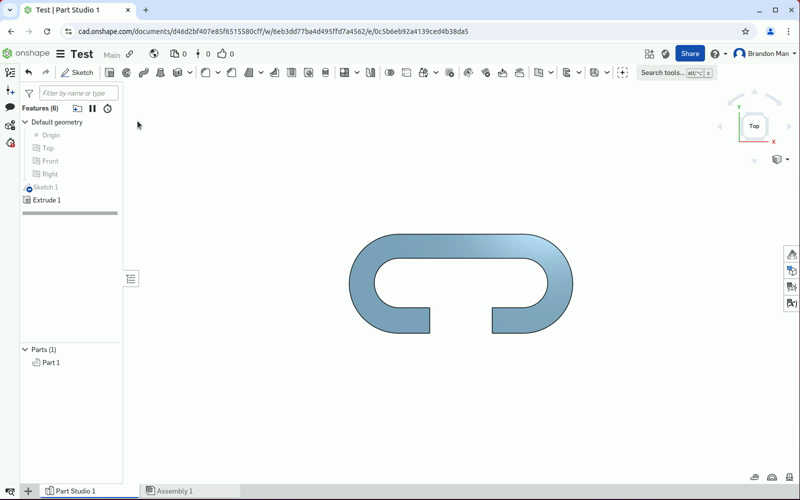
mouse_move(73, 189)
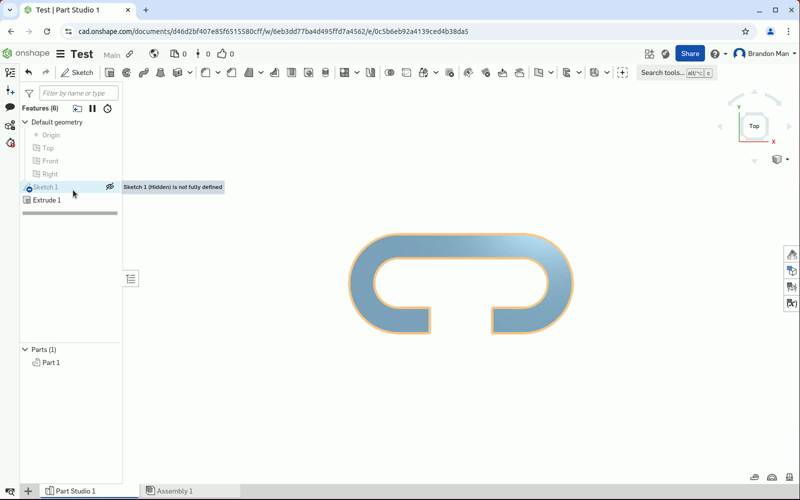
click(73, 189)
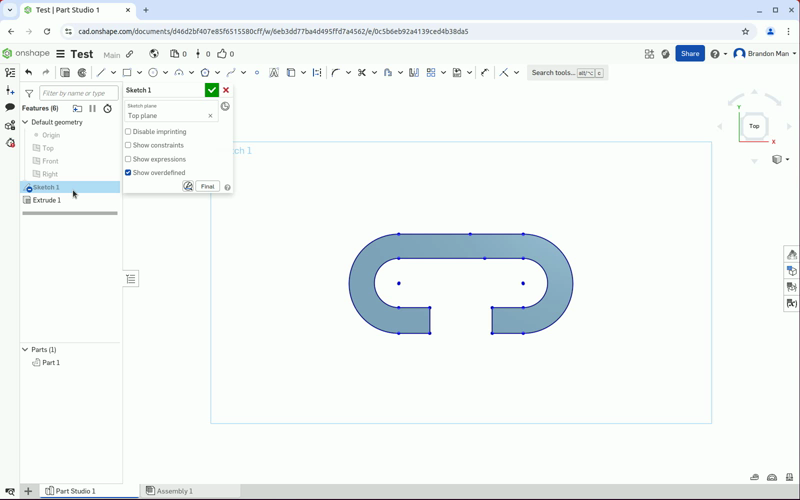
mouse_move(229, 92)
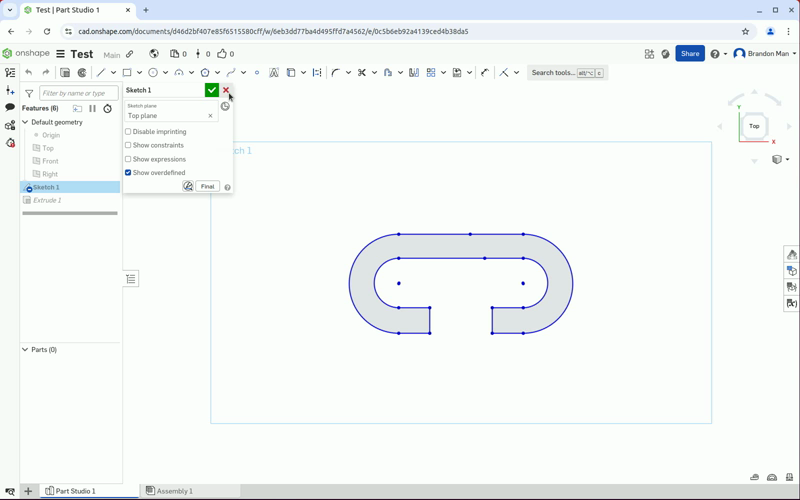
click(229, 92)
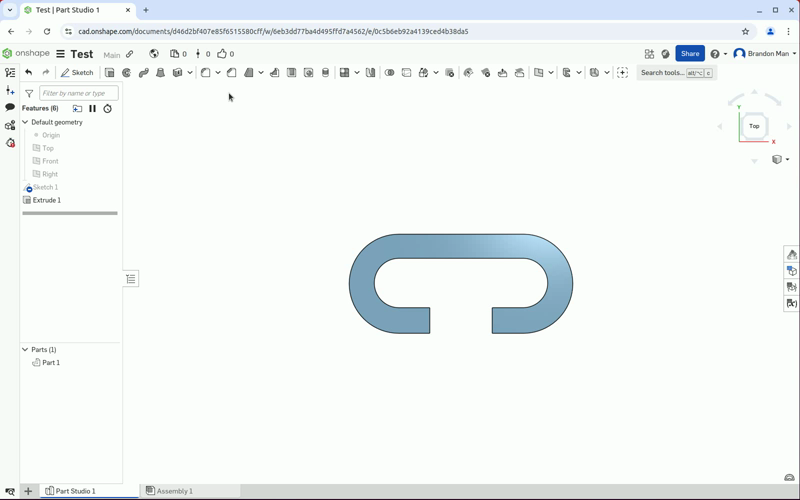
mouse_move(73, 352)
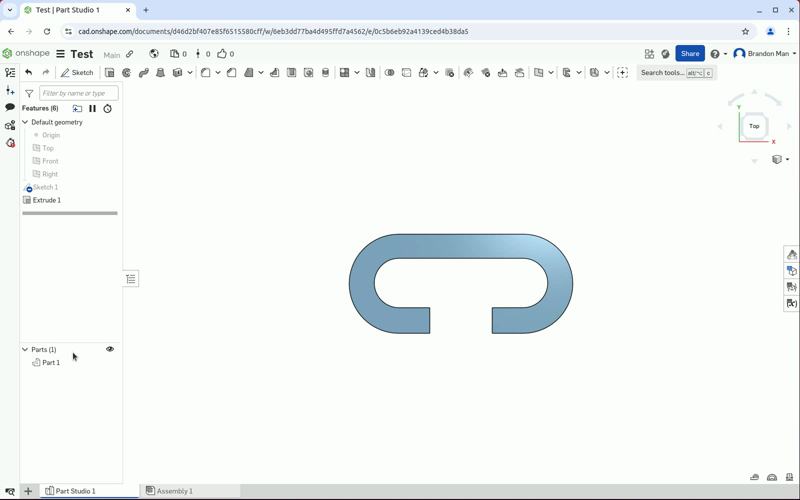
key(y)
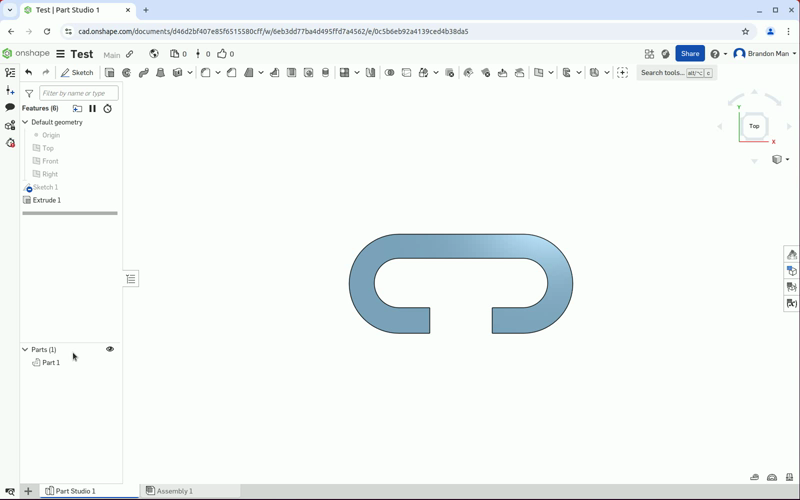
key(shift+p)
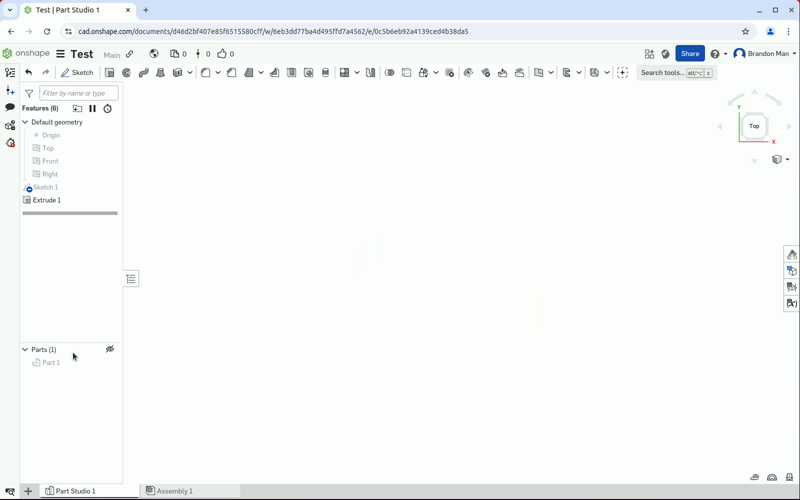
key(space)
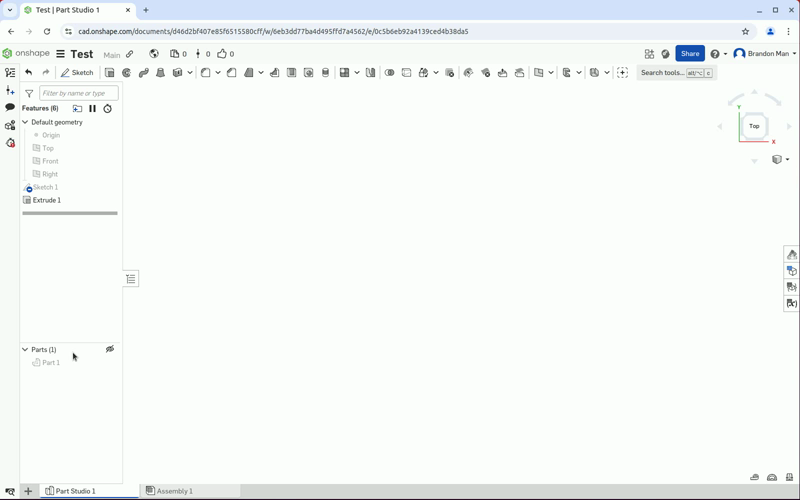
key_down(shift)
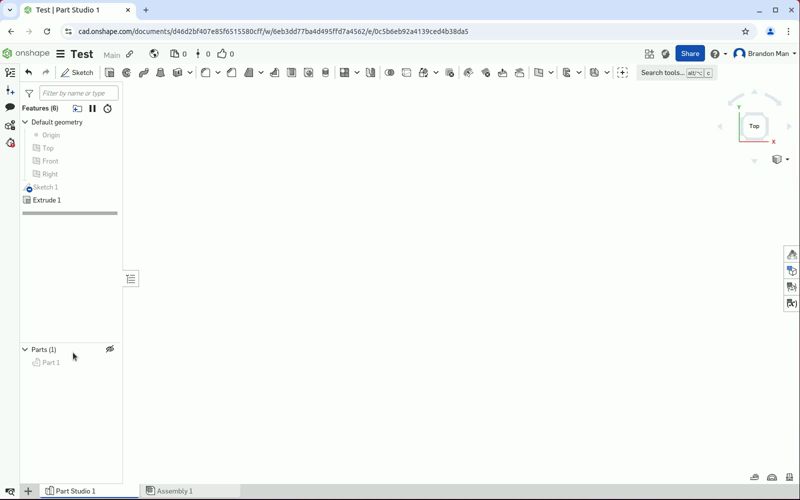
key(up)
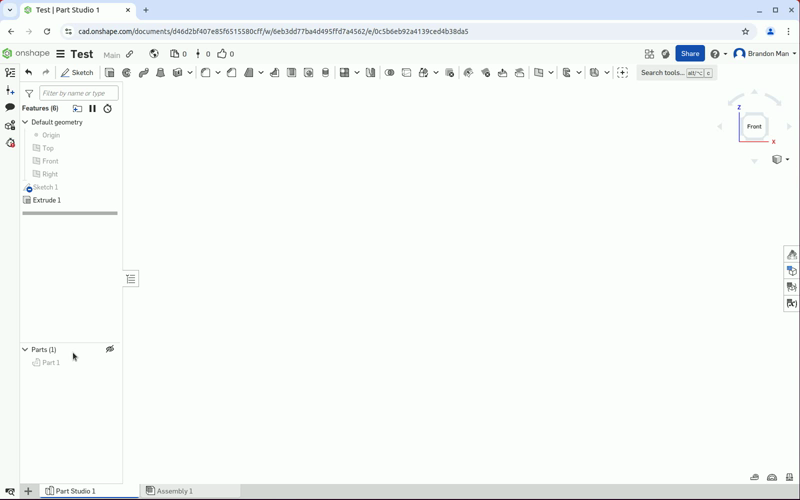
key_up(shift)
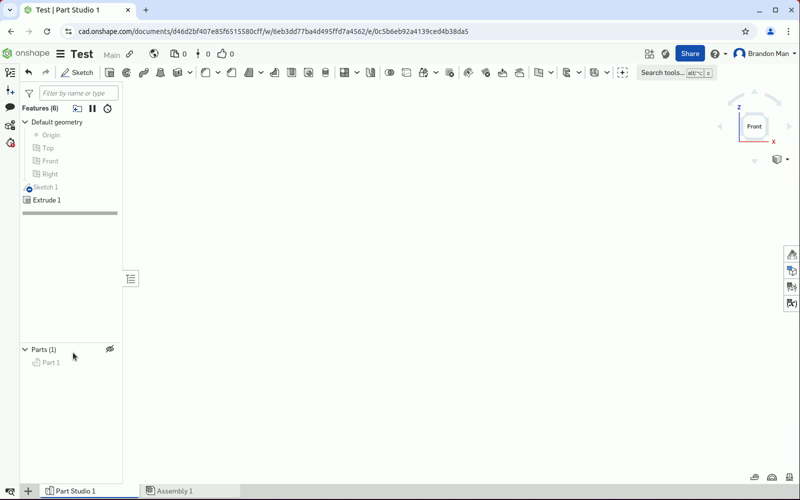
mouse_move(73, 352)
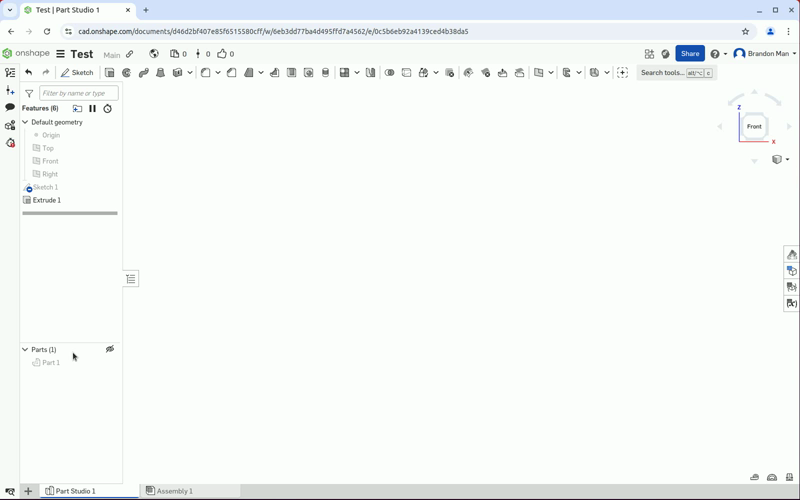
key(shift+y)
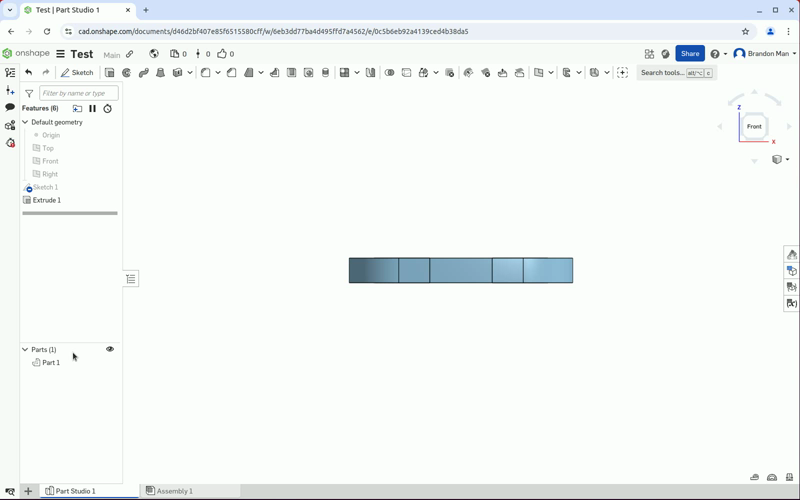
mouse_move(541, 75)
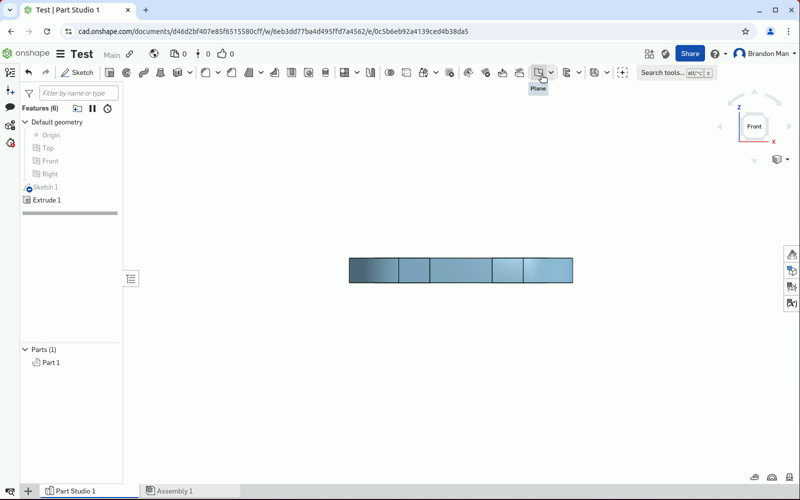
click(541, 75)
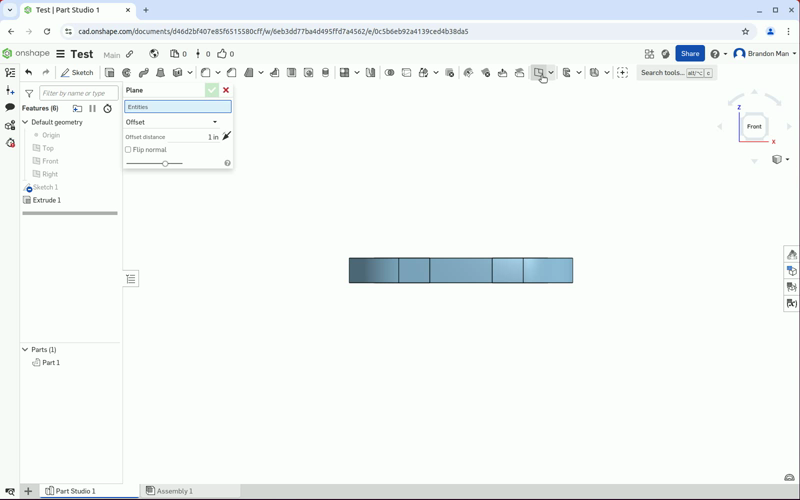
mouse_move(73, 163)
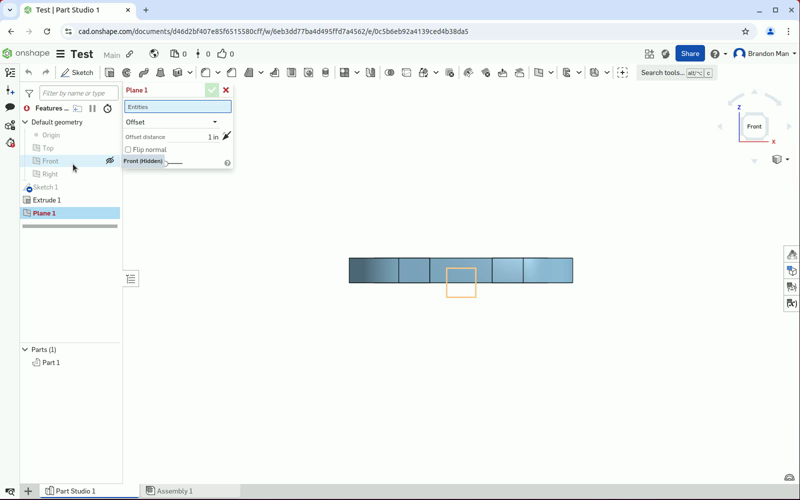
click(73, 163)
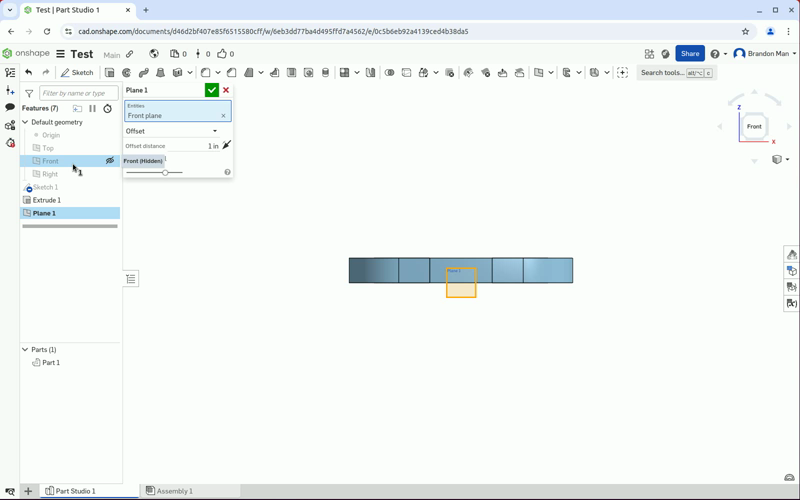
key(tab, 2)
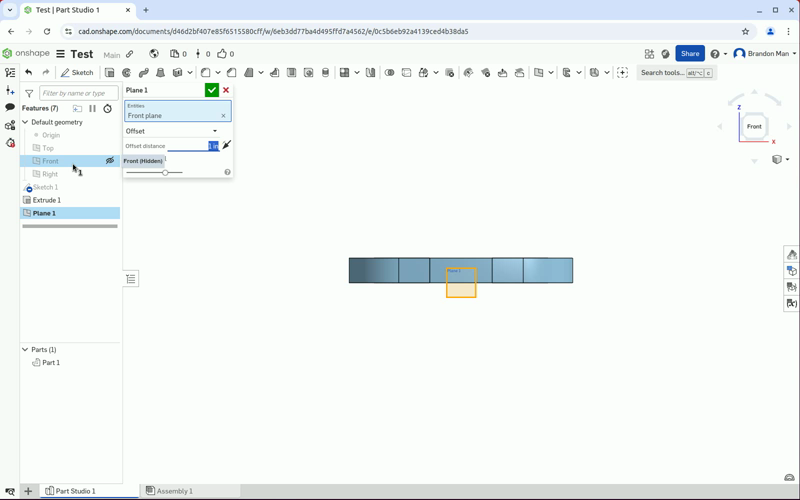
text(5.053)
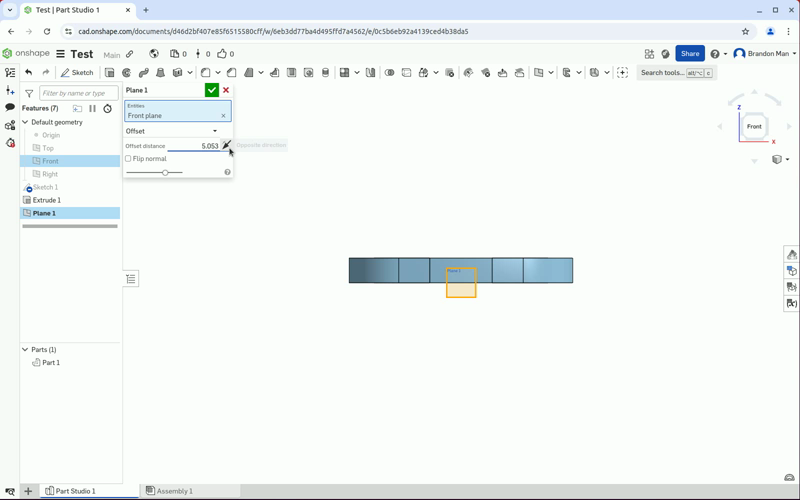
mouse_move(229, 147)
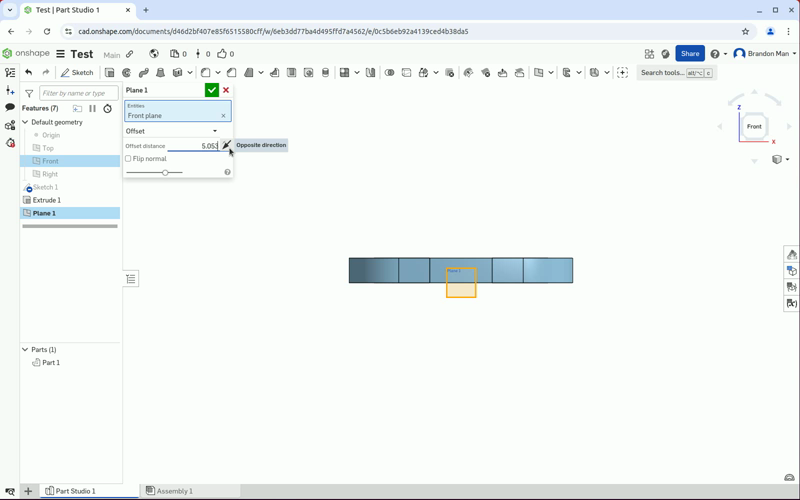
click(229, 147)
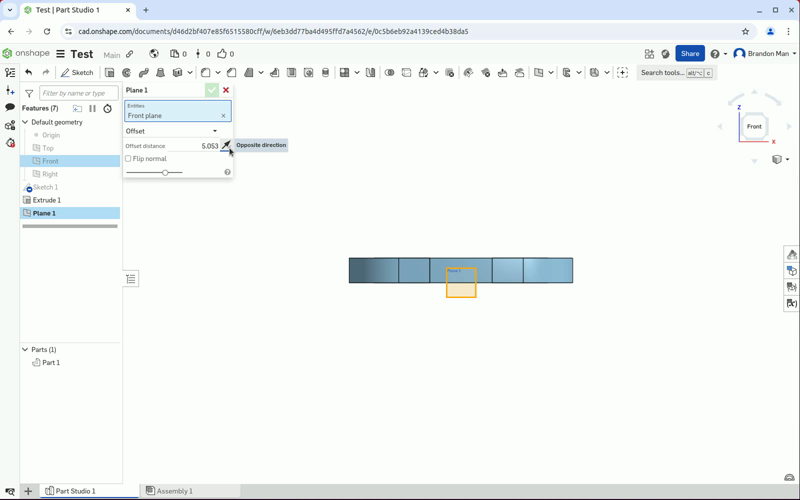
key(enter, 2)
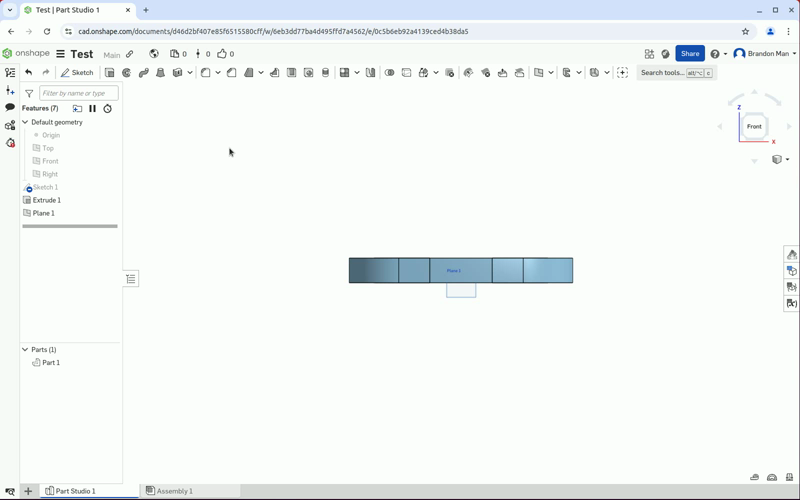
key(shift+s)
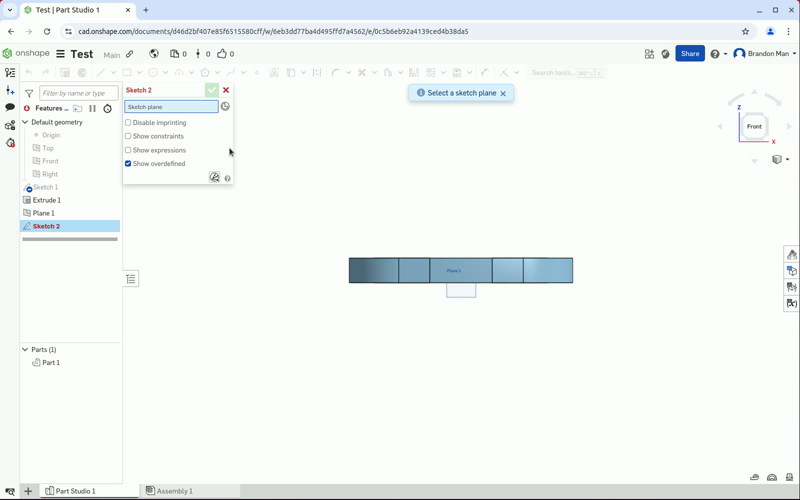
mouse_move(73, 215)
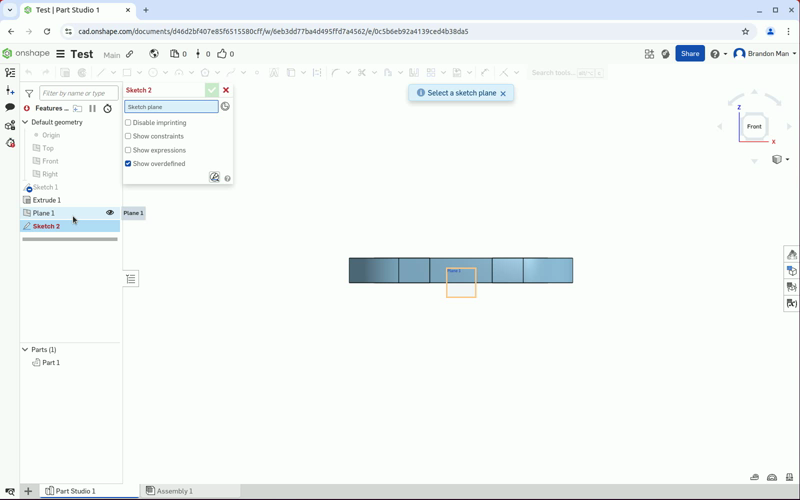
click(73, 215)
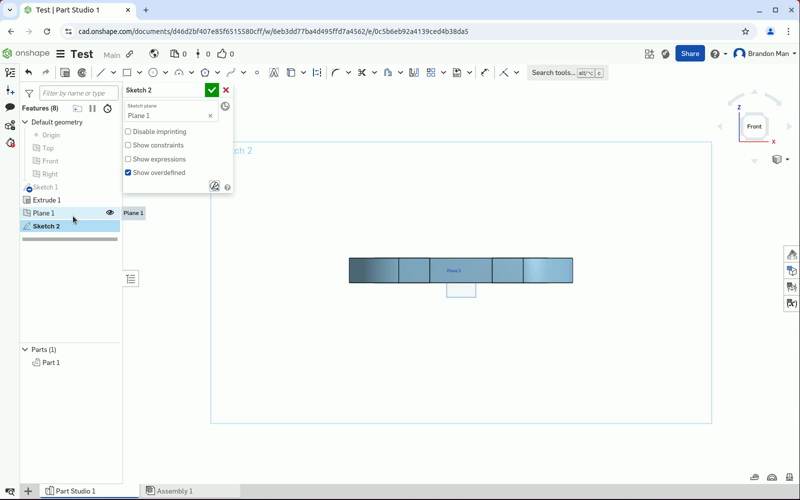
mouse_move(73, 352)
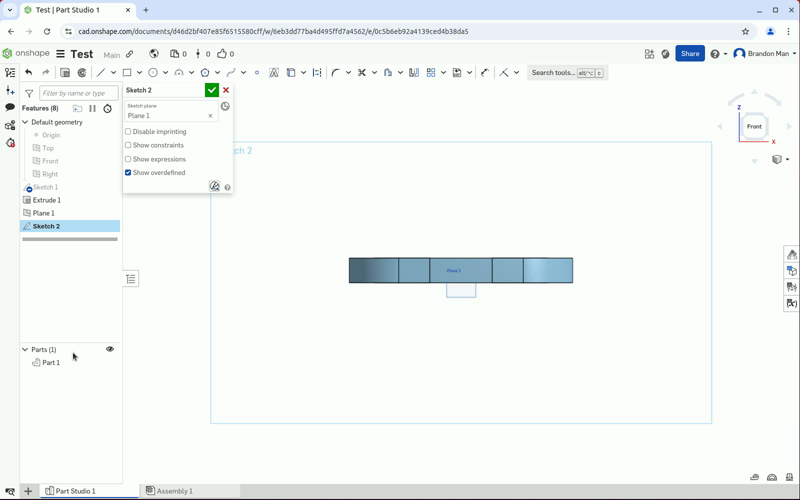
key(y)
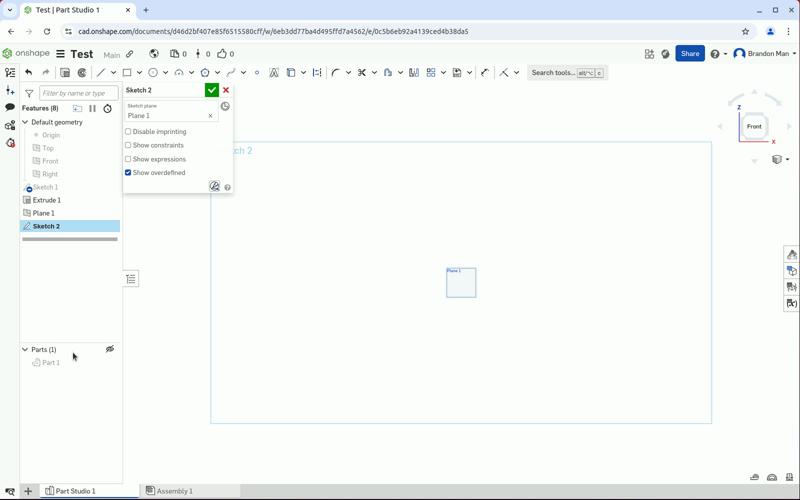
key(l)
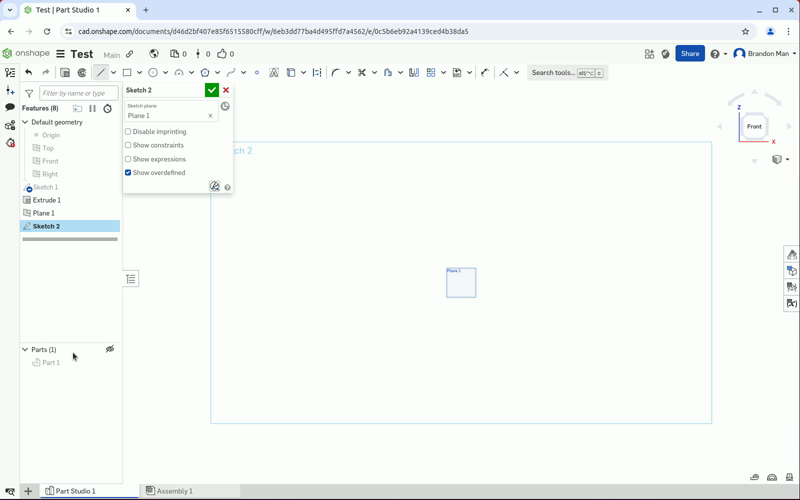
key_down(shift)
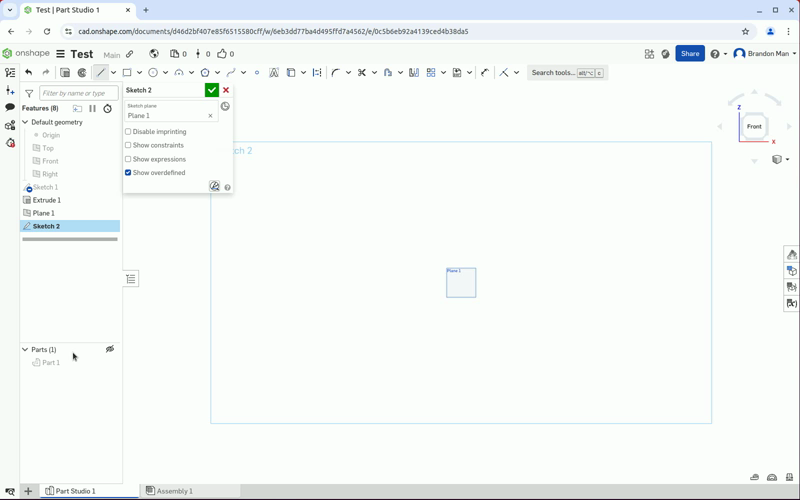
mouse_move(429, 258)
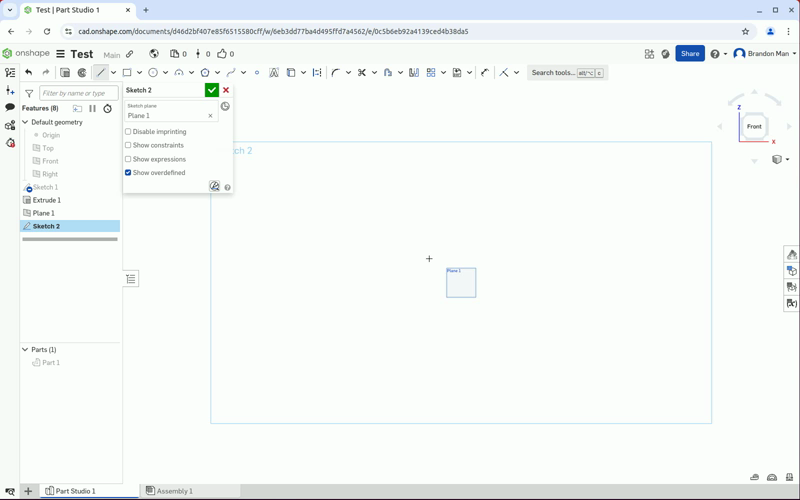
click(429, 258)
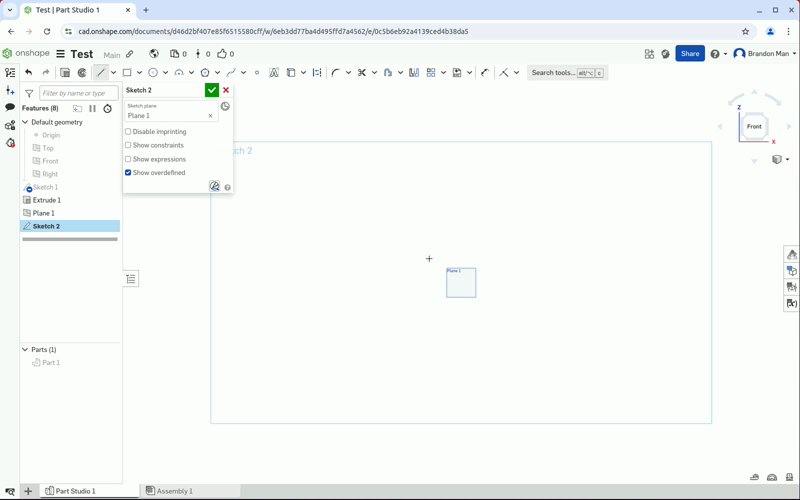
key_up(shift)
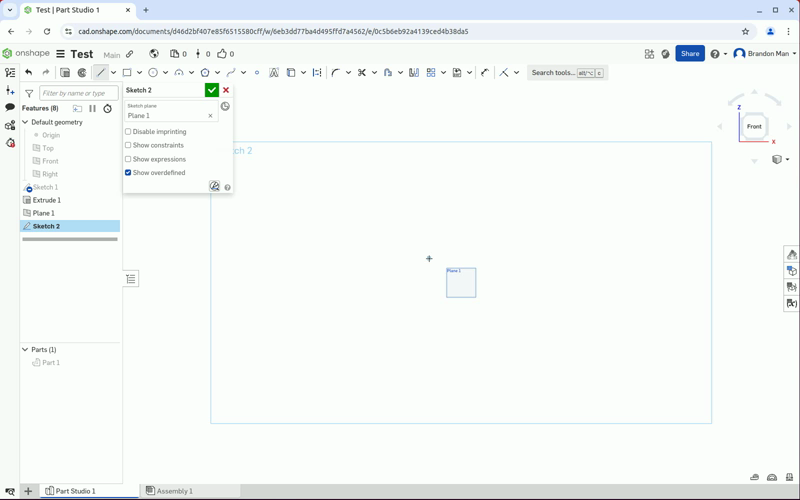
key_down(shift)
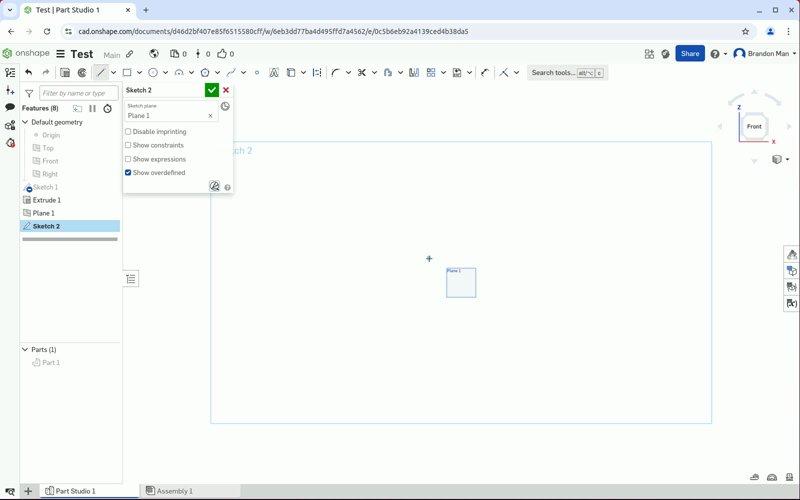
mouse_move(491, 258)
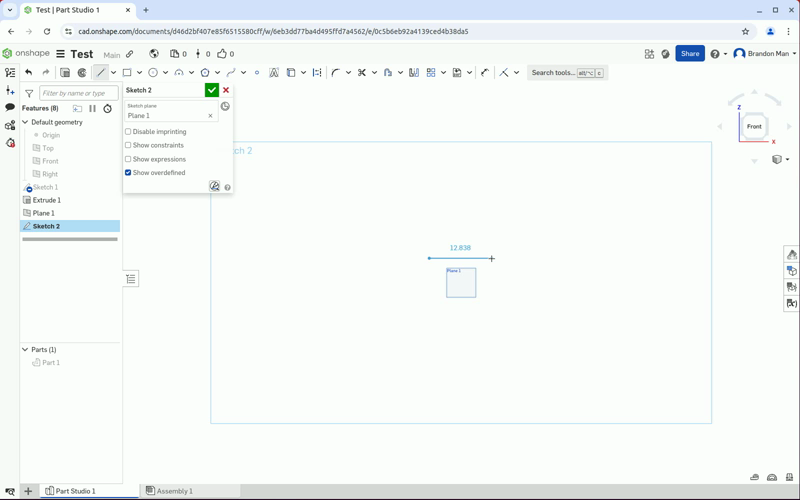
click(491, 258)
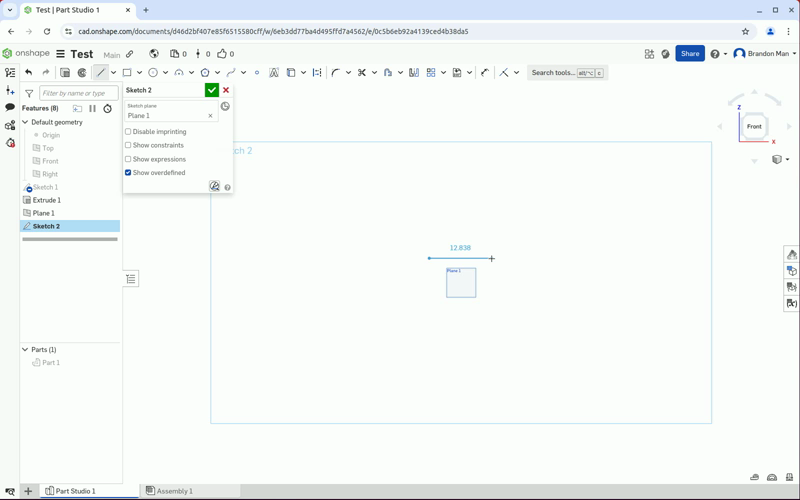
key_up(shift)
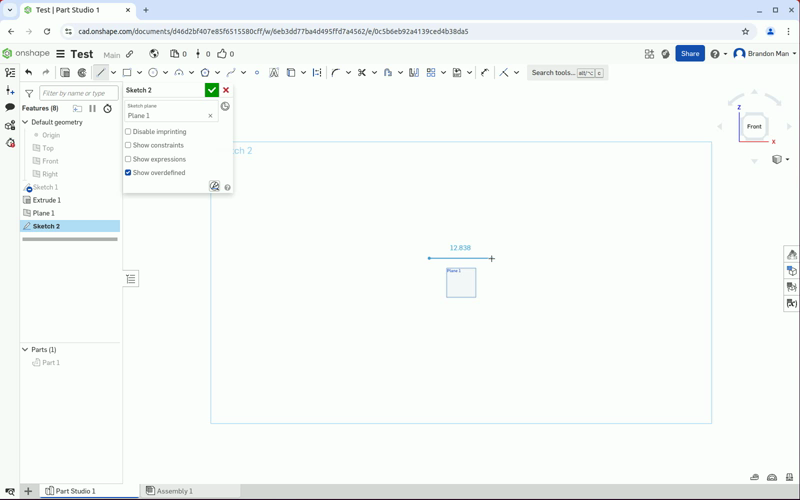
key_down(shift)
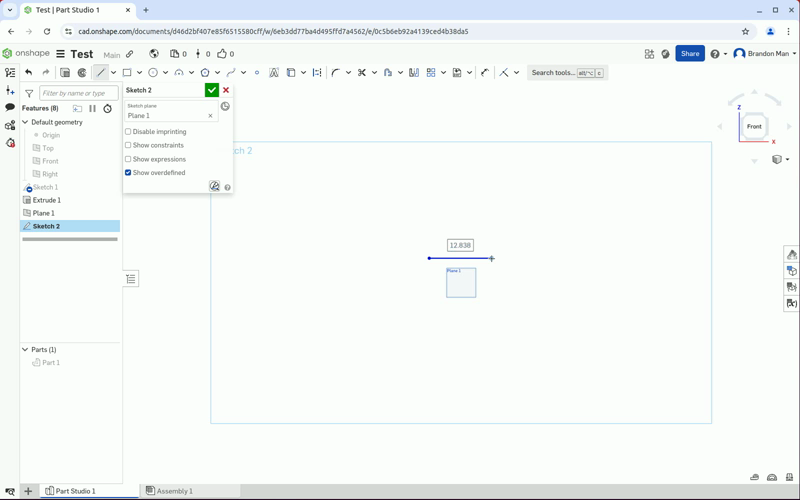
mouse_move(521, 258)
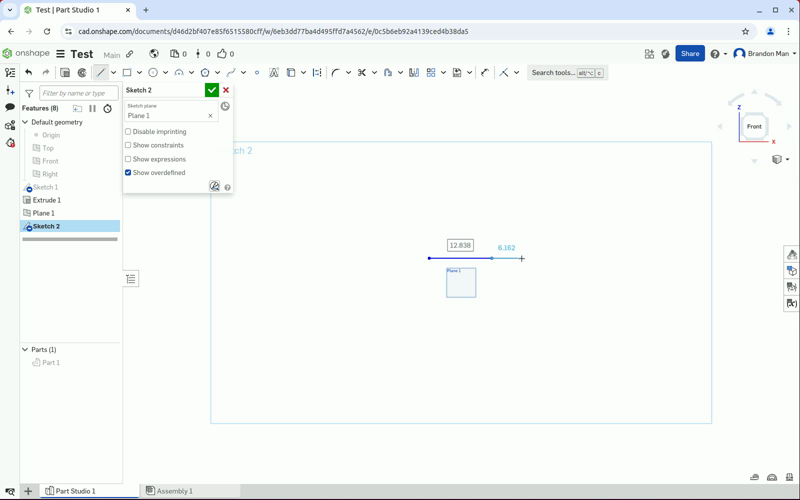
mouse_move(491, 233)
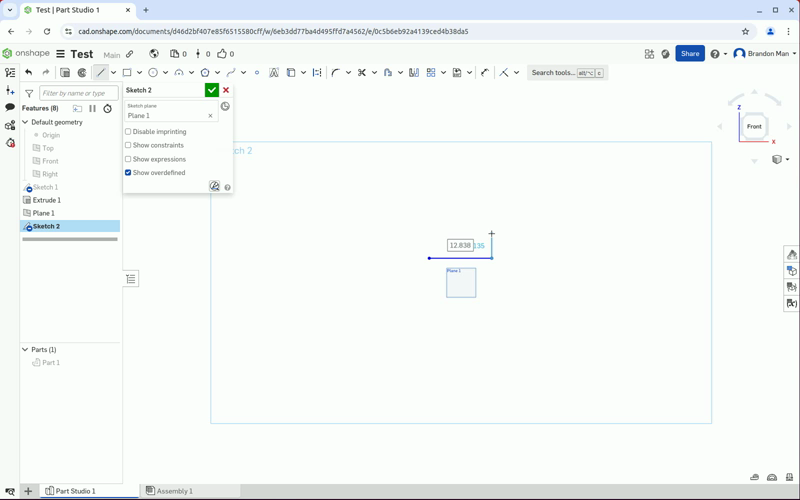
click(491, 233)
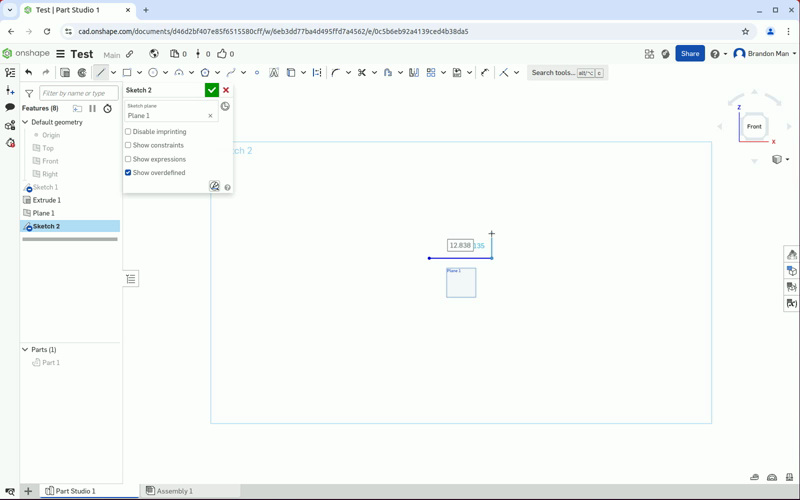
key_up(shift)
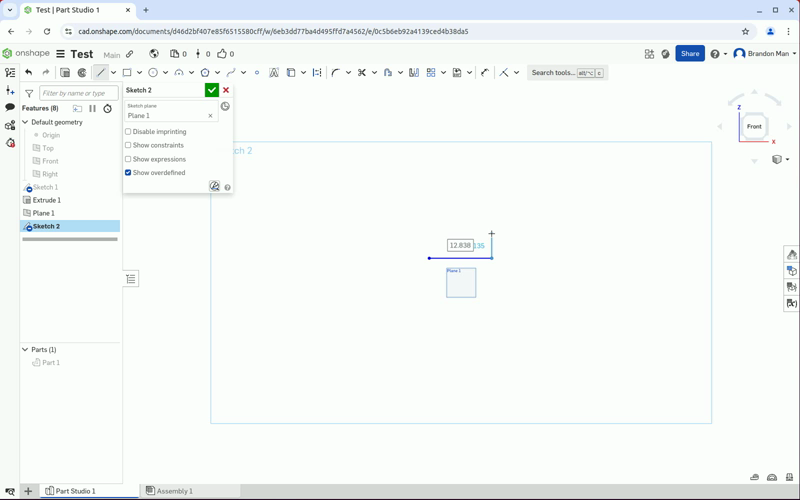
key(esc)
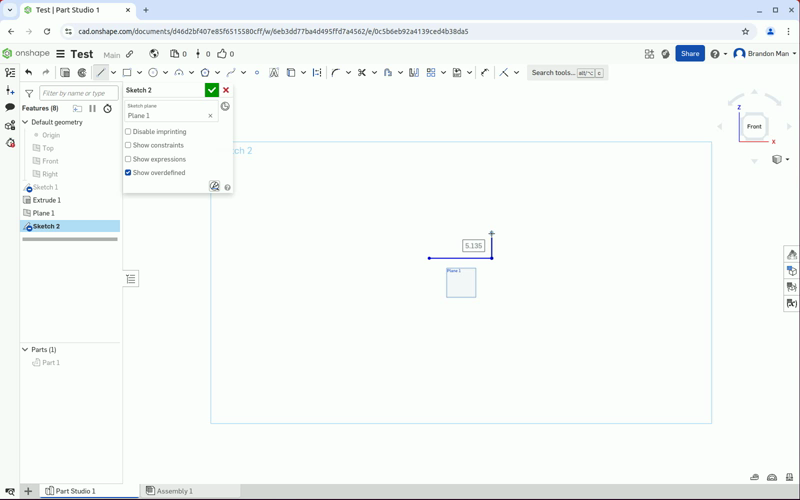
key(a)
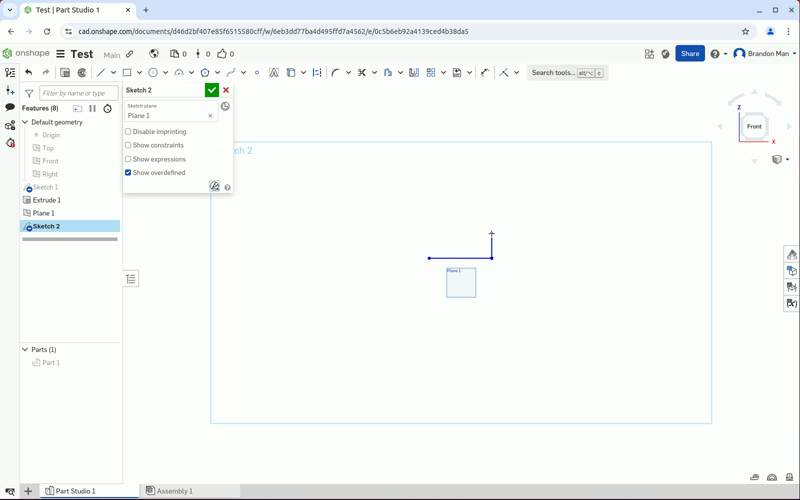
mouse_move(491, 233)
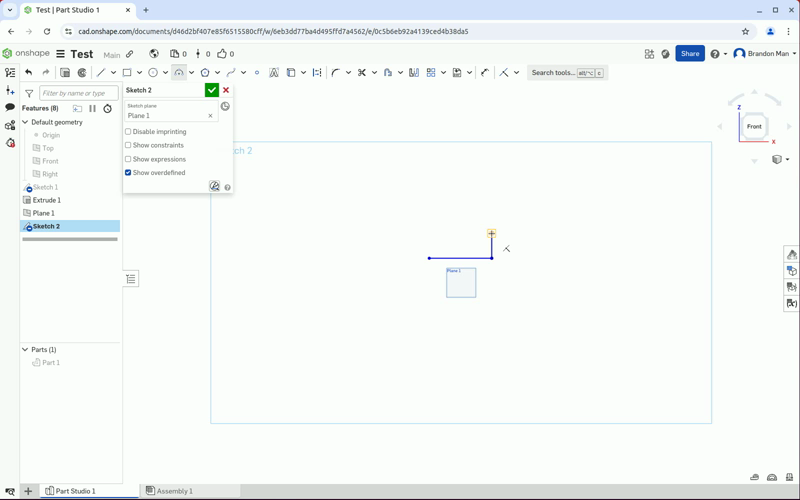
click(491, 233)
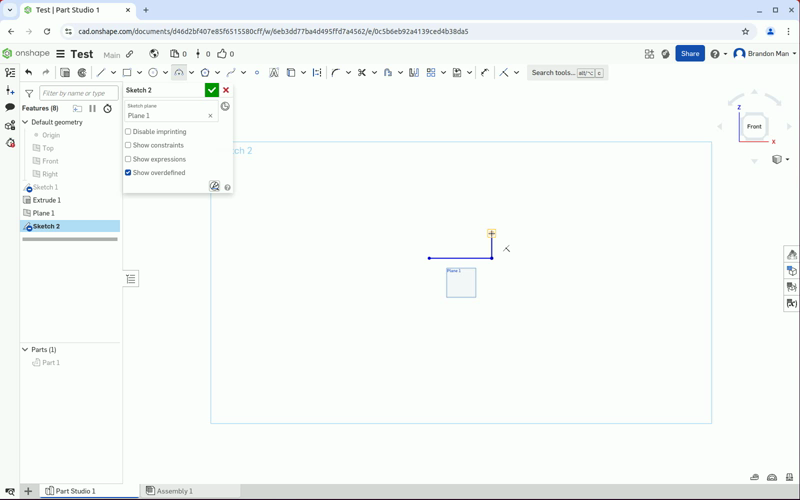
key_down(shift)
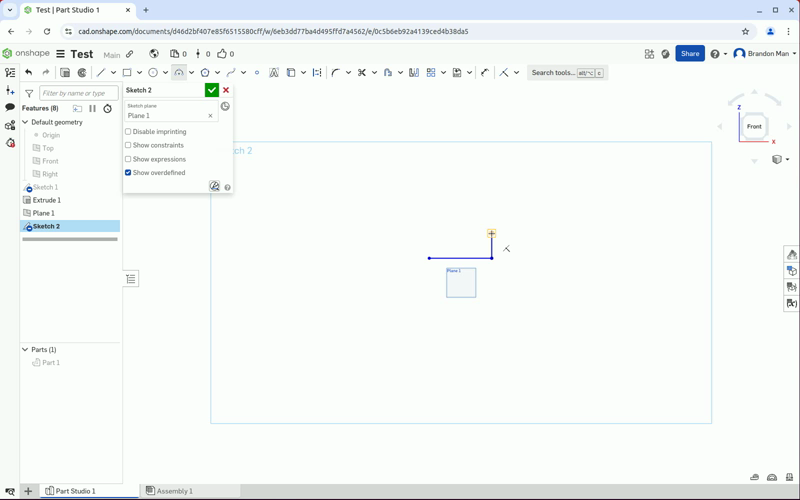
mouse_move(429, 233)
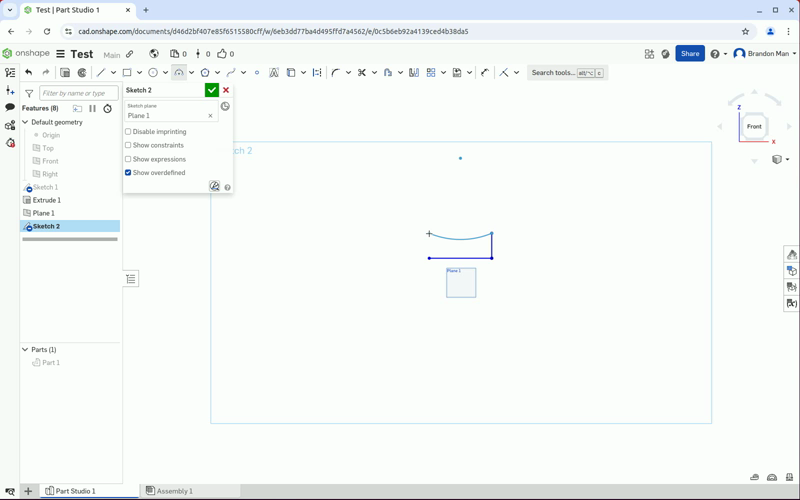
click(429, 233)
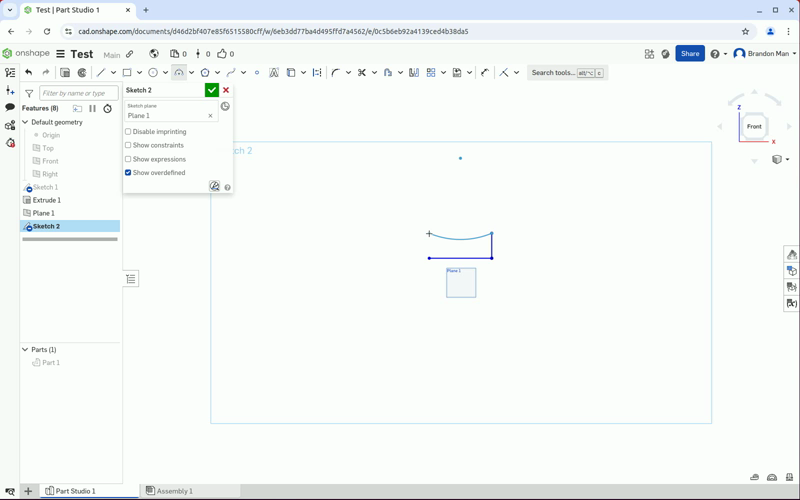
mouse_move(460, 201)
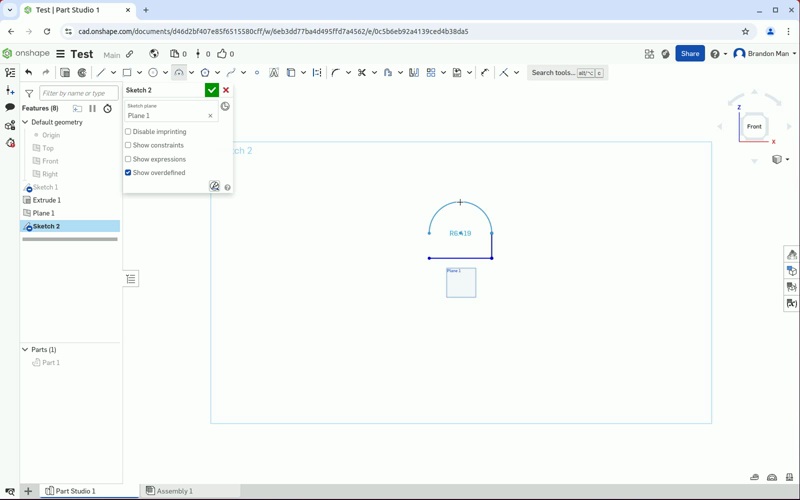
click(460, 201)
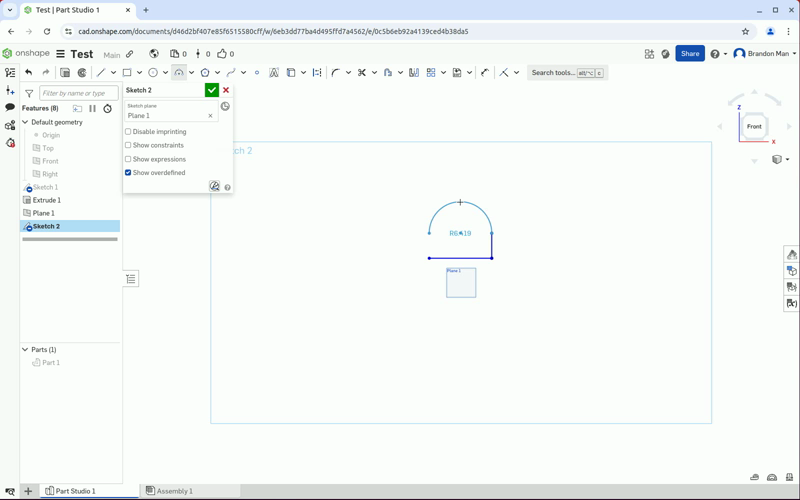
key_up(shift)
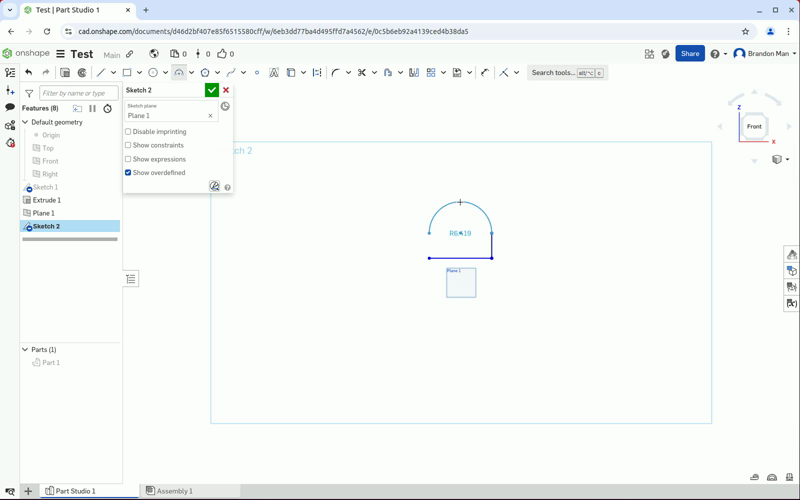
key(esc)
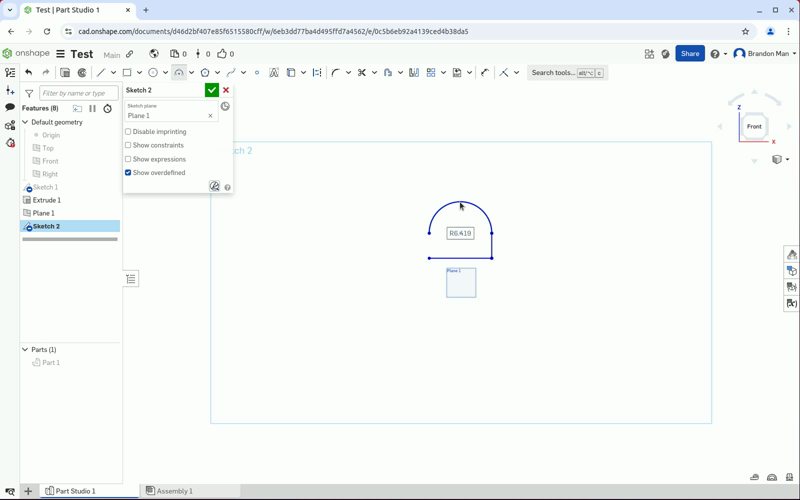
key(l)
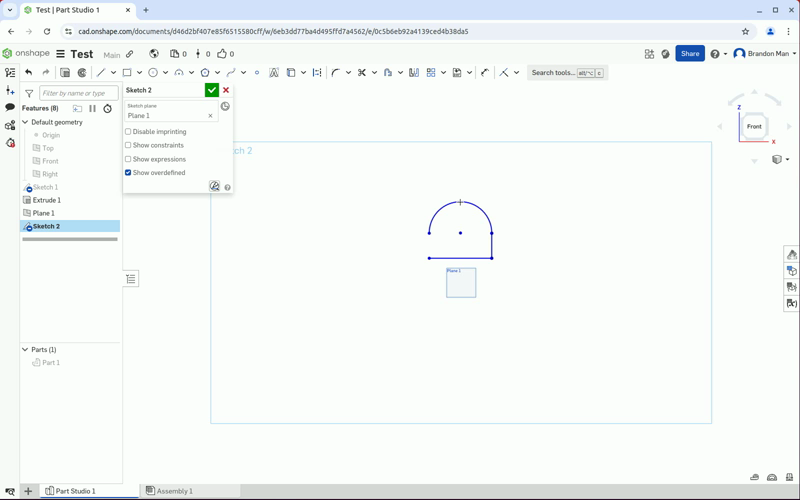
mouse_move(429, 233)
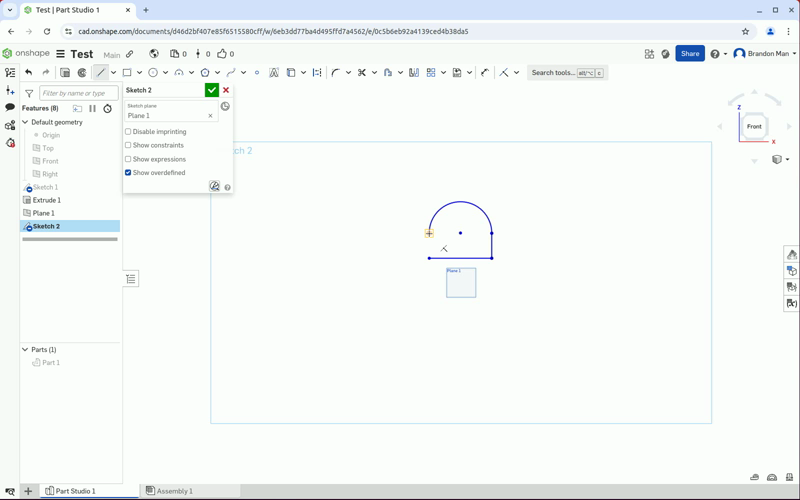
click(429, 233)
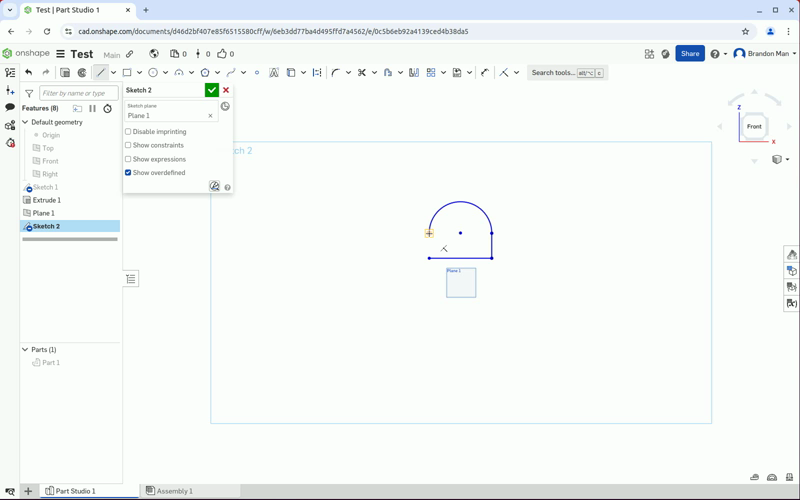
mouse_move(459, 233)
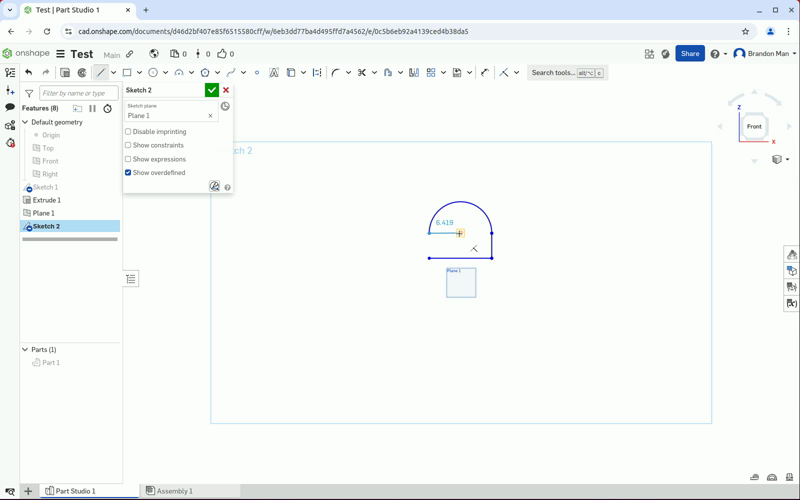
key_down(shift)
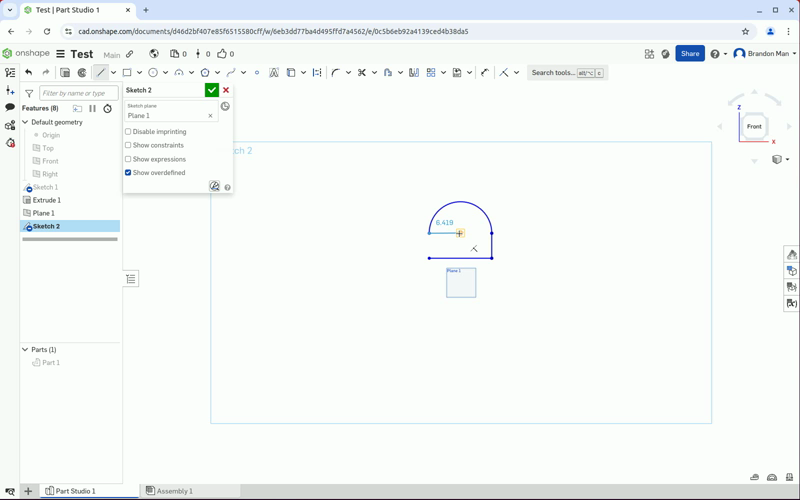
mouse_move(429, 258)
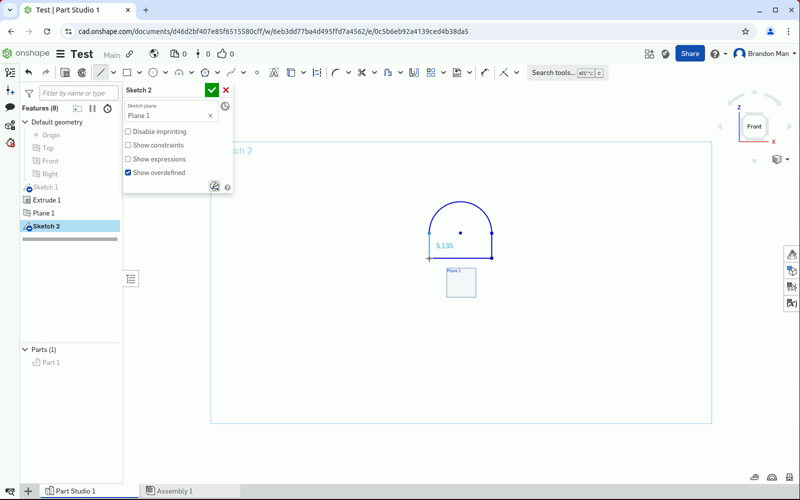
key_up(shift)
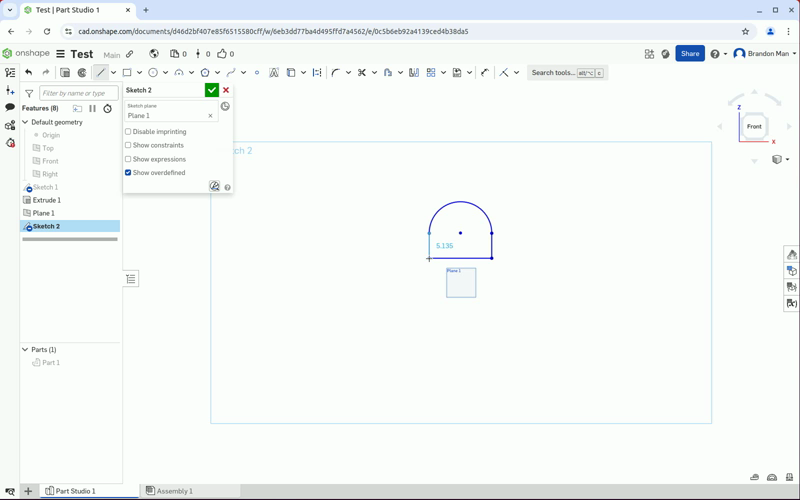
click(429, 258)
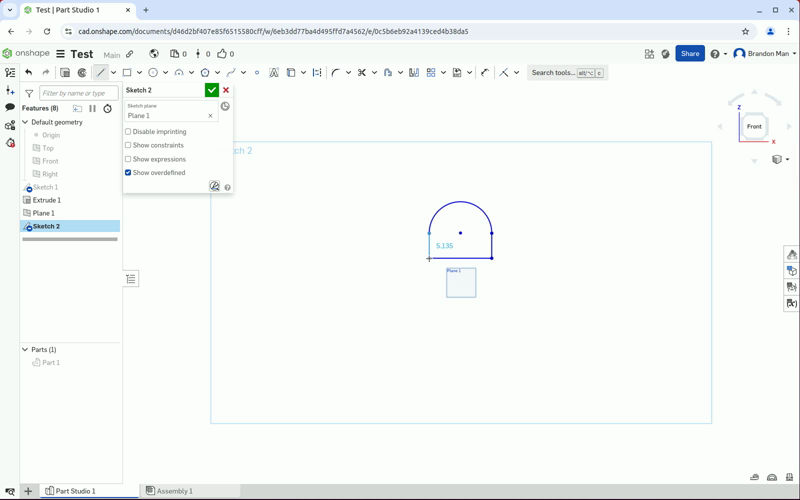
key(esc)
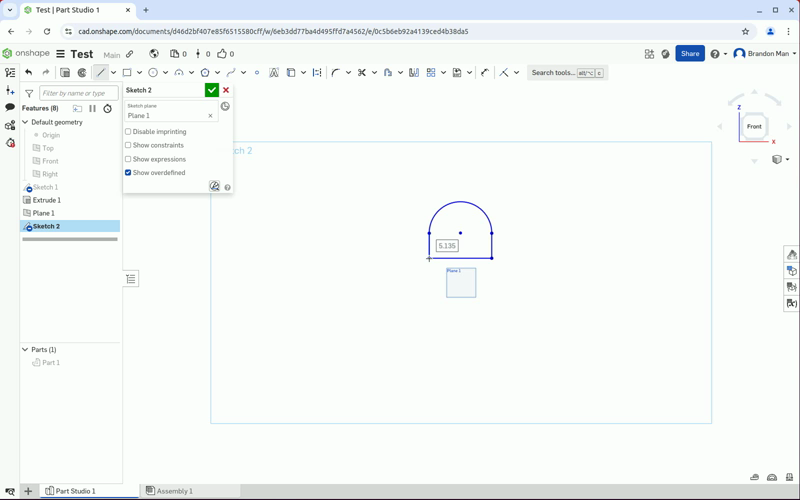
key(c)
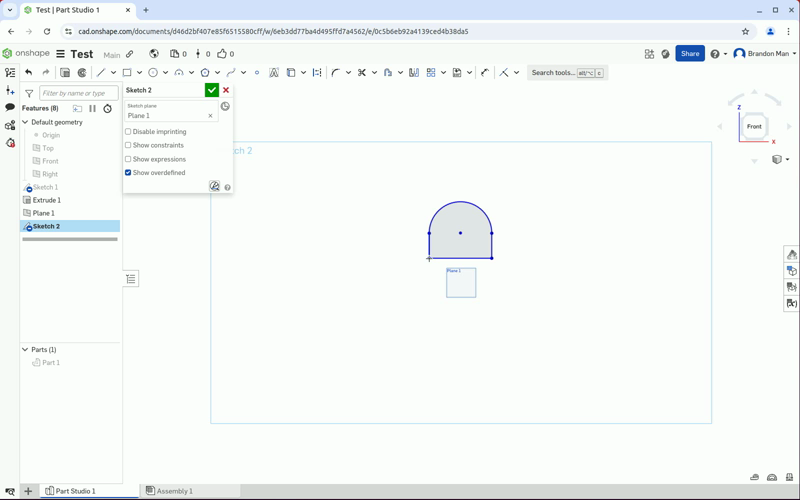
key_down(shift)
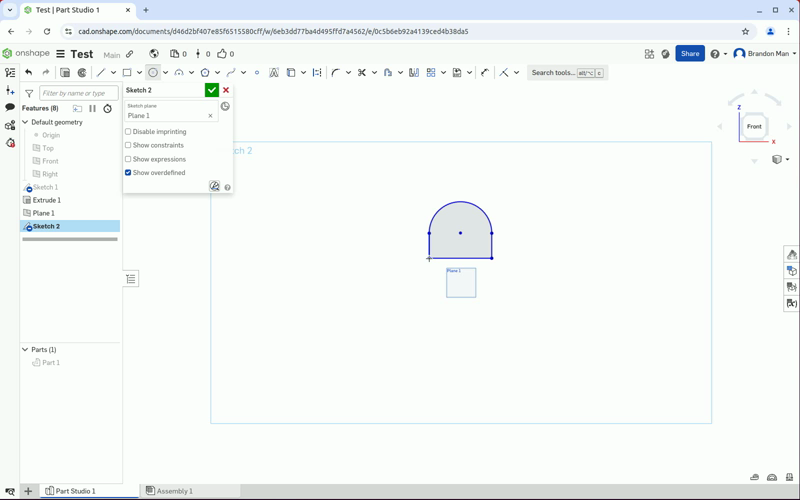
mouse_move(460, 233)
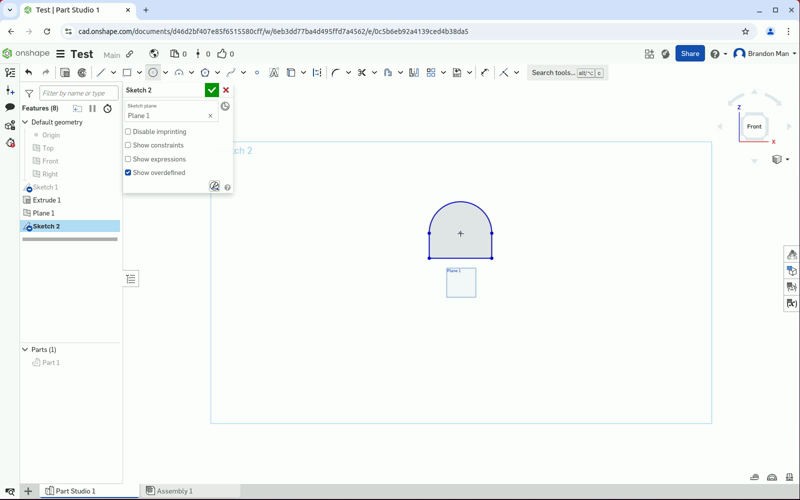
click(460, 233)
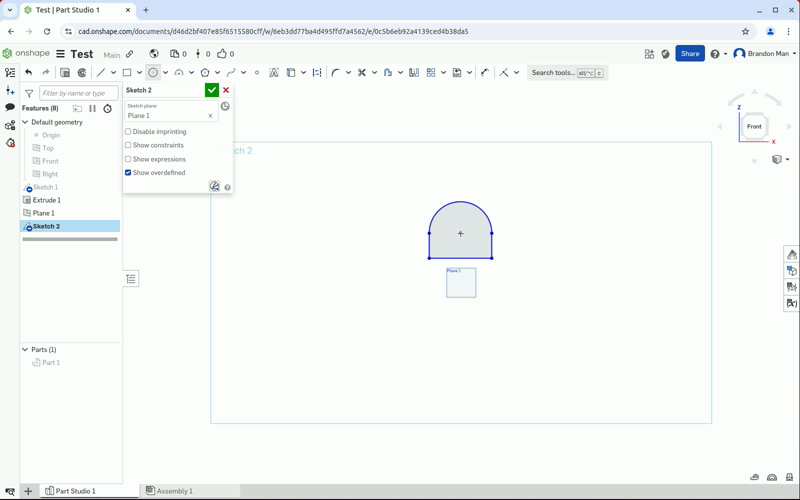
key_up(shift)
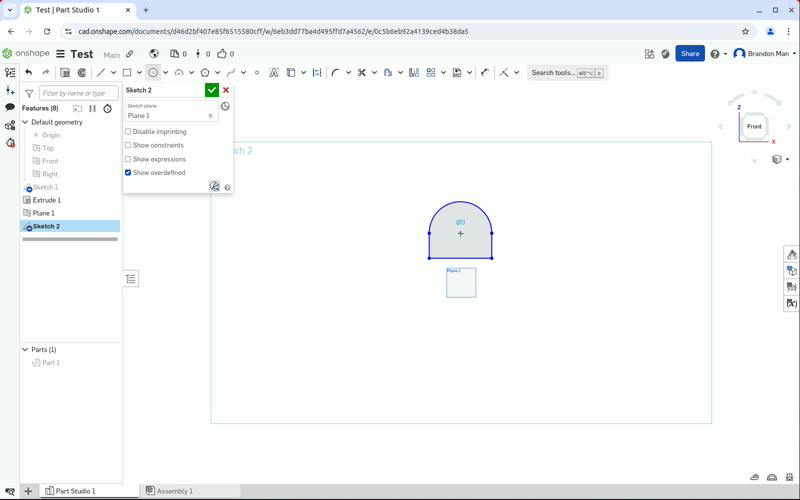
mouse_move(473, 233)
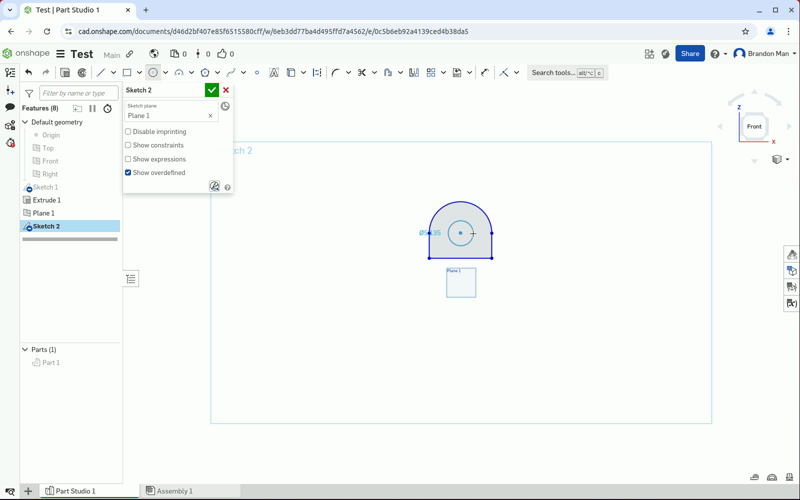
click(473, 233)
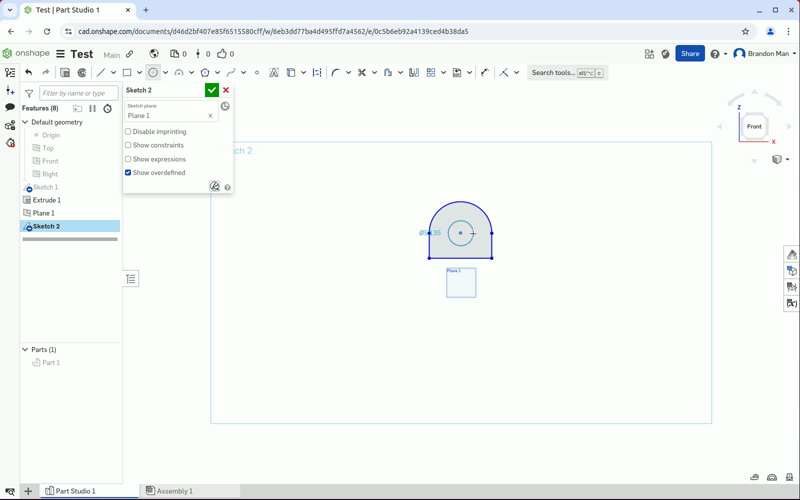
key(esc)
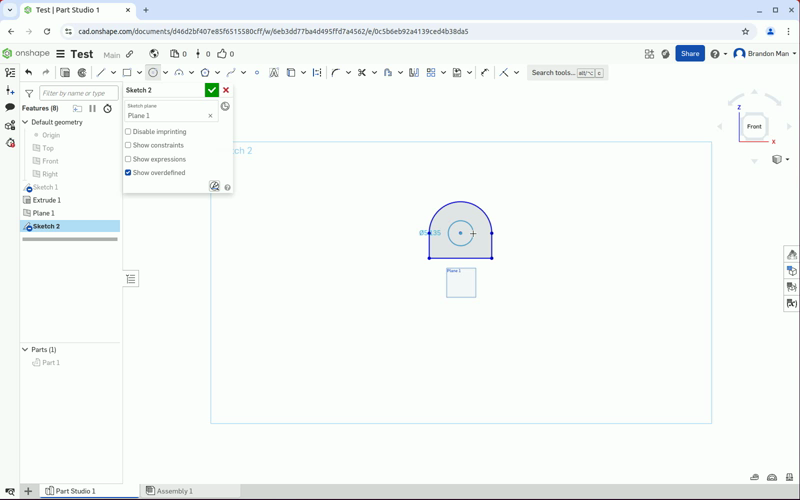
mouse_move(444, 231)
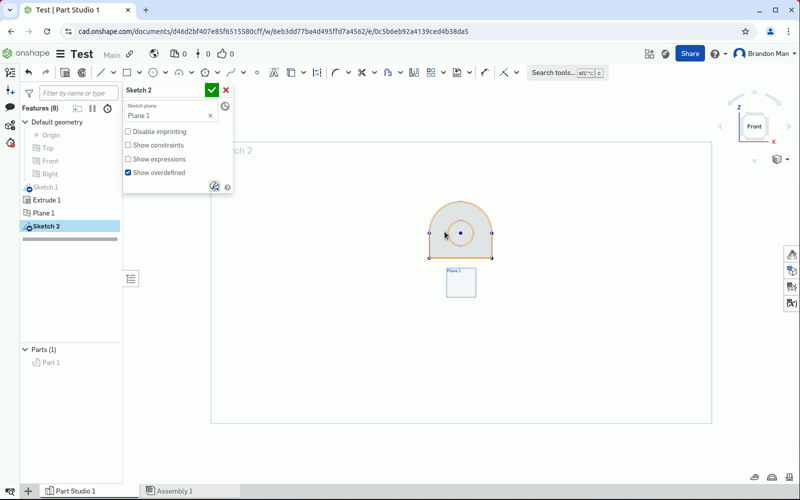
click(444, 231)
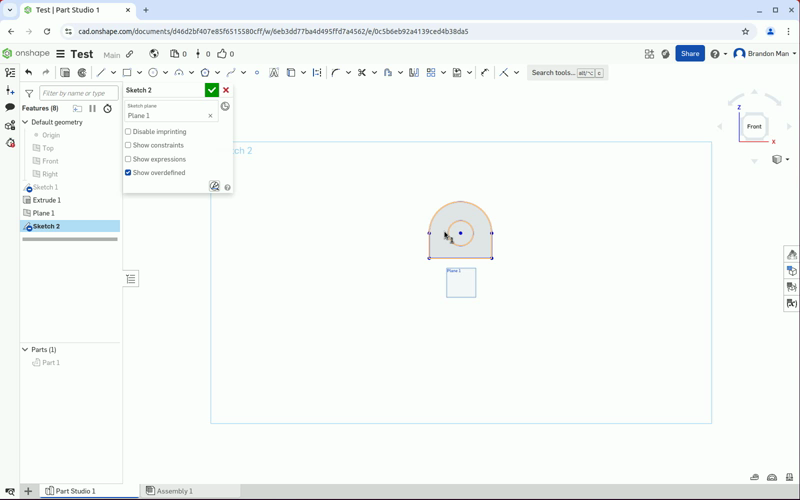
mouse_move(73, 352)
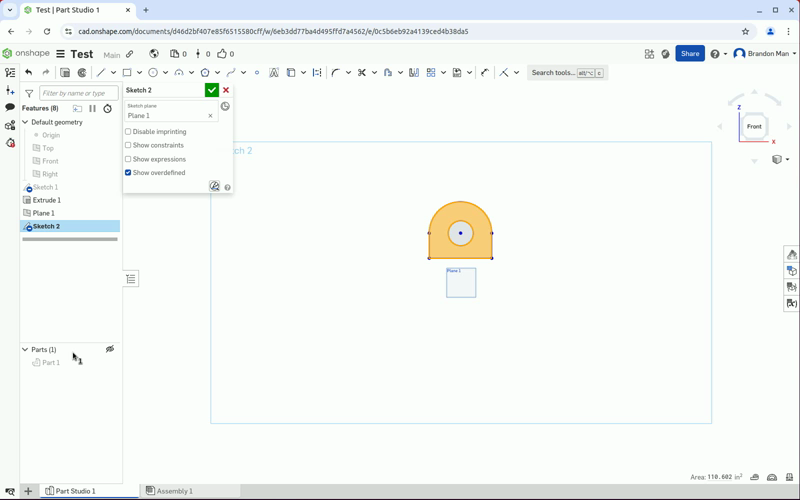
key(shift+y)
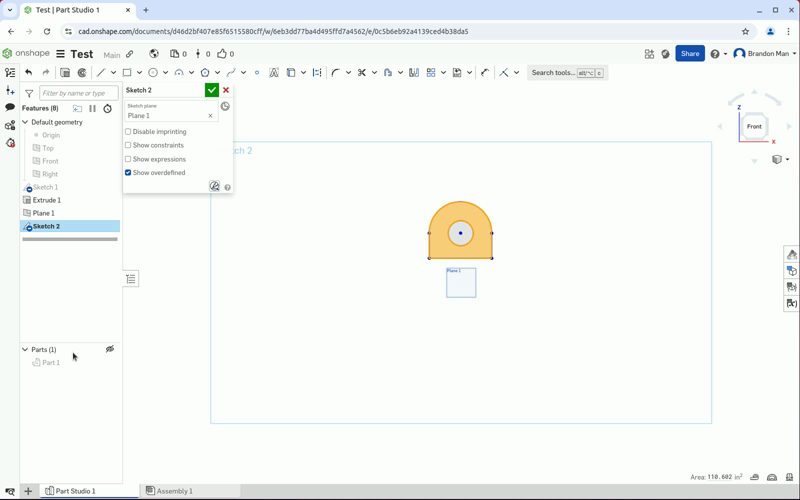
key(shift+e)
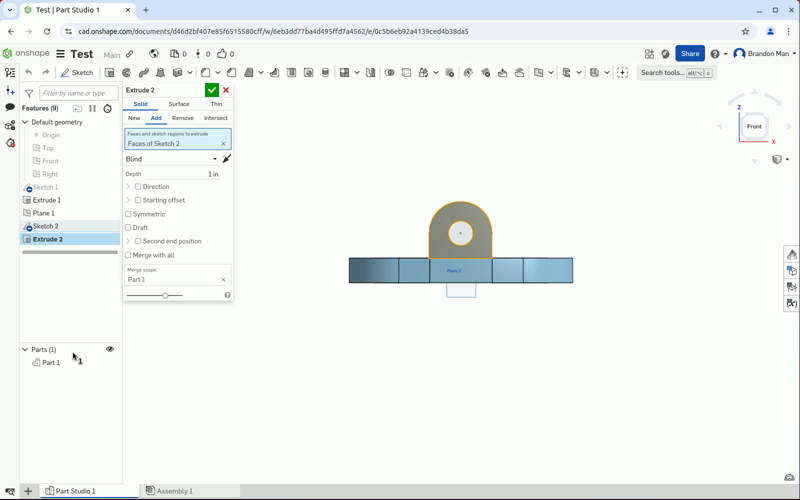
mouse_move(143, 106)
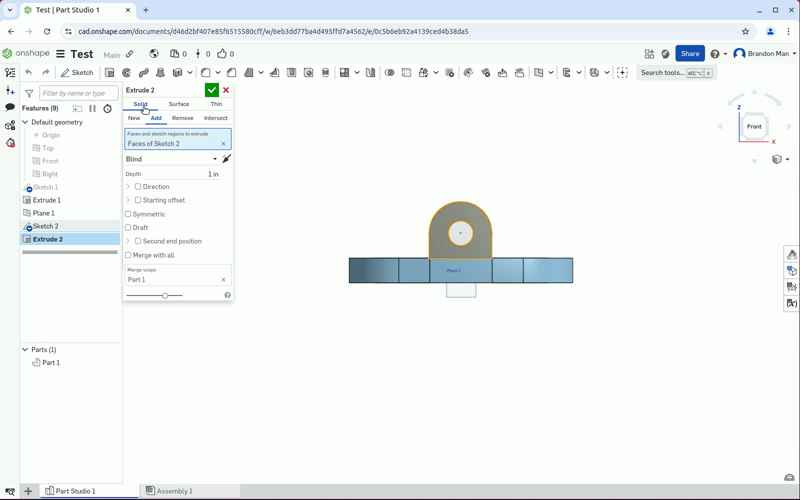
click(143, 106)
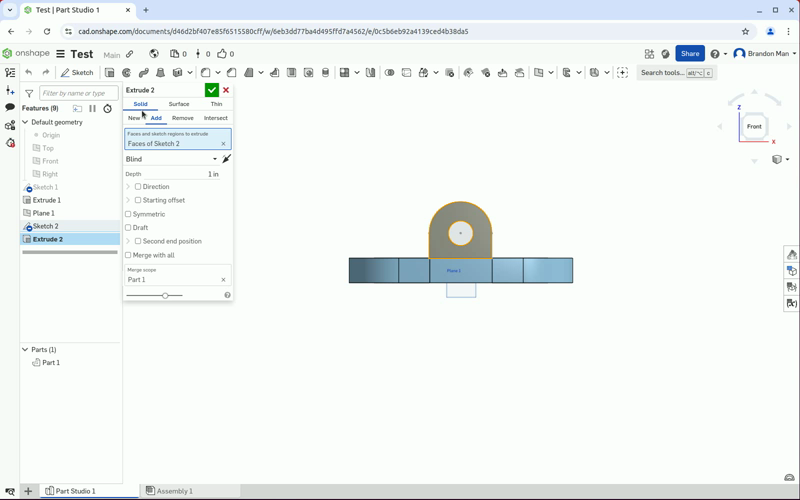
mouse_move(137, 120)
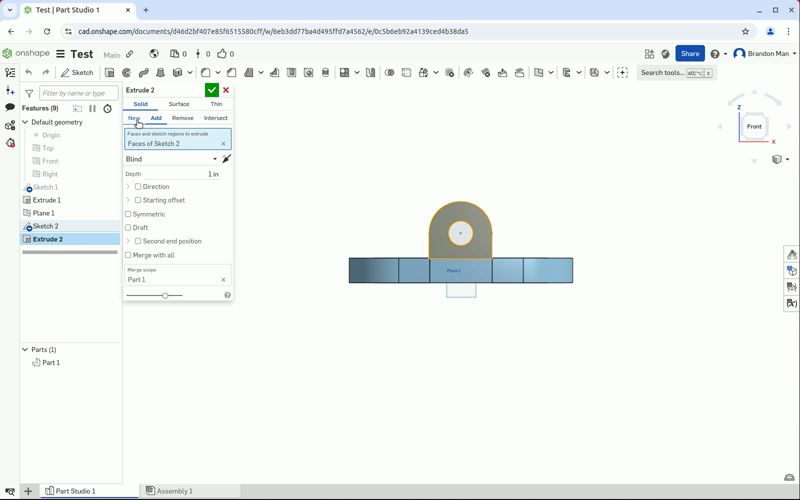
click(137, 120)
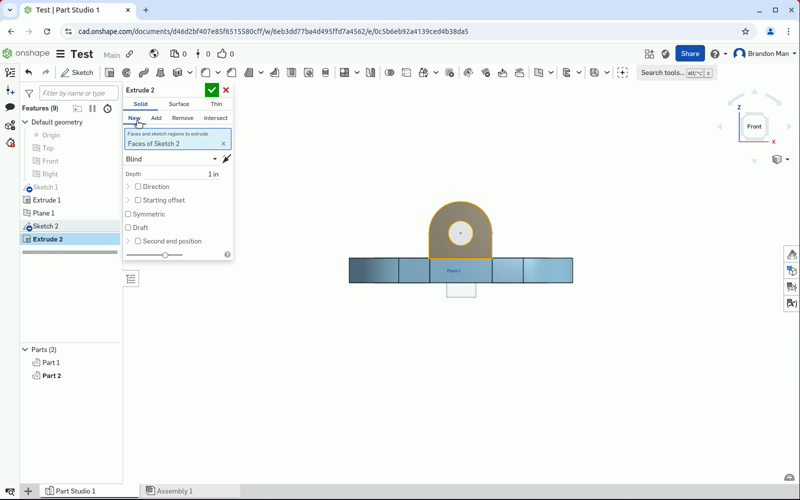
key(tab, 4)
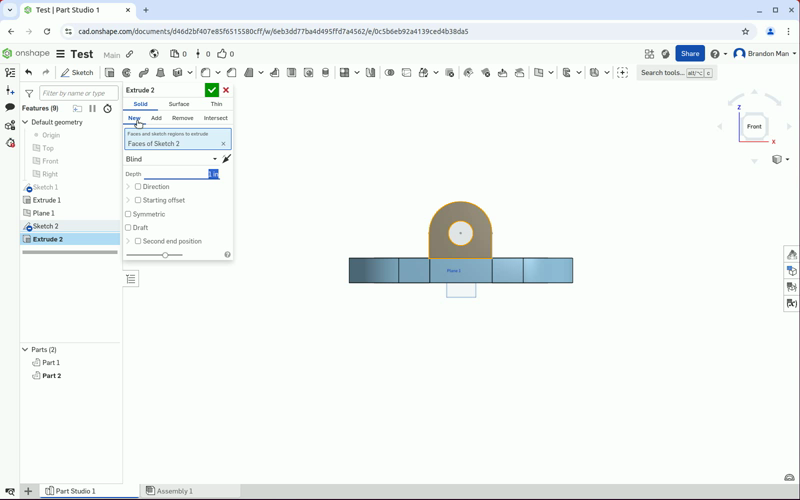
text(-5.055)
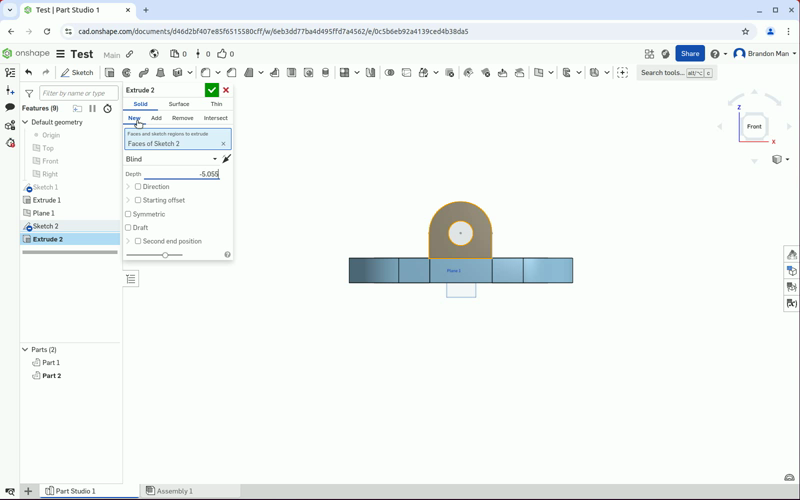
key(enter)
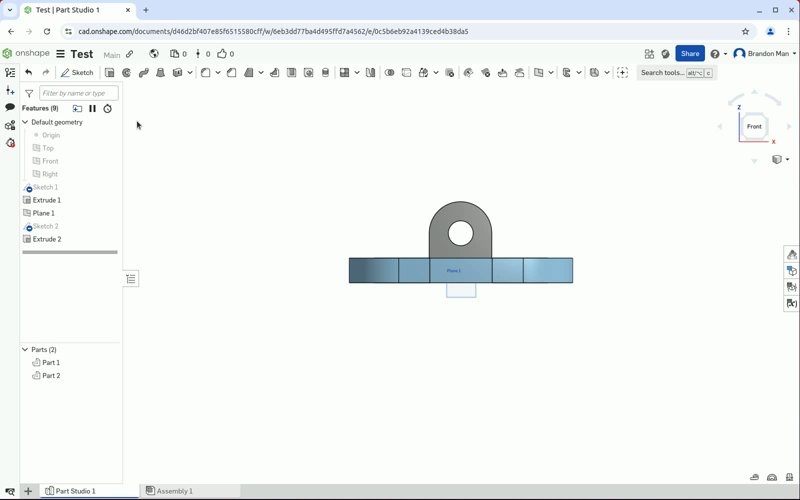
key(shift+h)
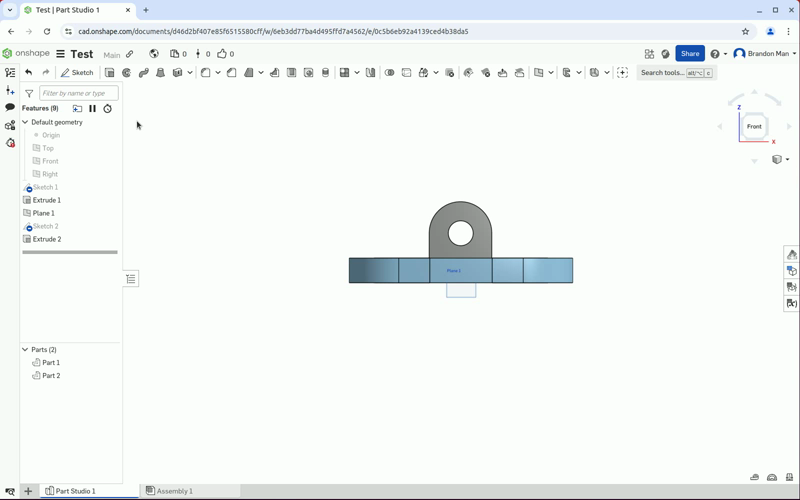
key(shift+h)
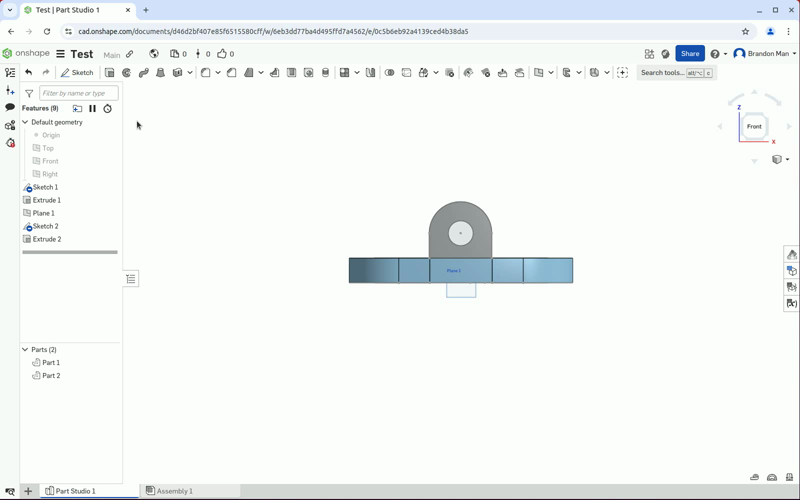
key(shift+7)
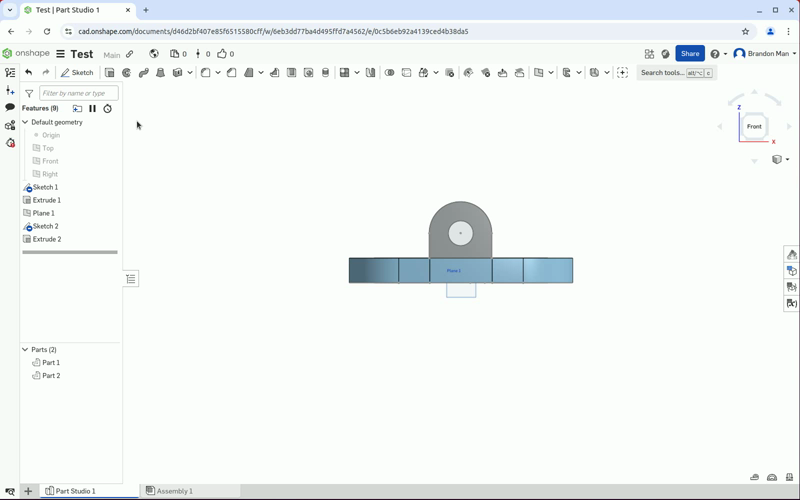
key(left, 2)
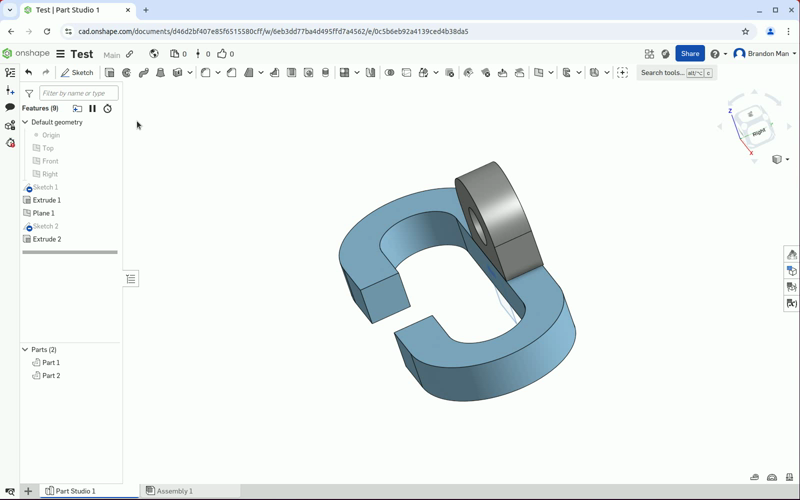
key(down, 2)
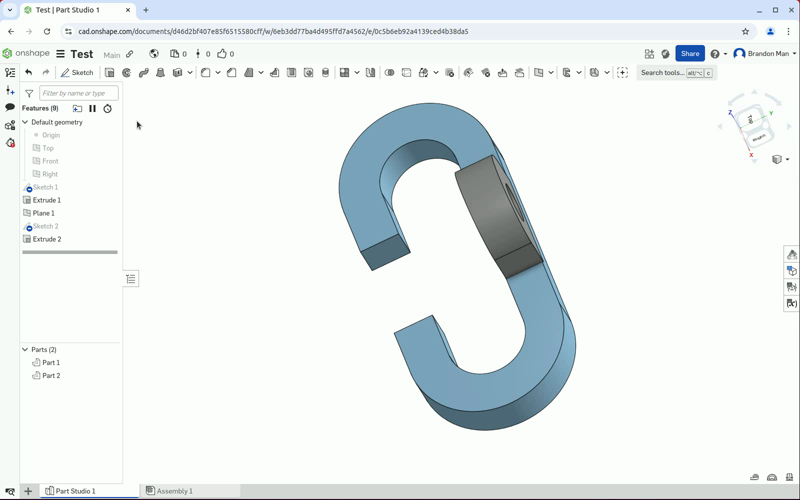
key(up, 2)
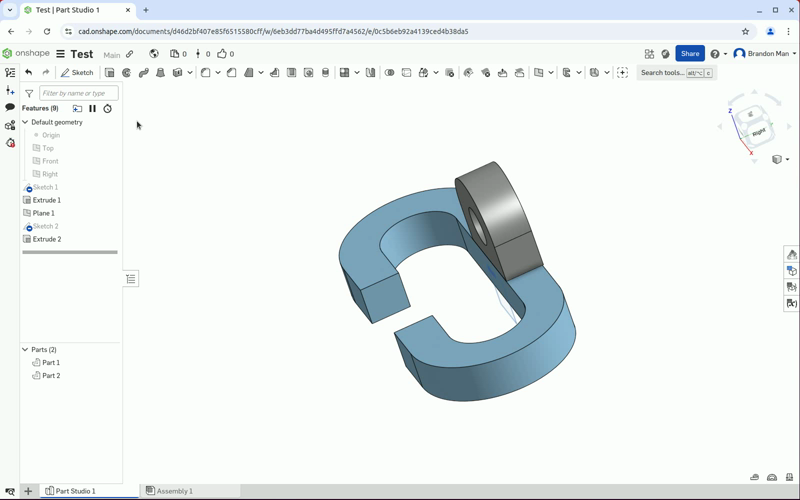
key(right, 2)
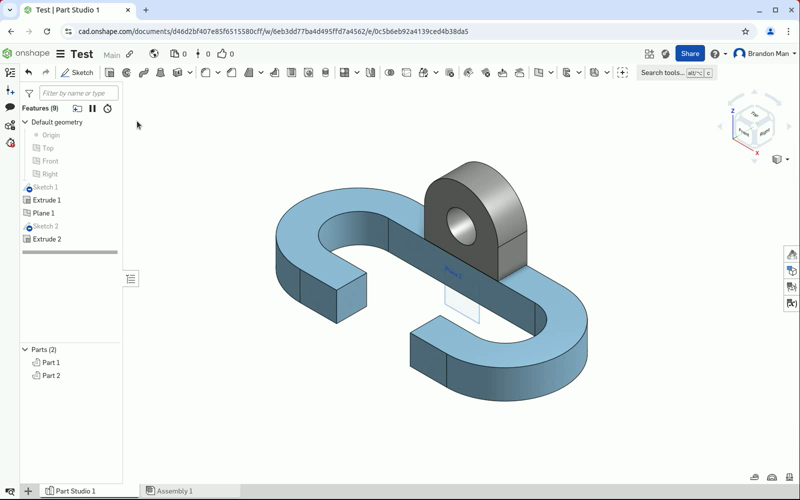
mouse_move(73, 189)
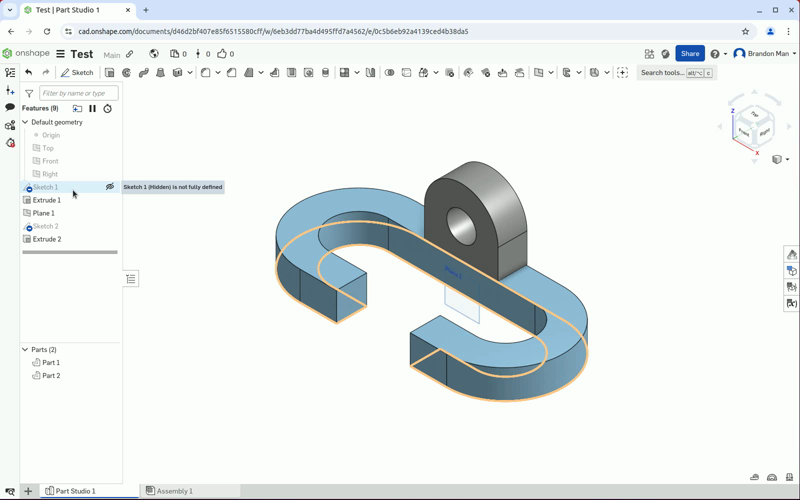
click(73, 189)